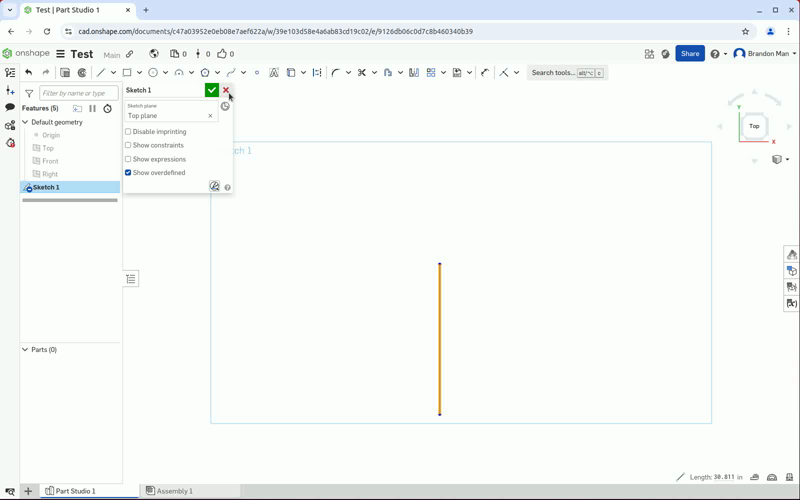
key(shift+h)
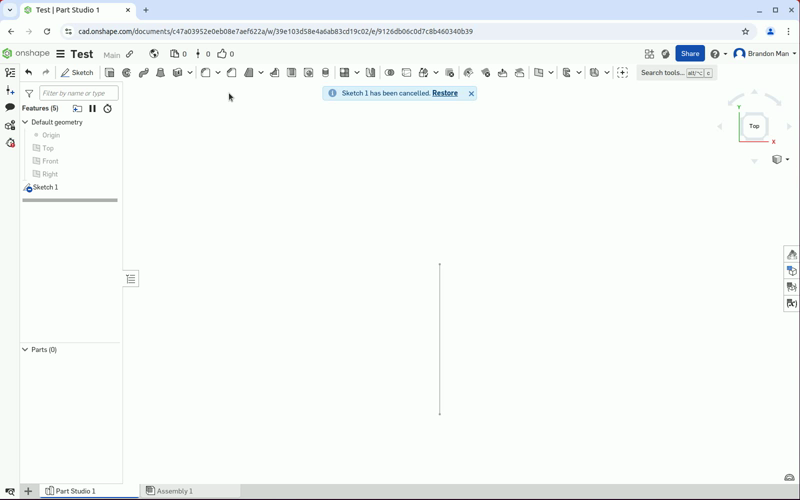
mouse_move(73, 352)
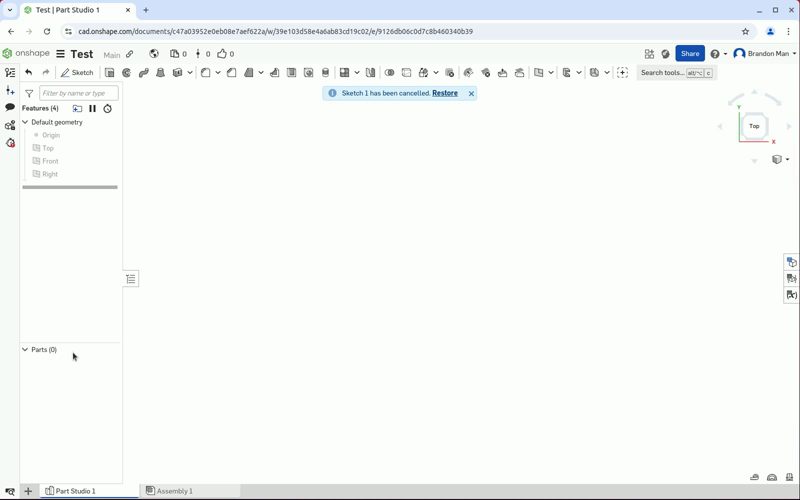
key(y)
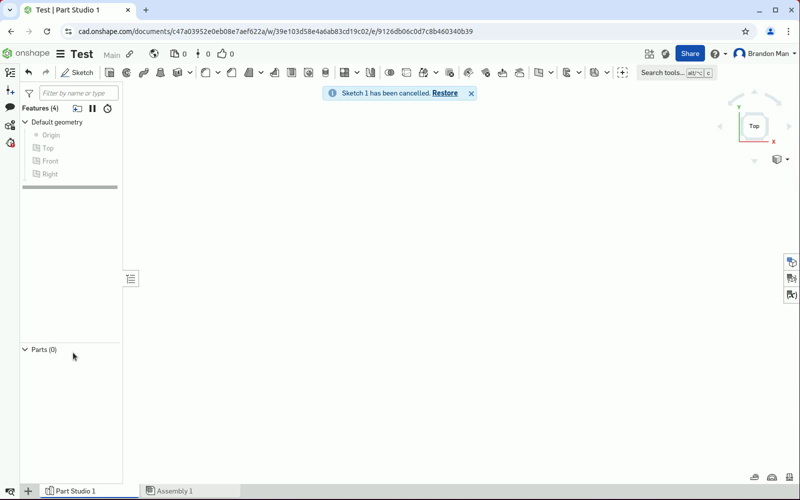
key(shift+p)
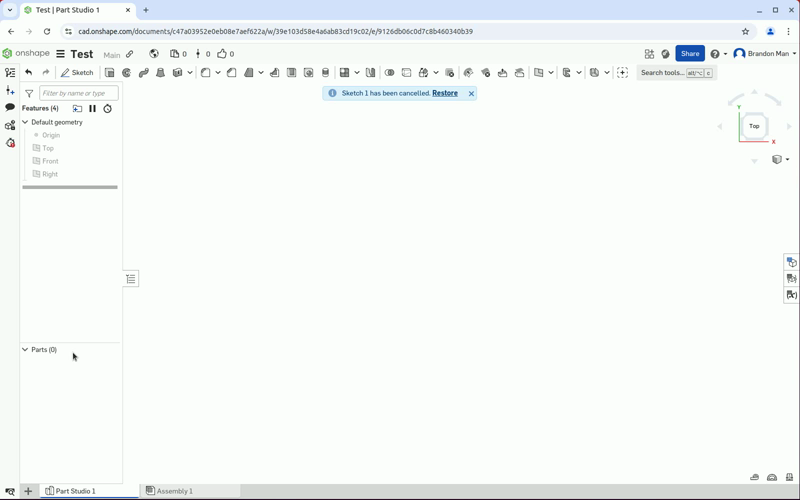
key(space)
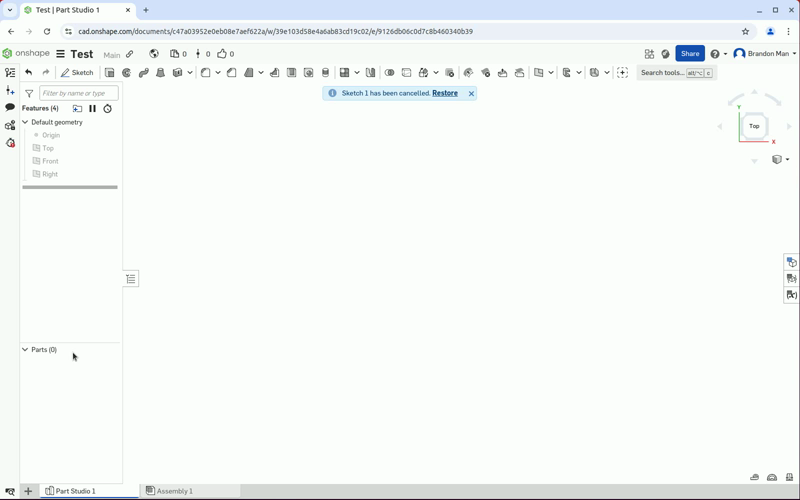
key_down(shift)
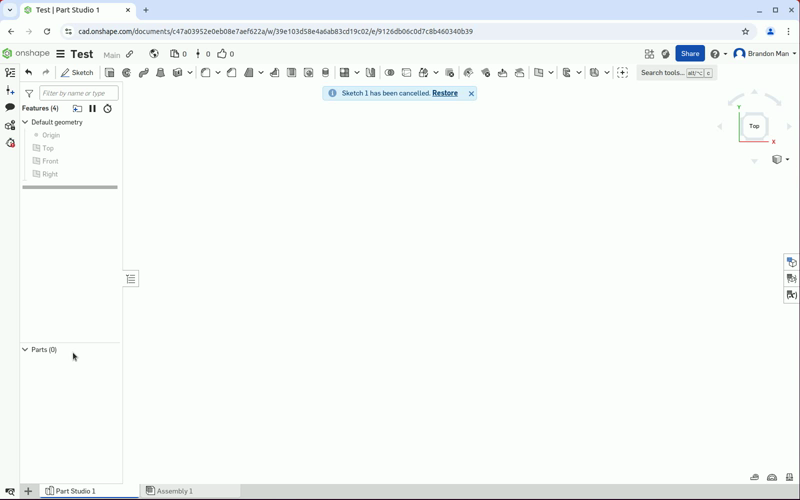
key(up)
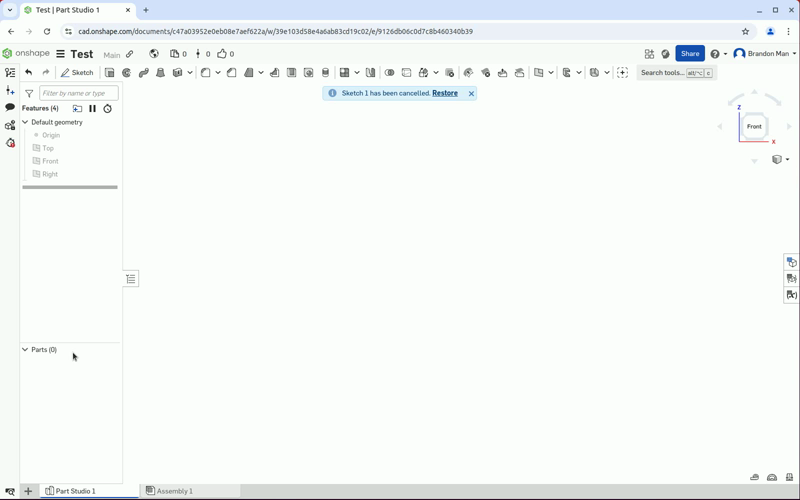
key_up(shift)
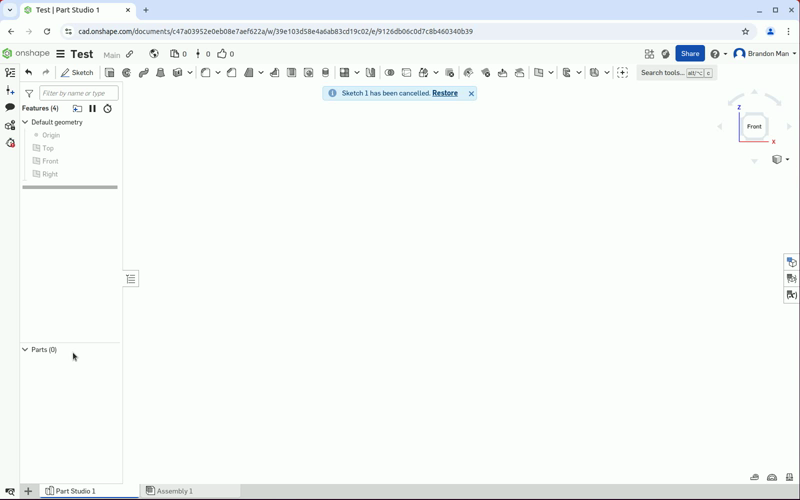
mouse_move(73, 352)
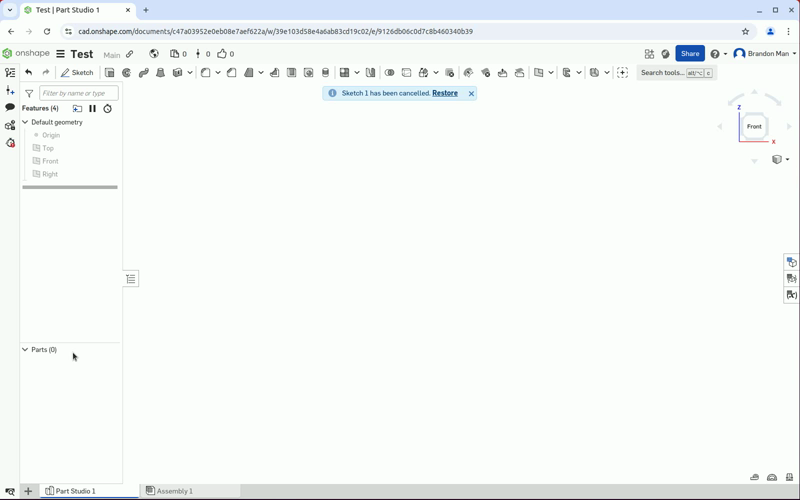
key(shift+y)
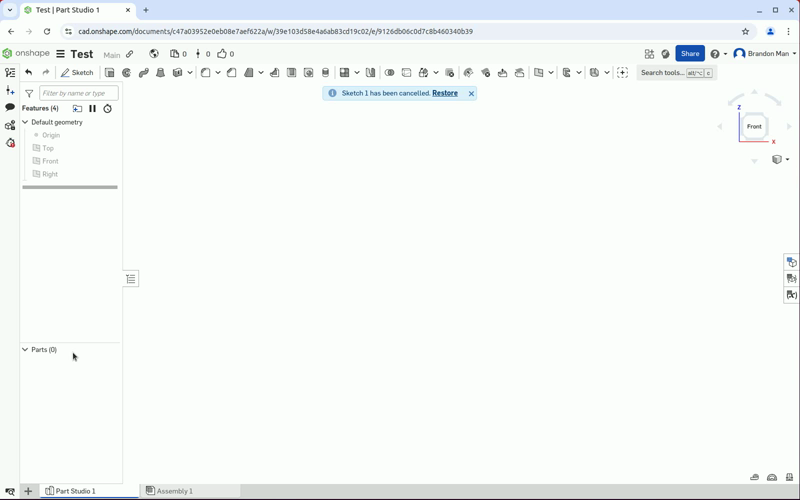
key(shift+s)
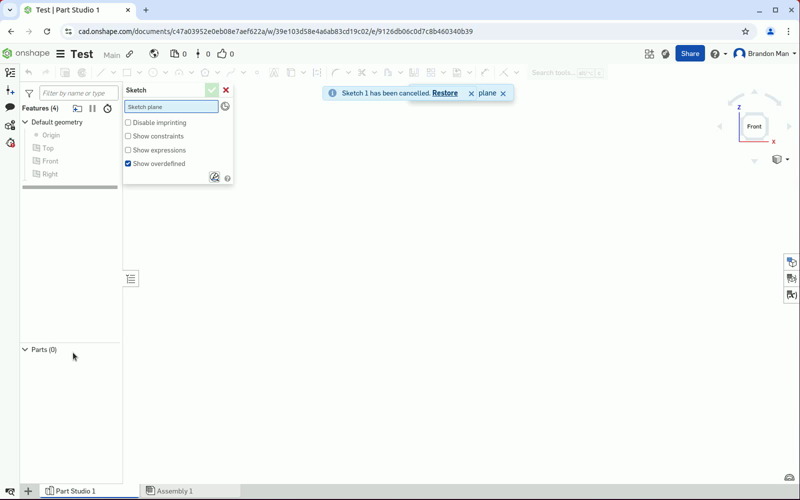
mouse_move(73, 163)
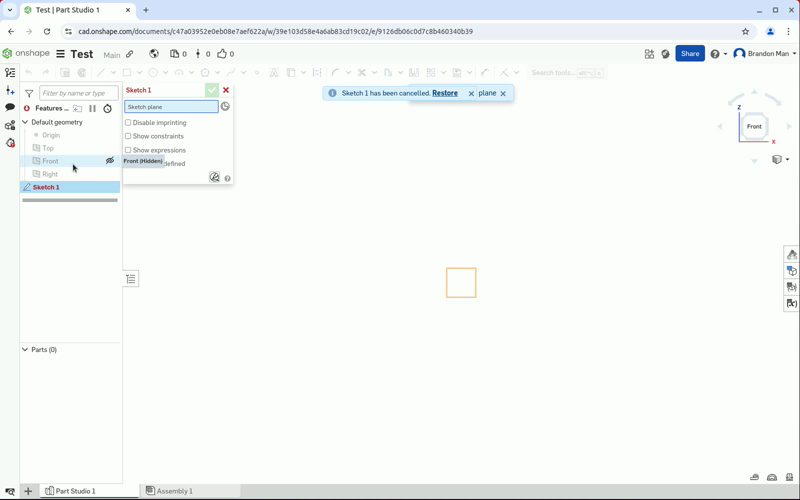
click(73, 163)
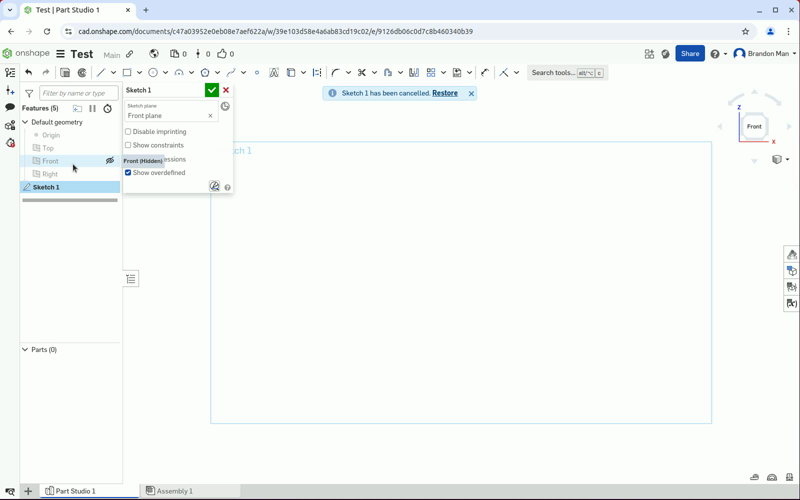
mouse_move(73, 352)
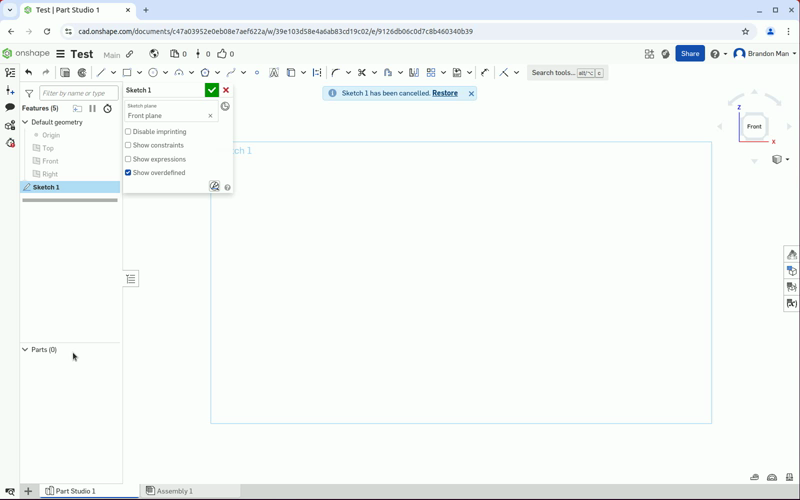
key(y)
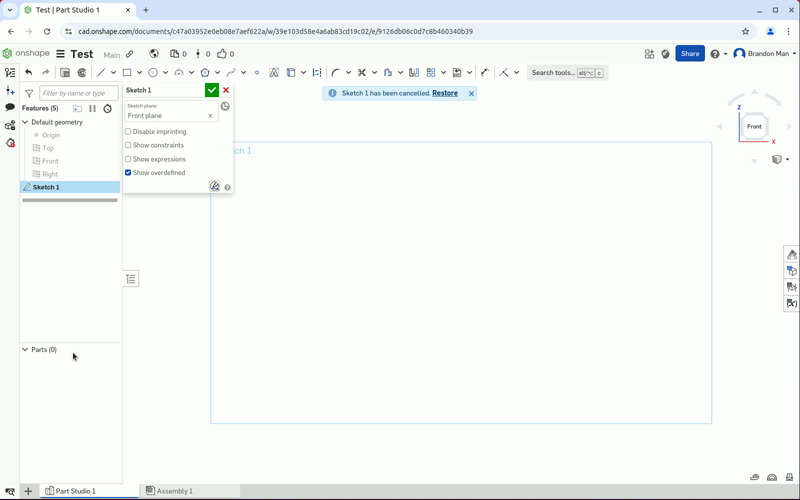
key(l)
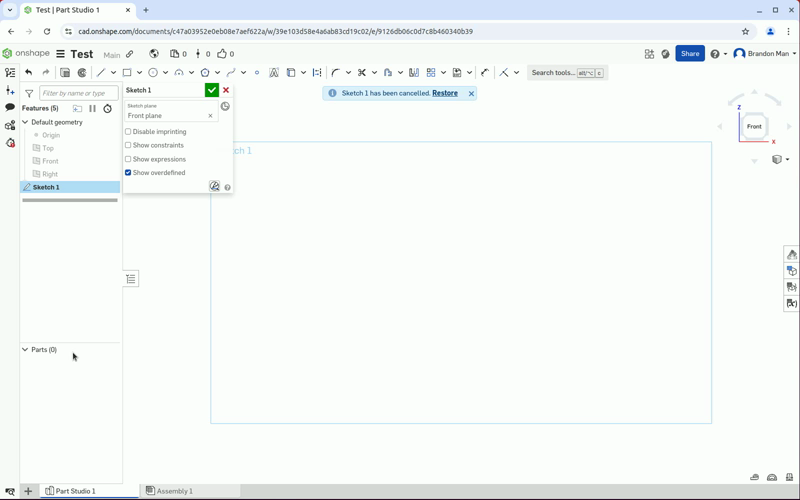
key_down(shift)
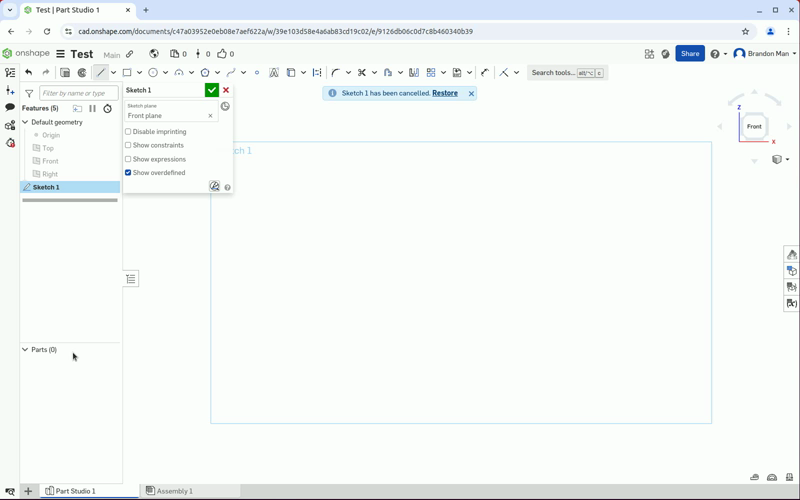
mouse_move(432, 370)
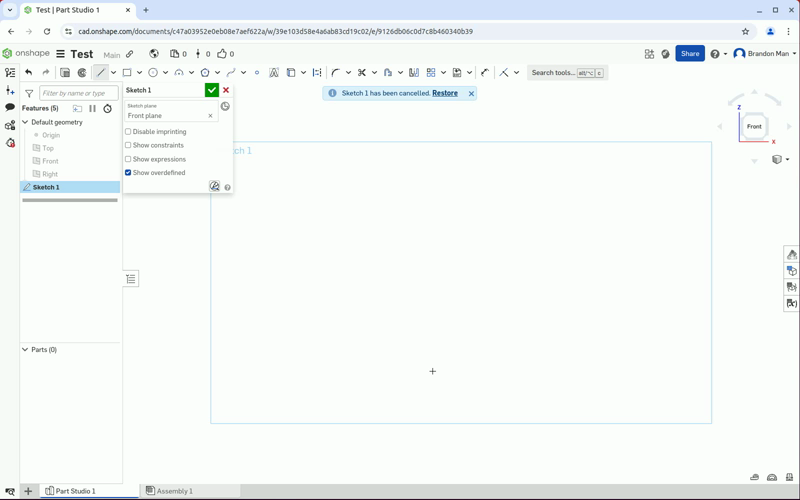
click(432, 370)
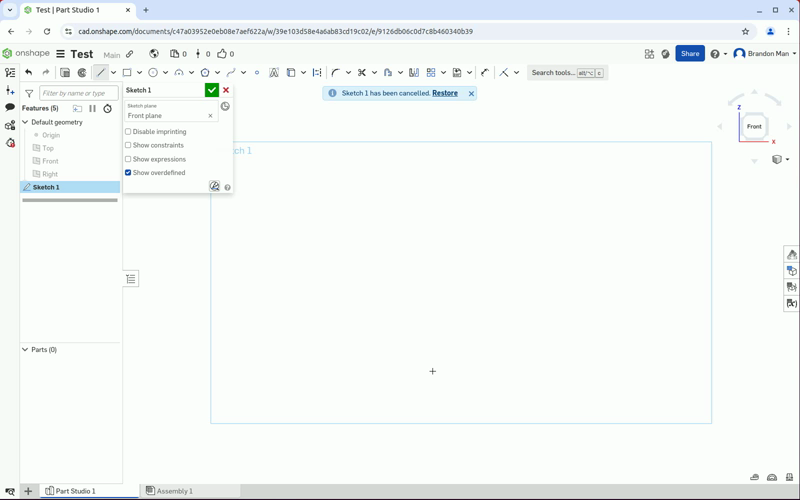
key_up(shift)
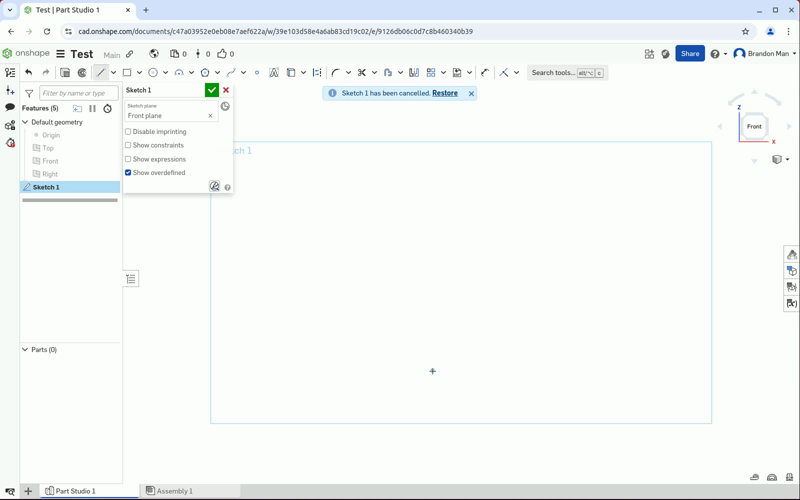
key_down(shift)
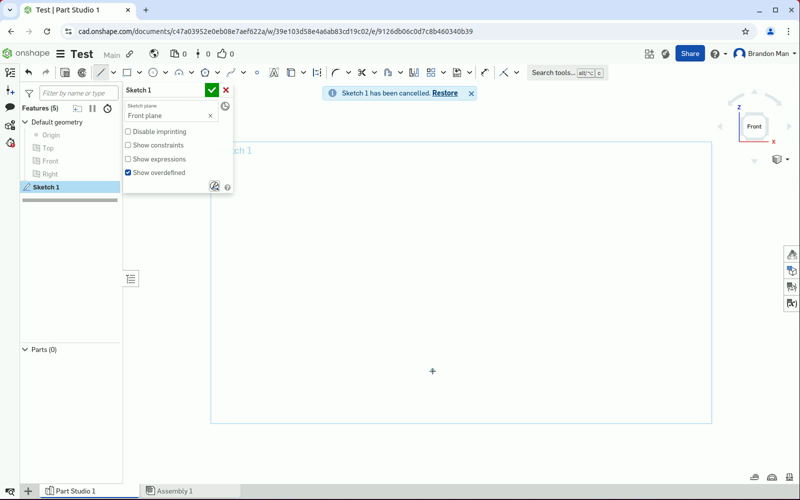
mouse_move(554, 370)
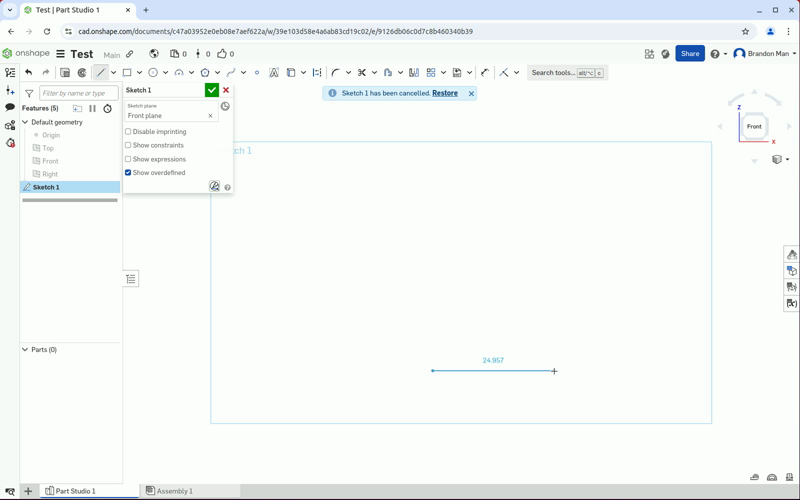
click(554, 370)
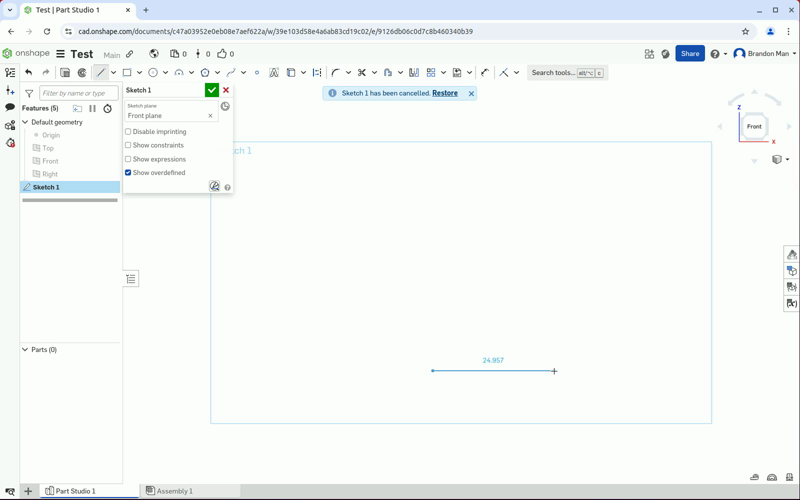
key_up(shift)
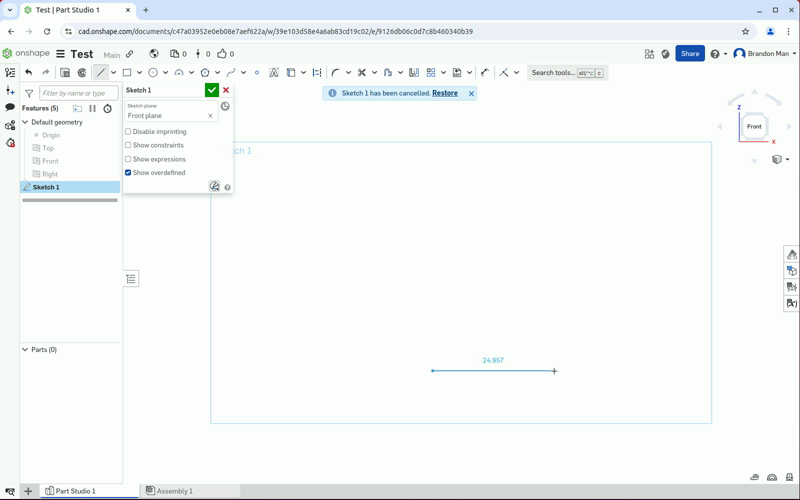
key_down(shift)
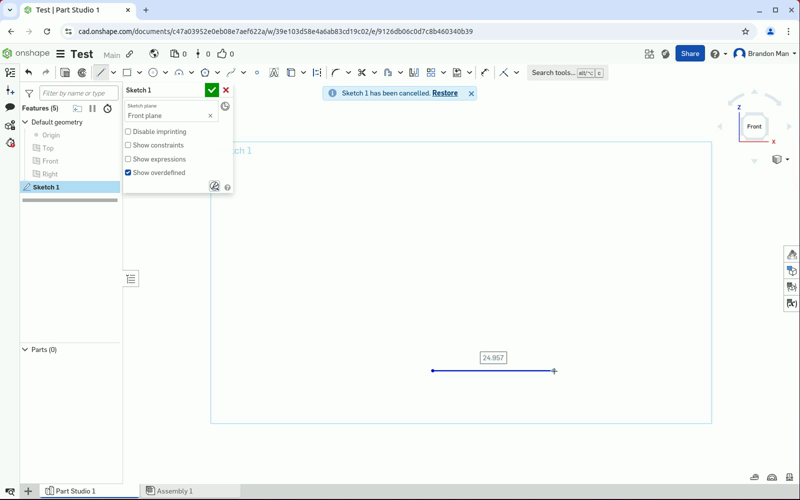
mouse_move(554, 273)
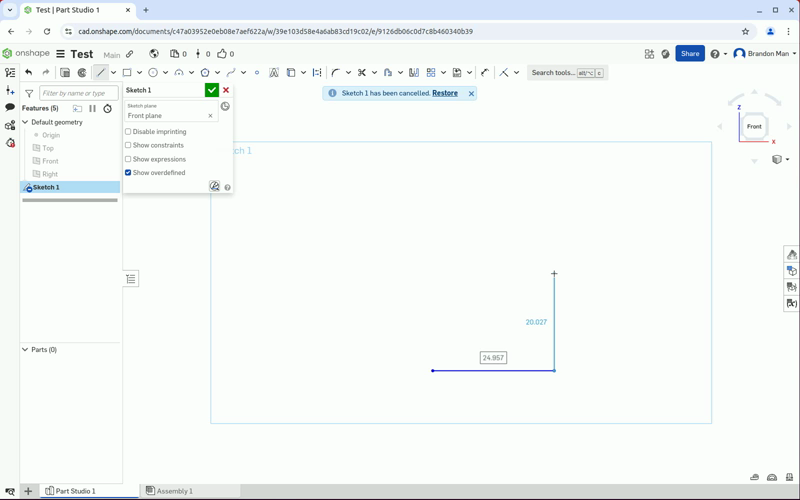
click(554, 273)
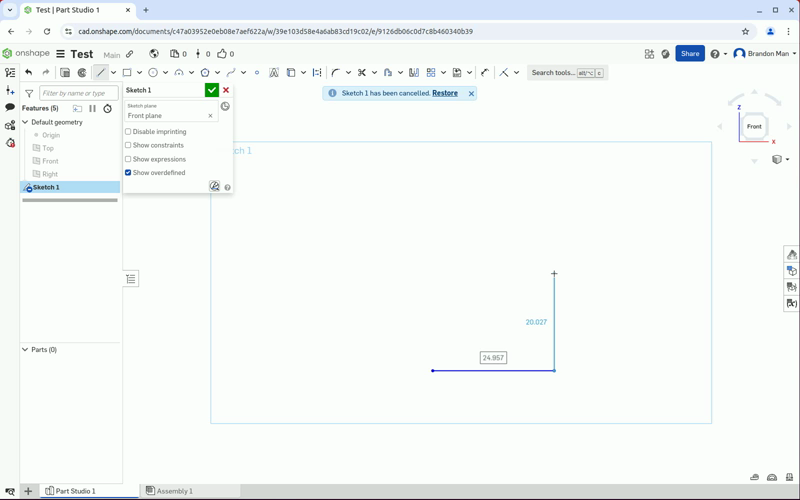
key_up(shift)
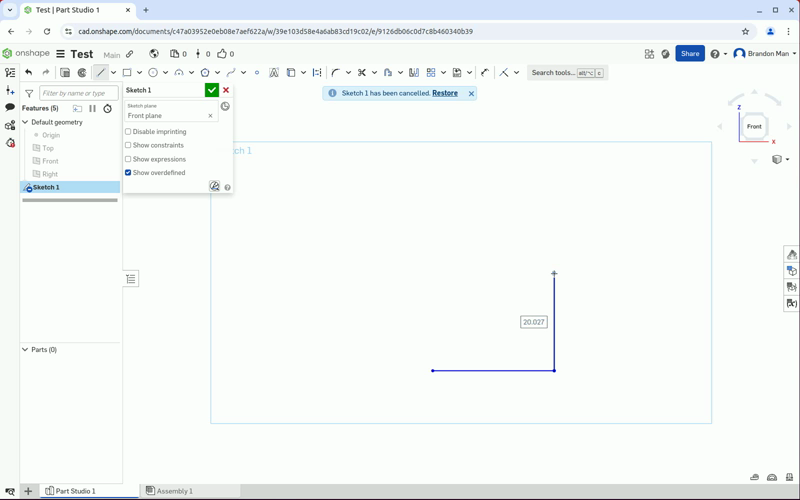
key_down(shift)
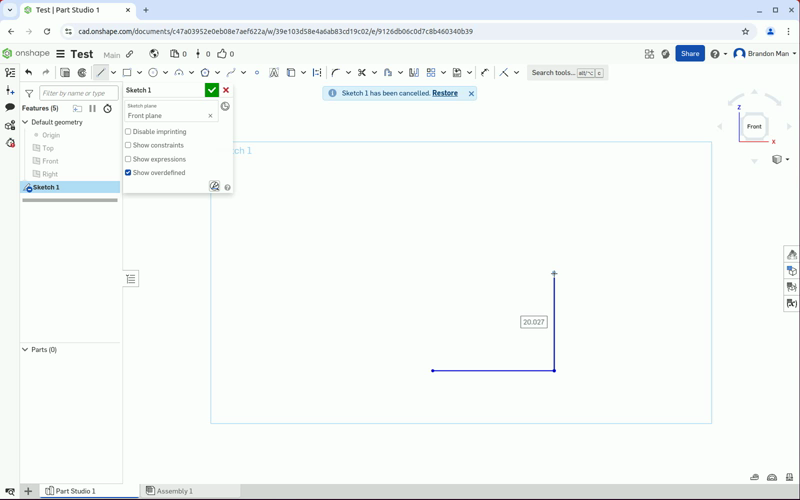
mouse_move(432, 273)
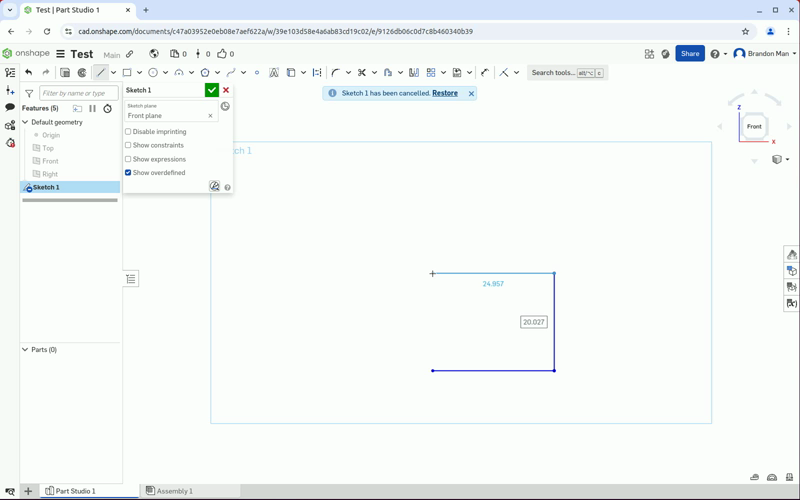
click(432, 273)
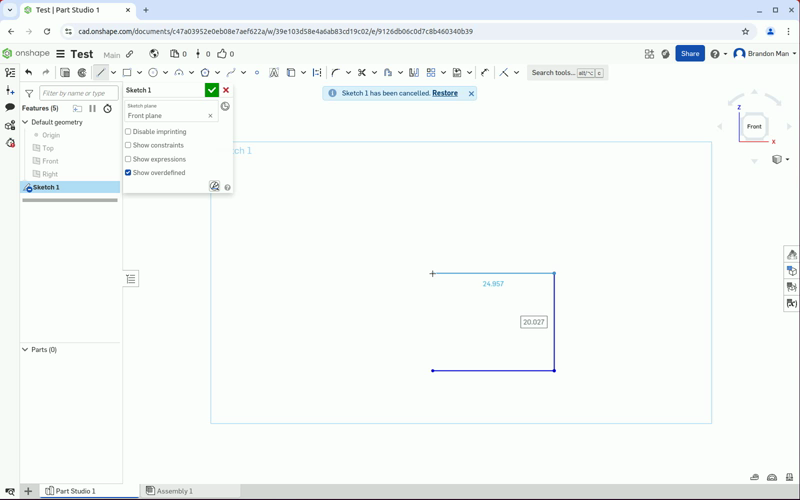
key_up(shift)
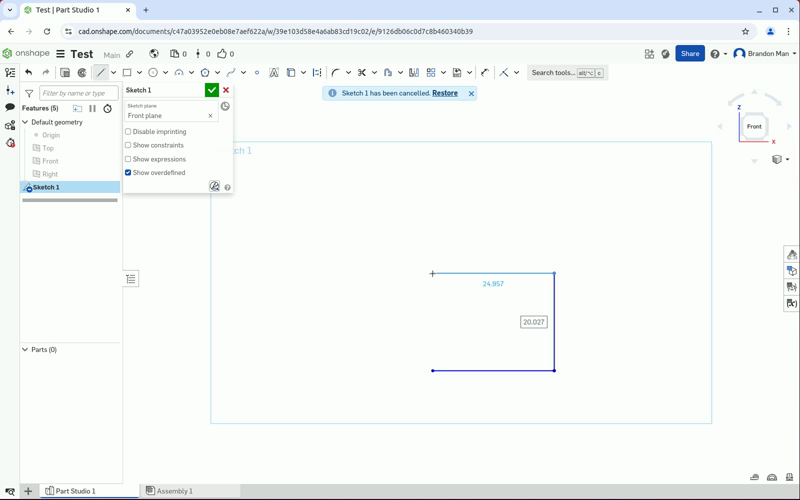
key_down(shift)
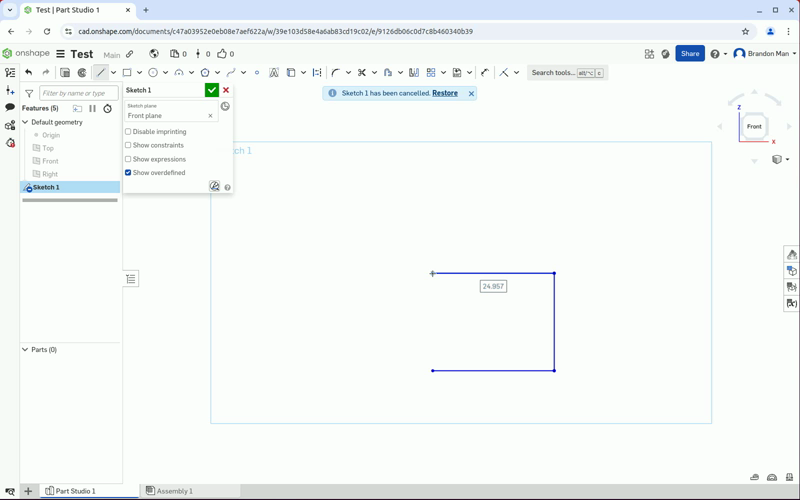
mouse_move(432, 370)
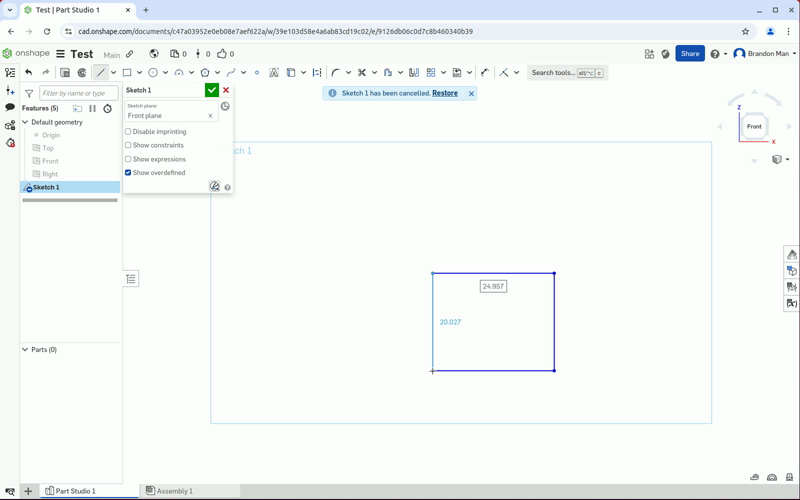
key_up(shift)
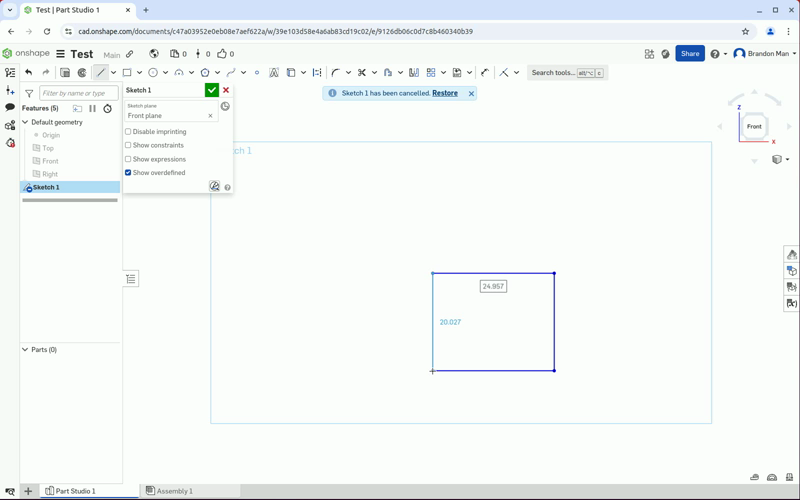
click(432, 370)
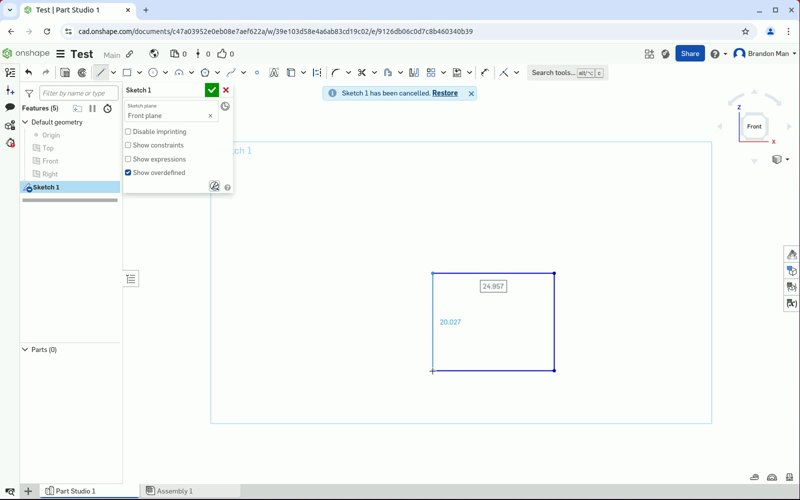
key(esc)
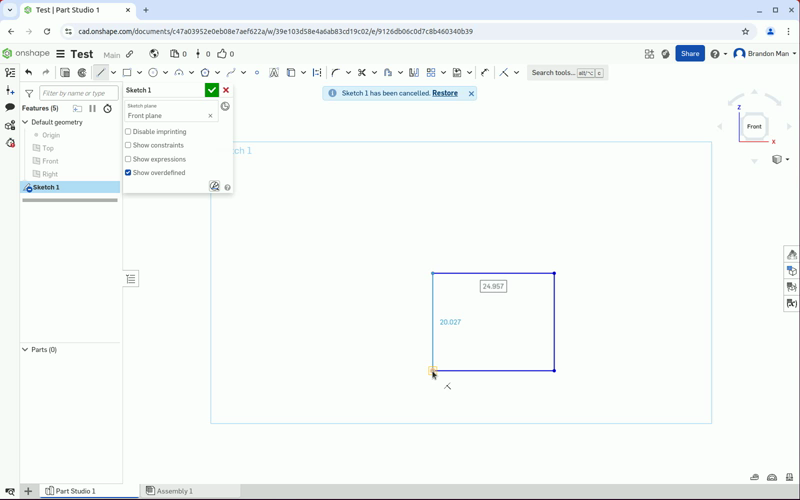
mouse_move(531, 362)
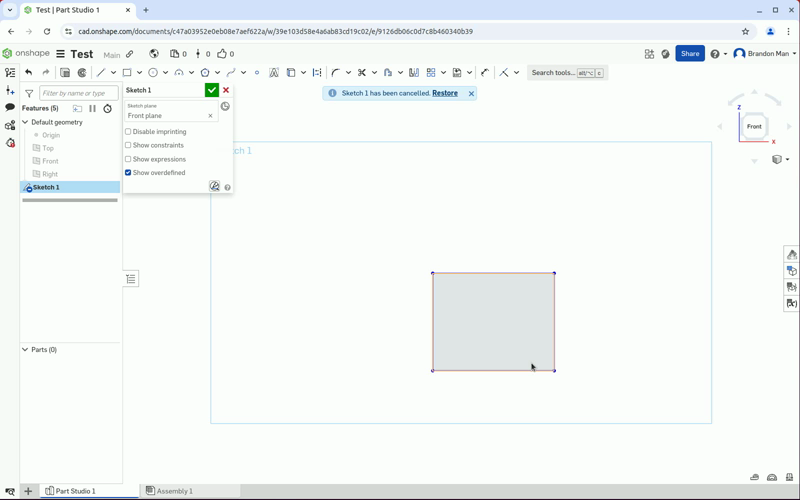
click(531, 362)
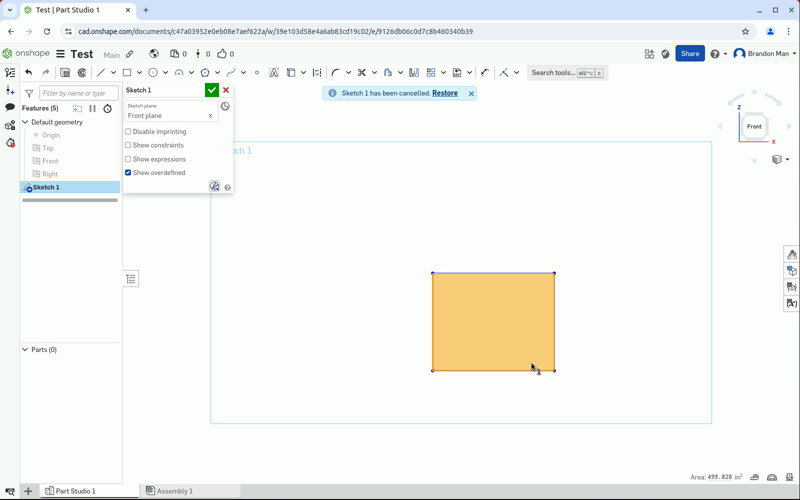
mouse_move(73, 352)
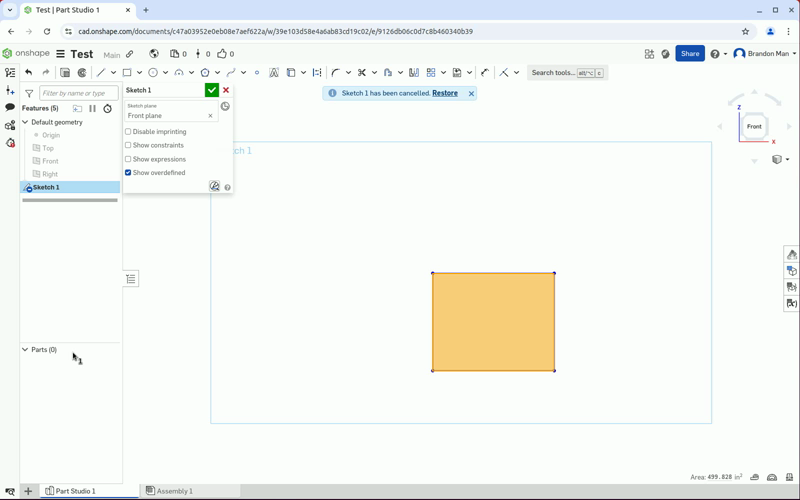
key(shift+y)
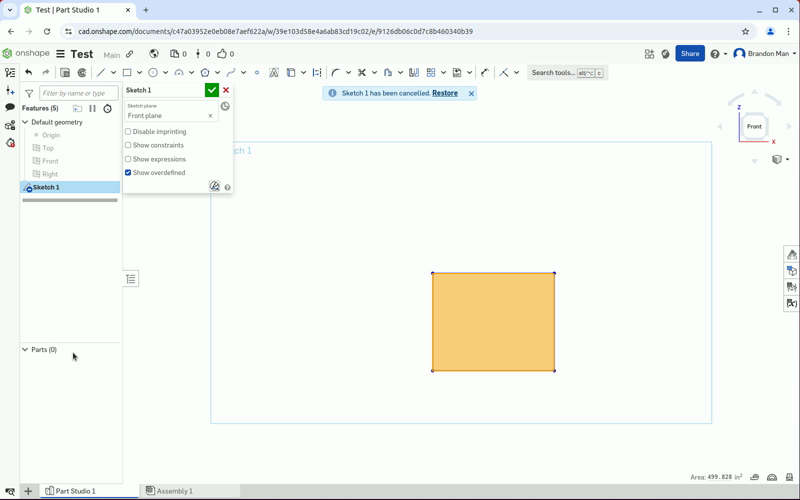
key(shift+e)
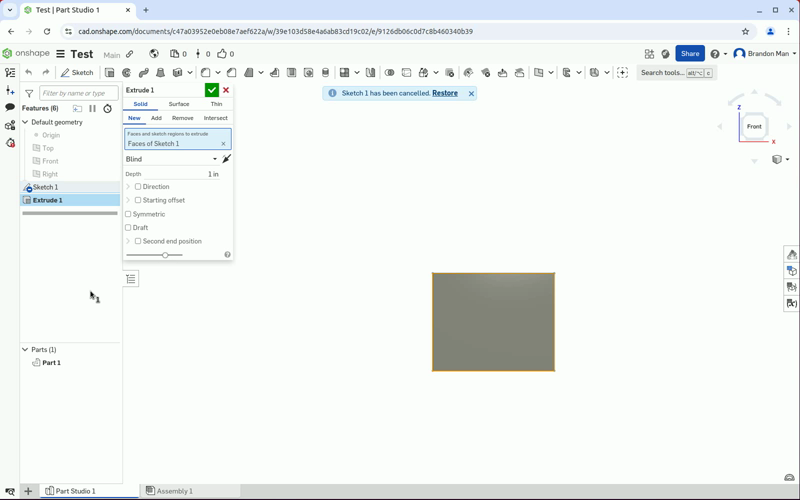
mouse_move(143, 106)
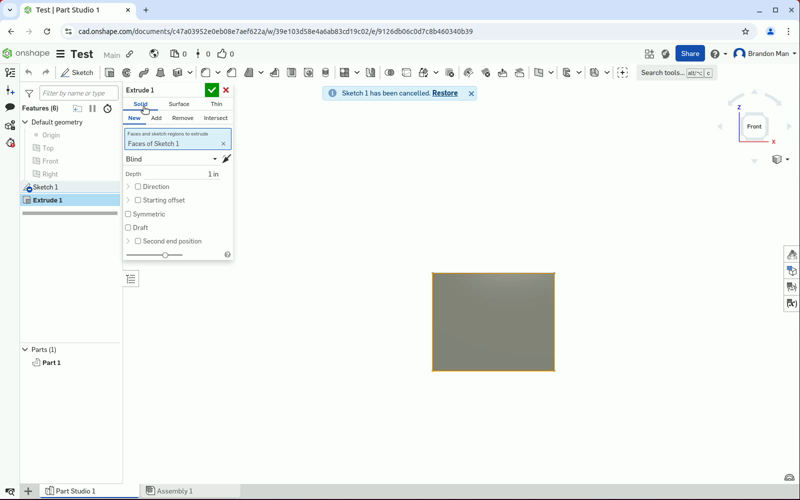
click(143, 106)
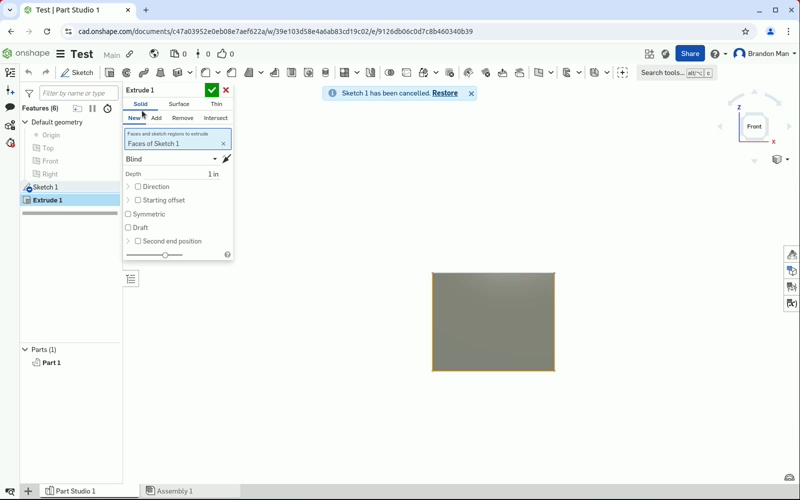
mouse_move(137, 120)
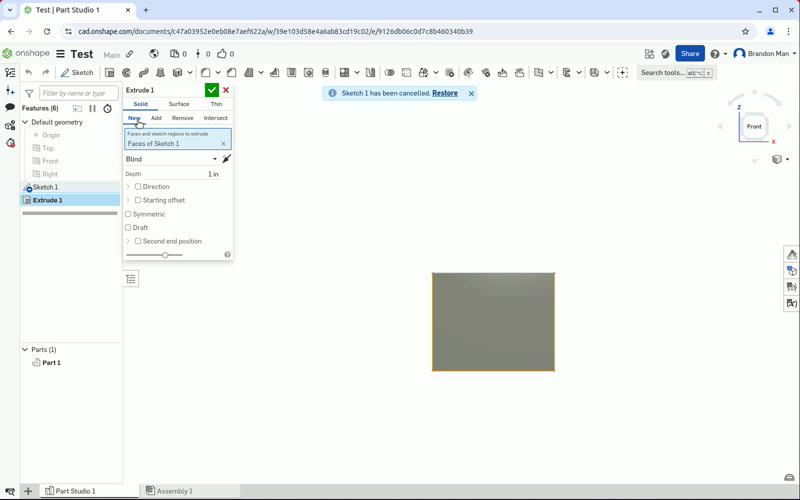
click(137, 120)
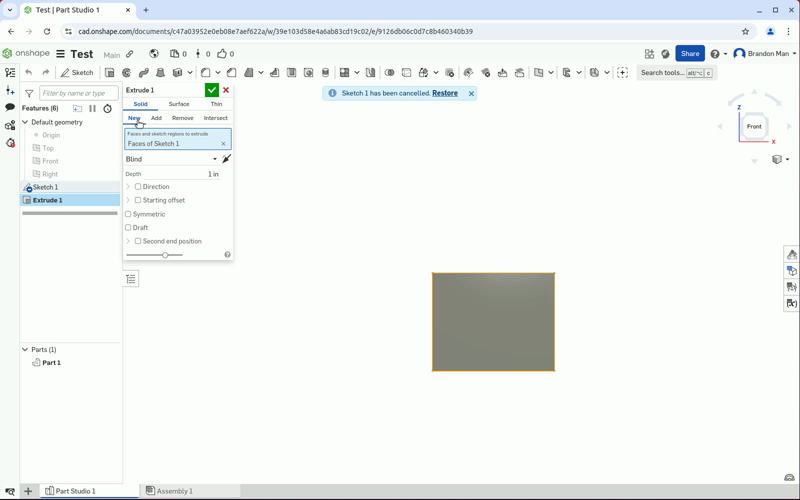
key(tab, 4)
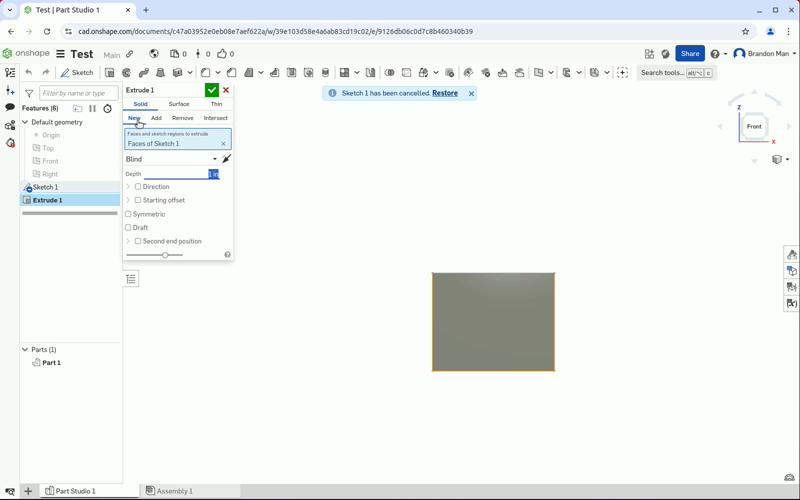
text(23.108)
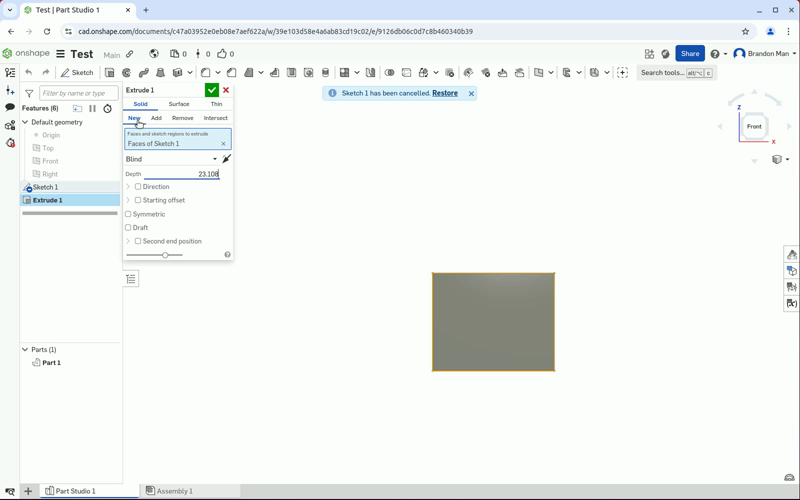
key(enter)
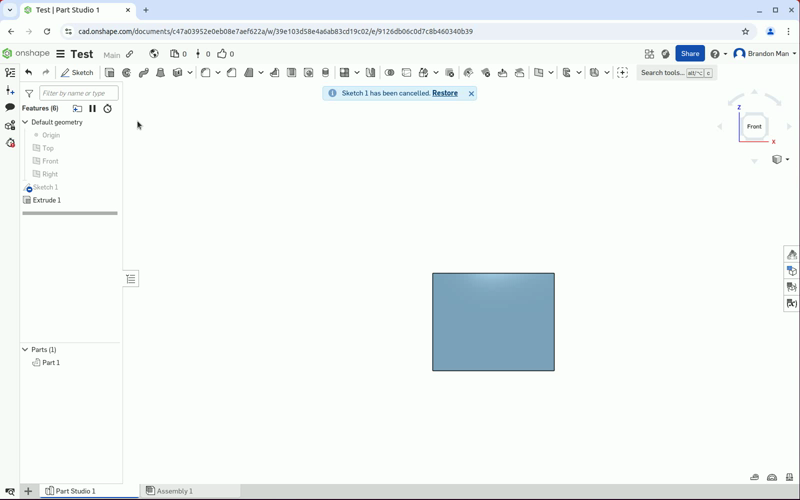
key(shift+h)
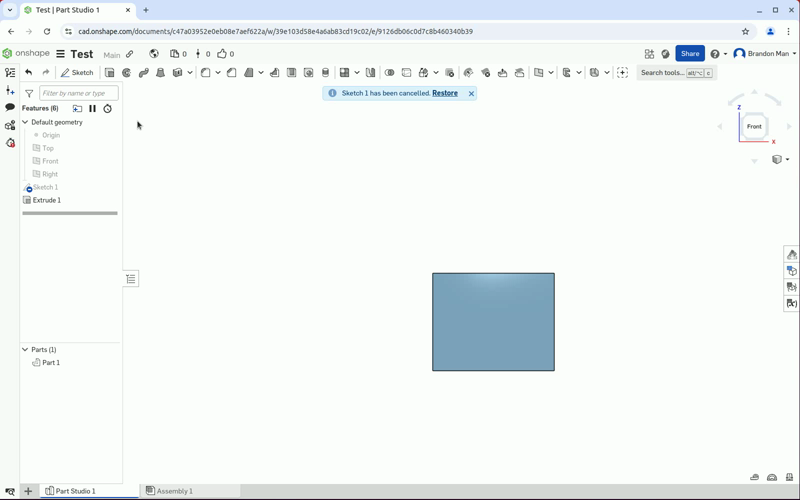
key(shift+h)
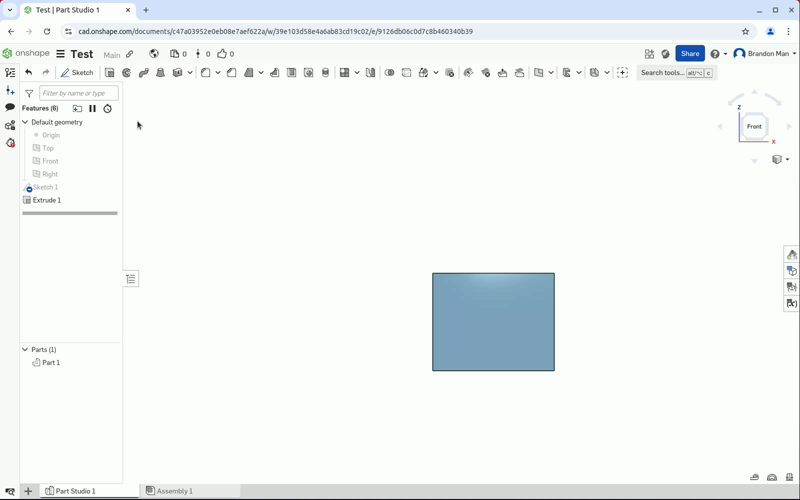
mouse_move(73, 189)
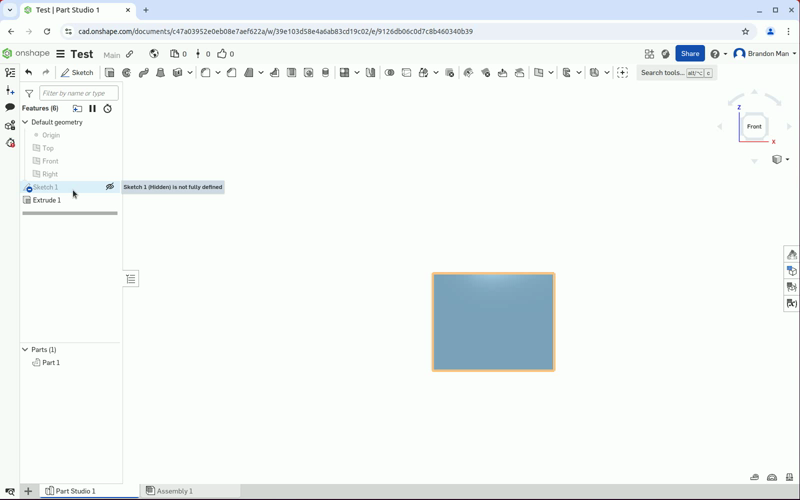
click(73, 189)
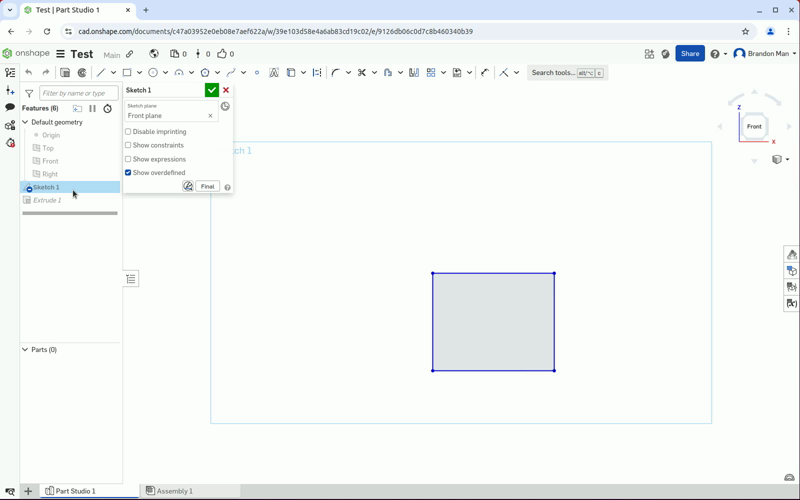
mouse_move(229, 92)
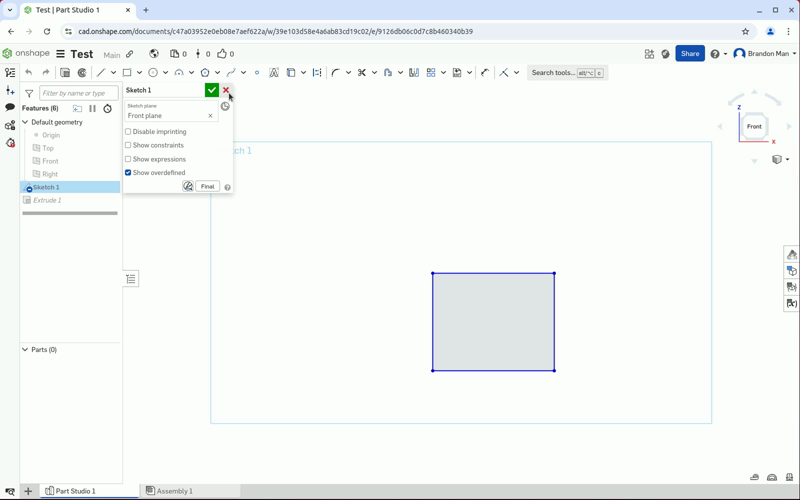
click(229, 92)
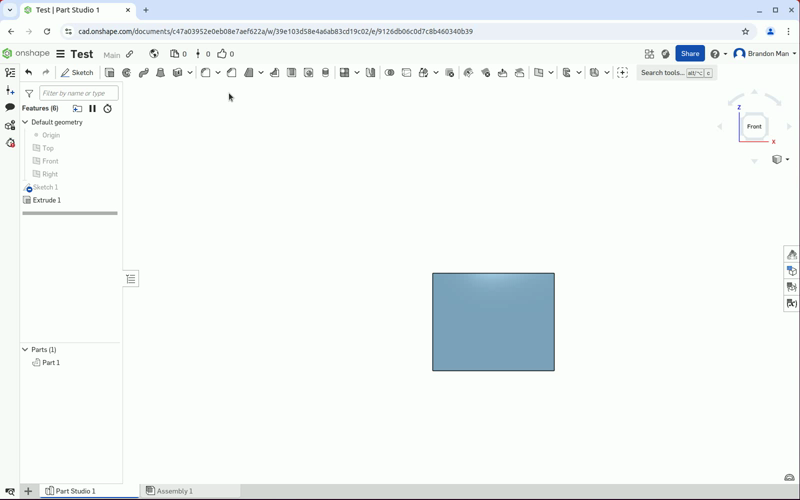
mouse_move(73, 352)
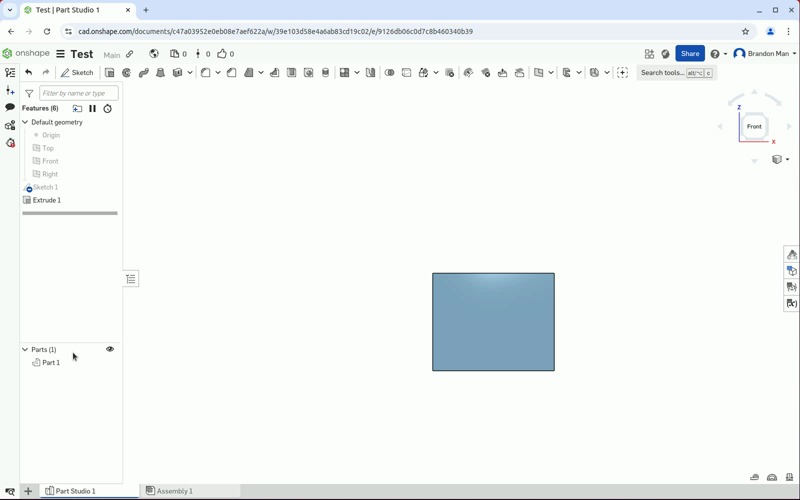
key(y)
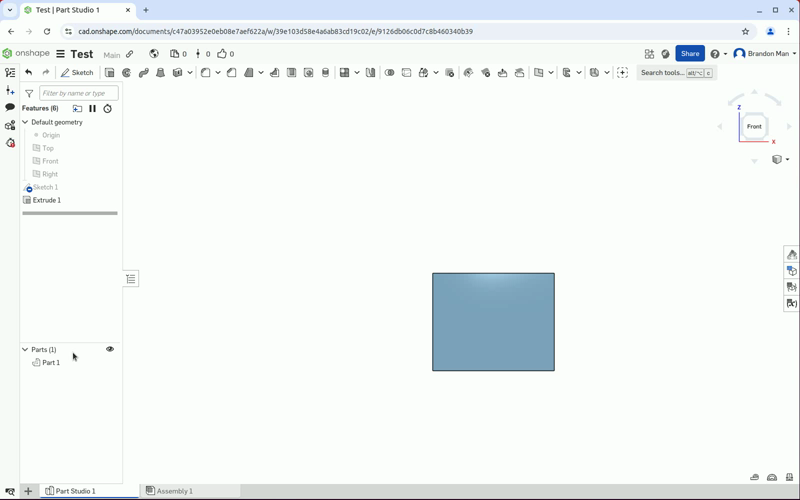
key(shift+p)
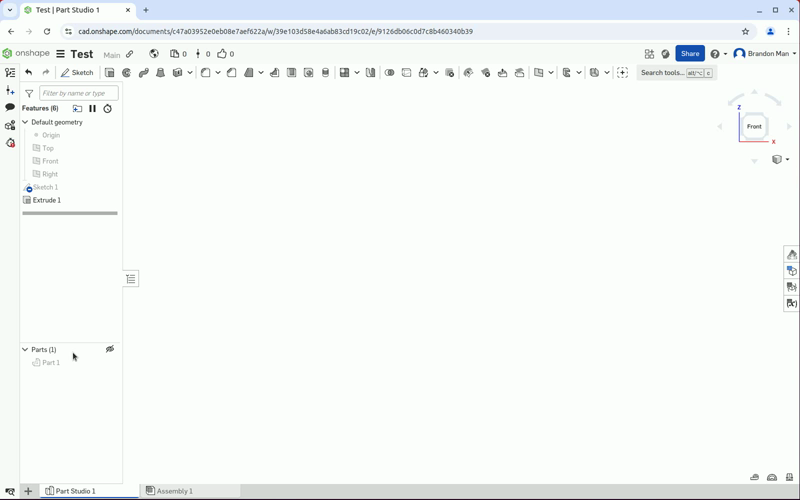
key(space)
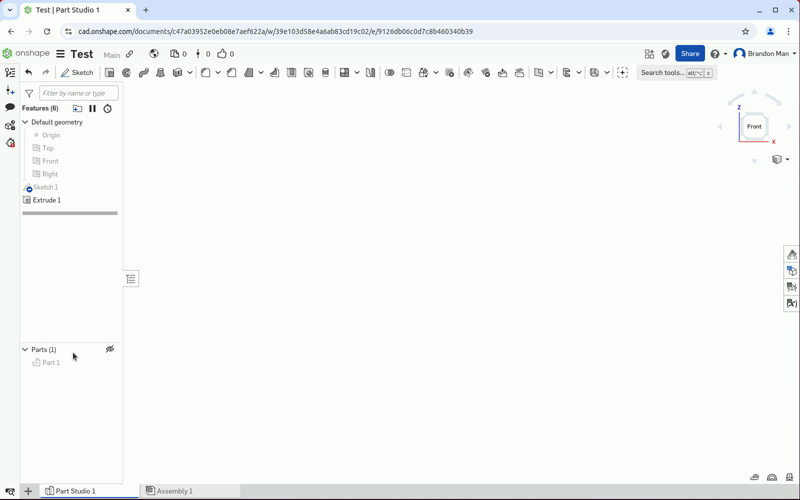
key_down(shift)
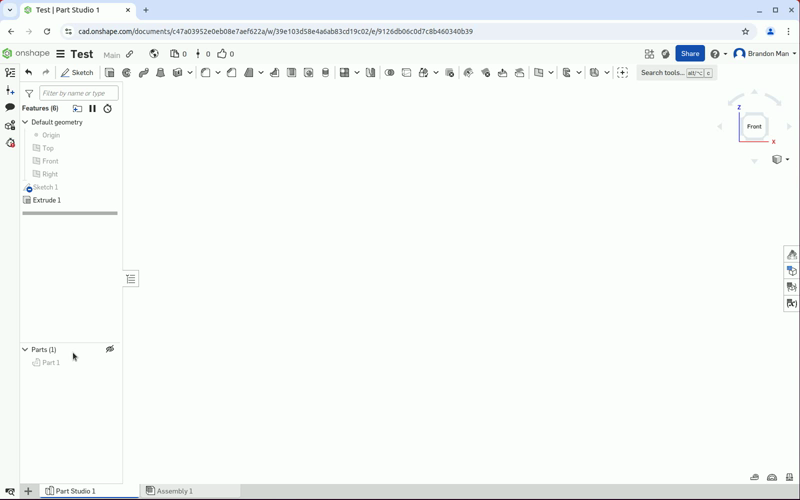
key(down)
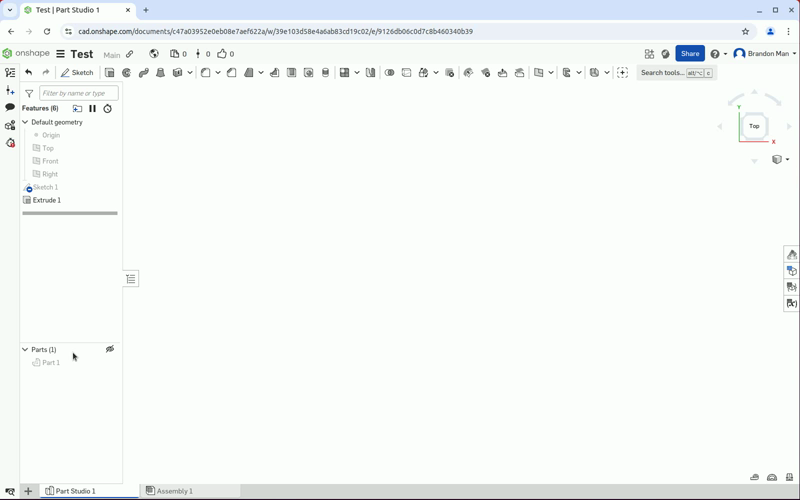
key_up(shift)
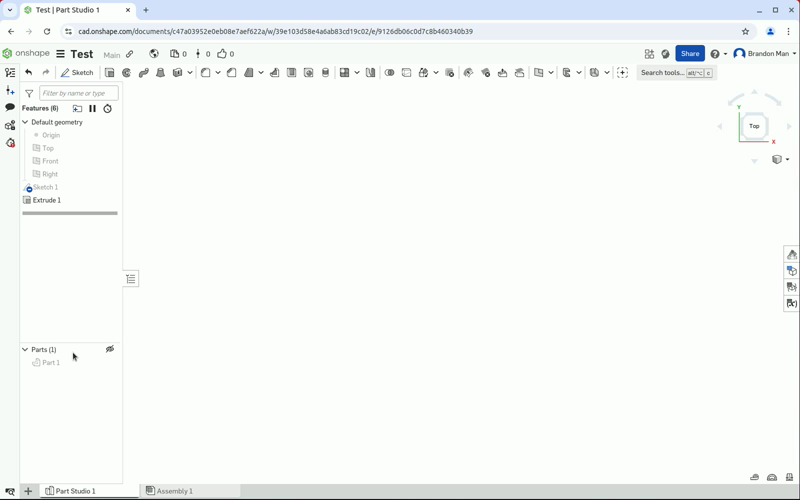
mouse_move(73, 352)
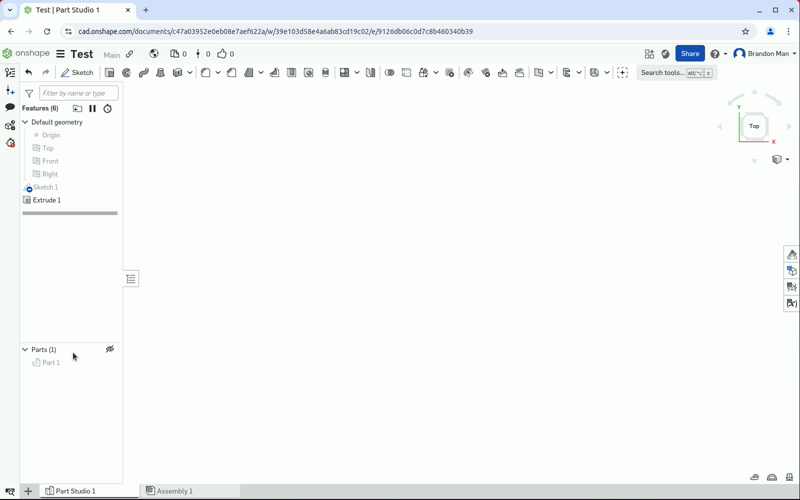
key(shift+y)
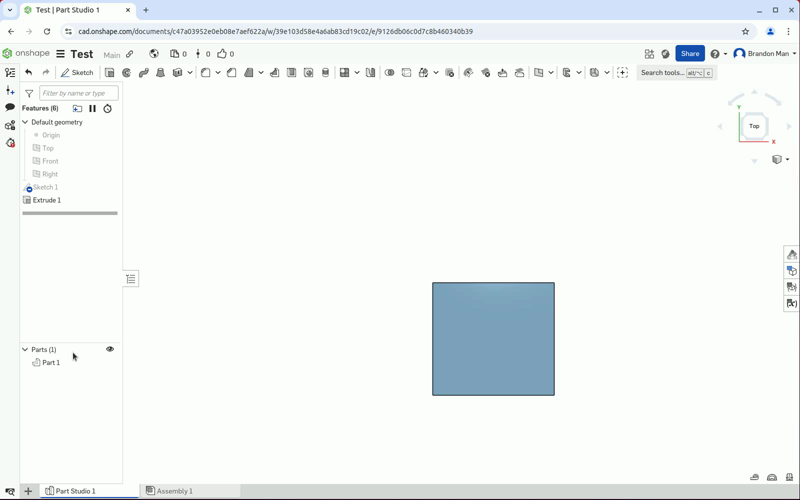
mouse_move(541, 75)
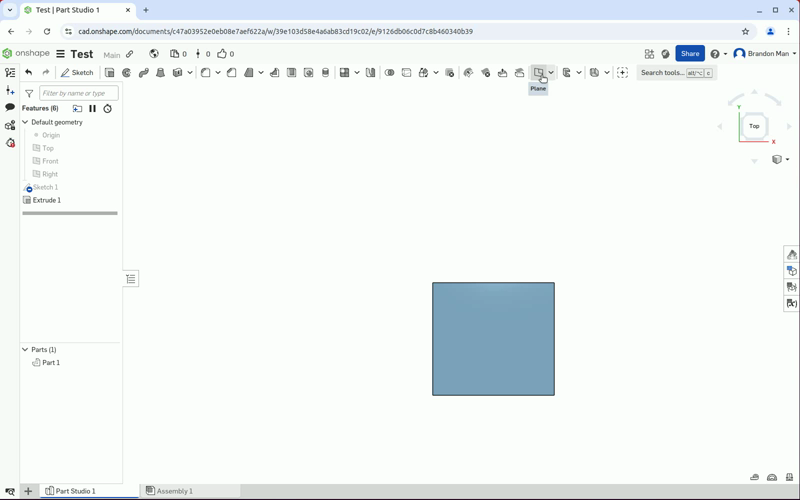
click(541, 75)
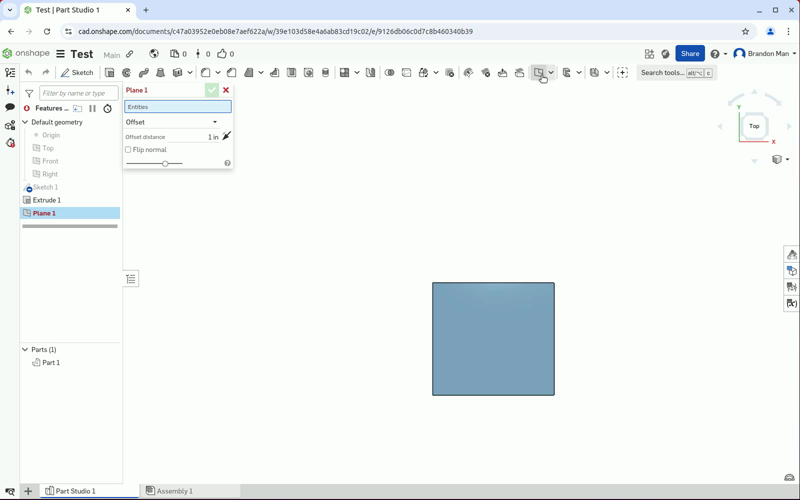
mouse_move(73, 150)
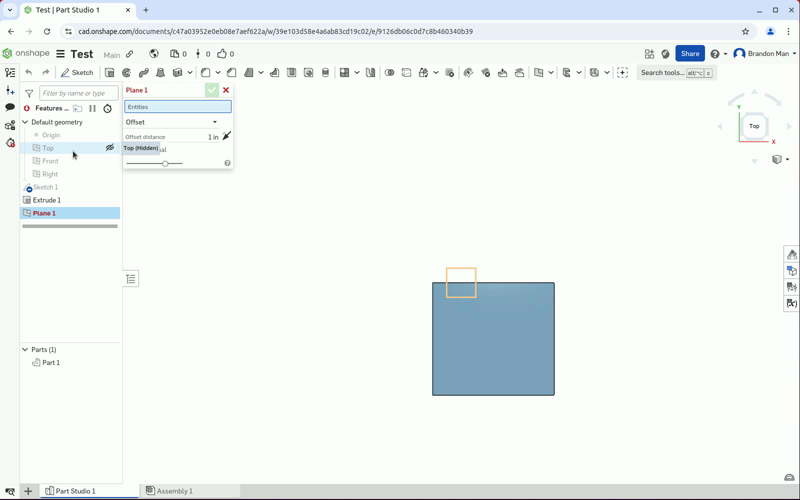
click(73, 150)
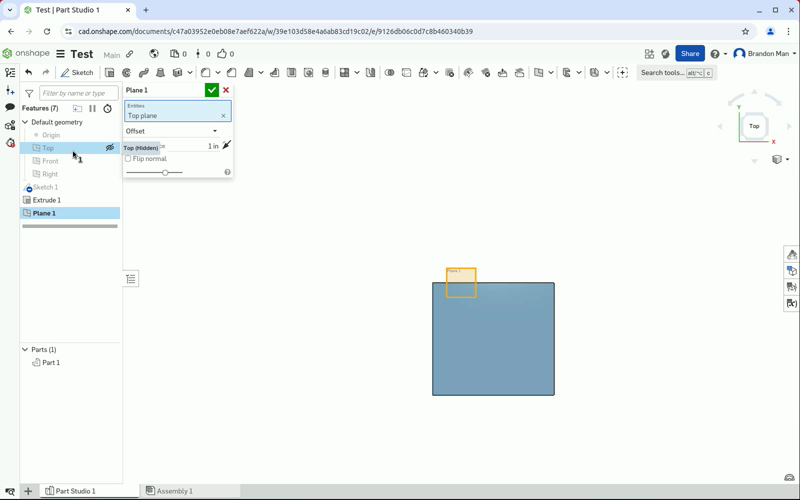
key(tab, 2)
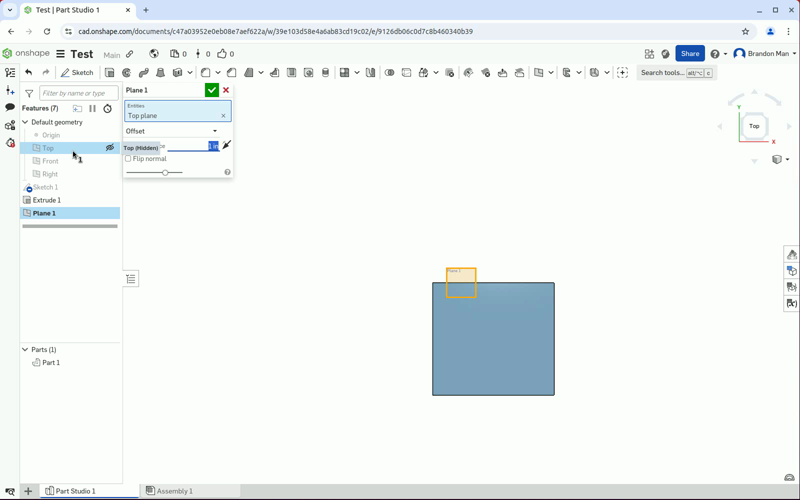
text(1.91)
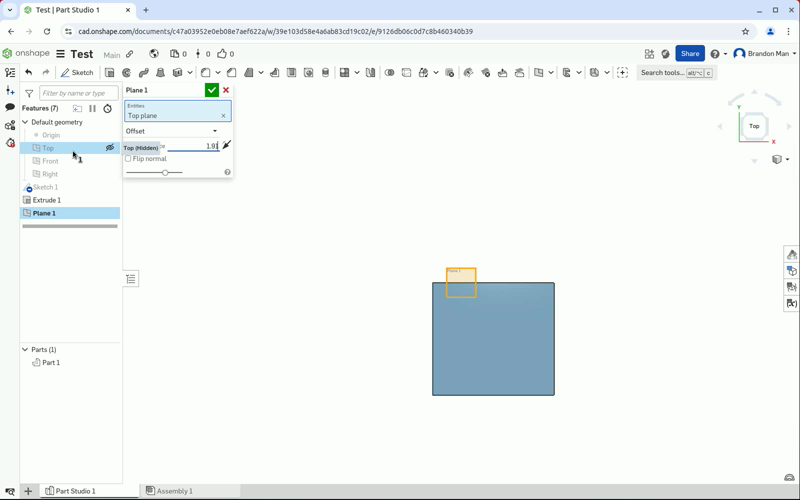
key(enter, 2)
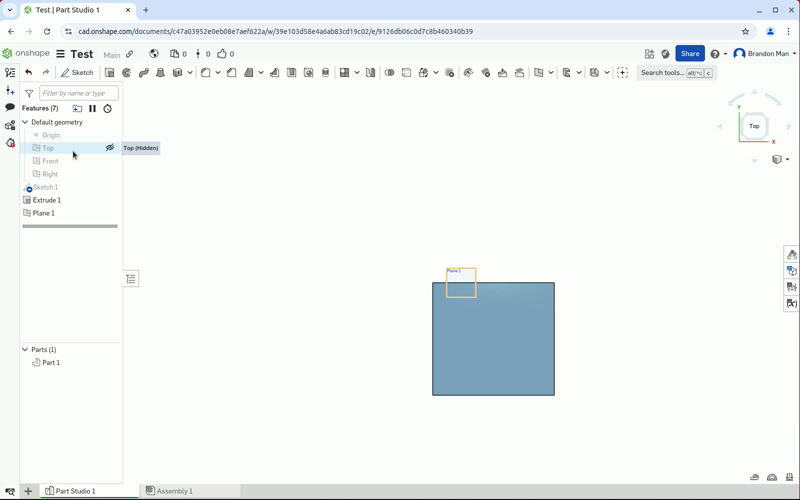
key(shift+s)
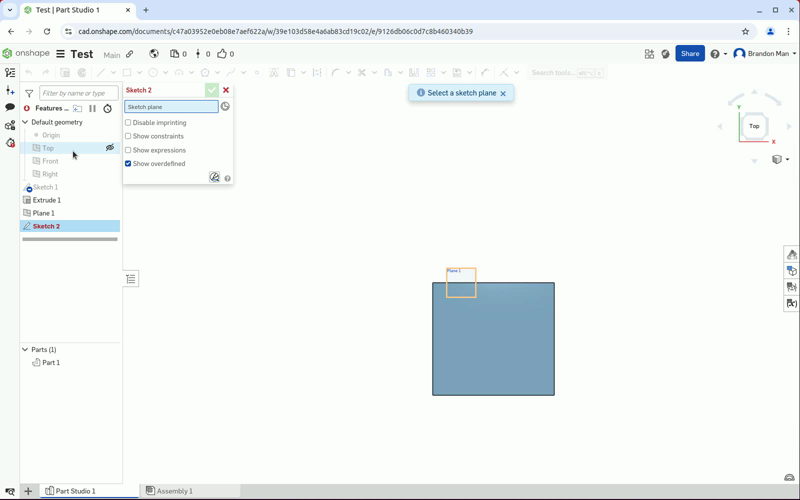
mouse_move(73, 215)
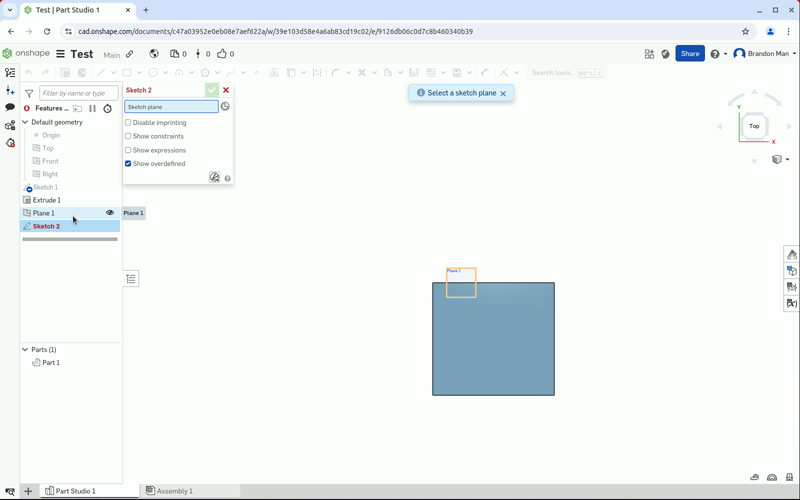
click(73, 215)
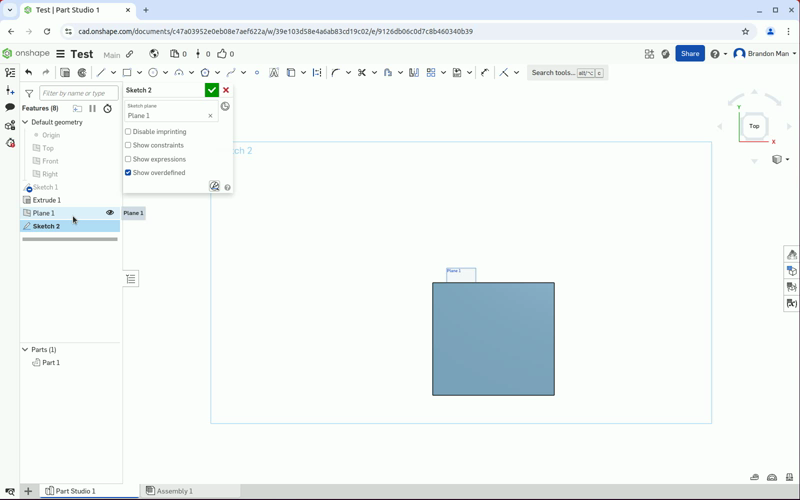
mouse_move(73, 352)
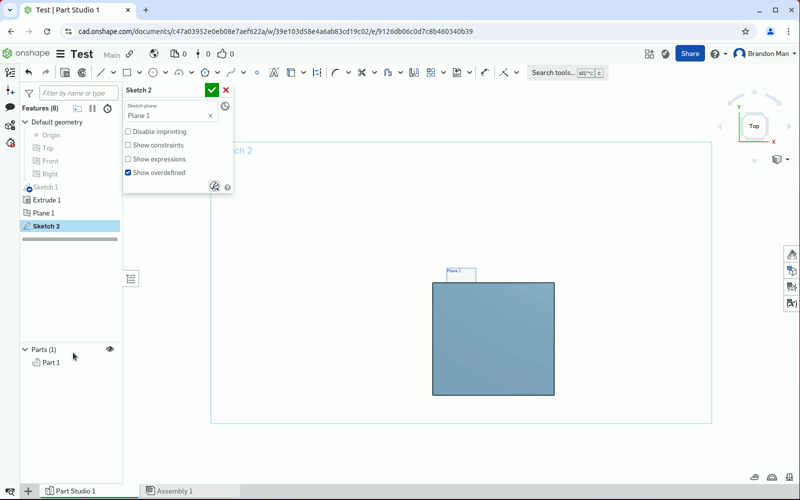
key(y)
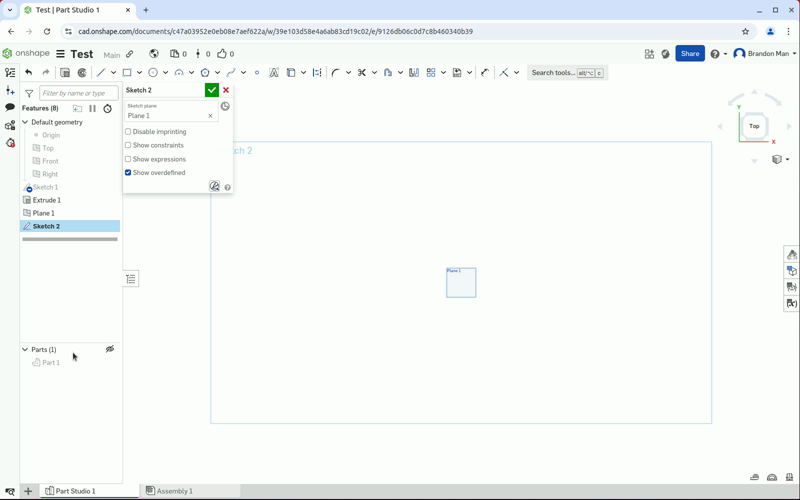
key(l)
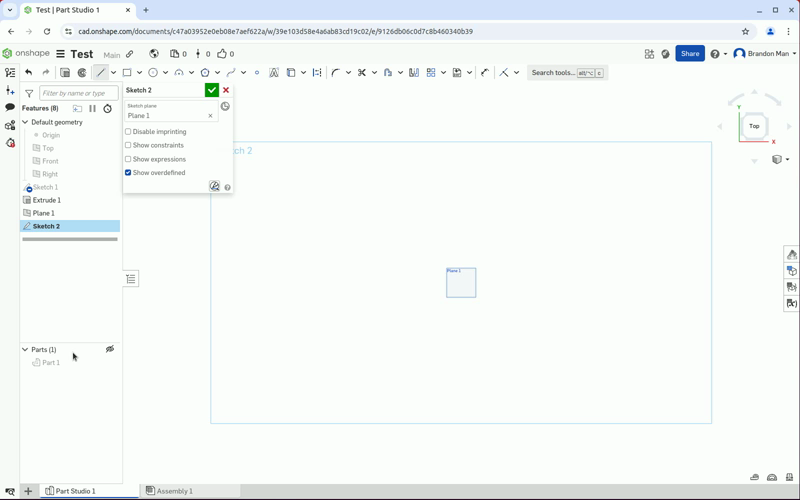
key_down(shift)
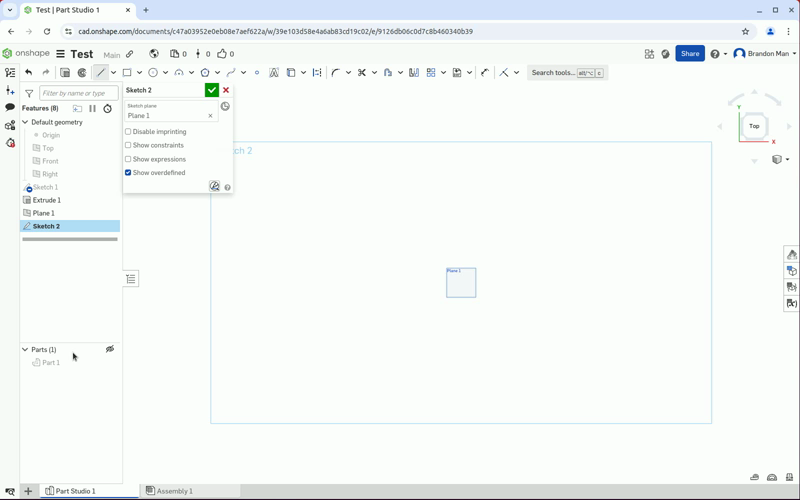
mouse_move(443, 372)
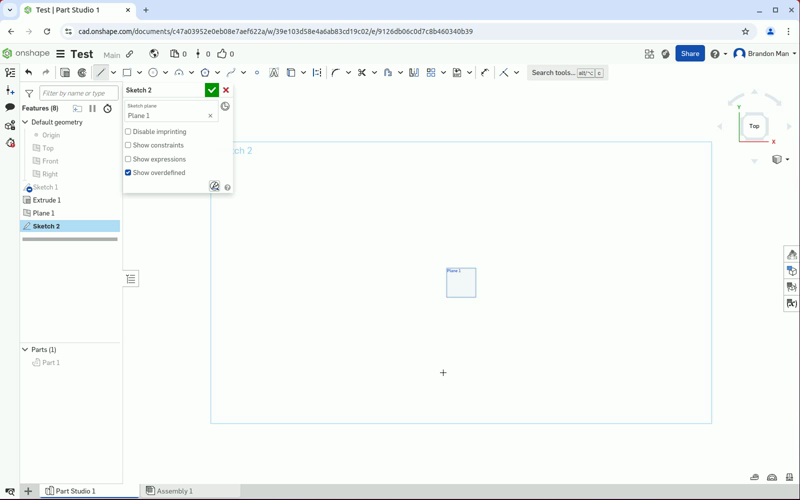
click(443, 372)
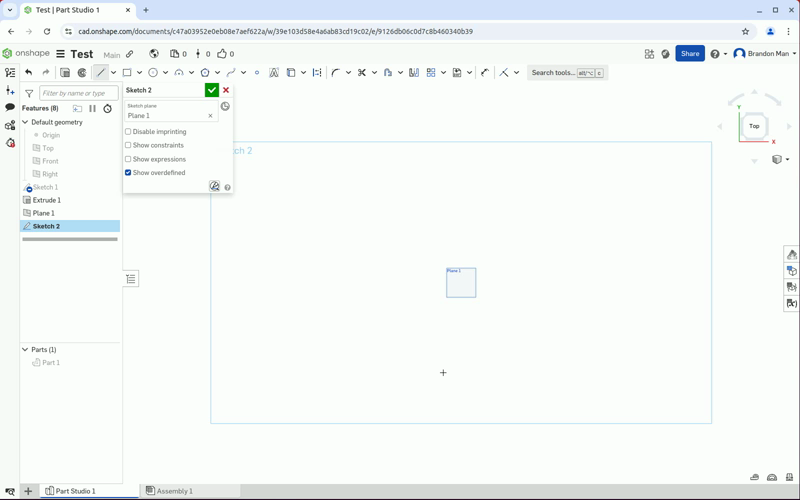
key_up(shift)
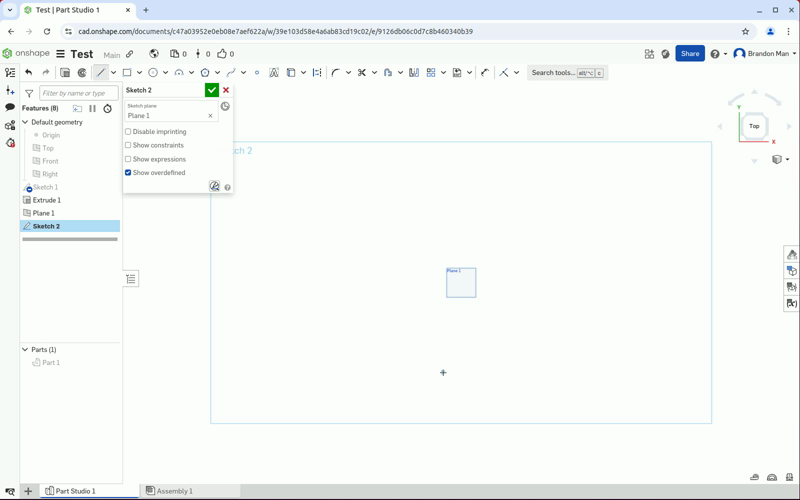
key_down(shift)
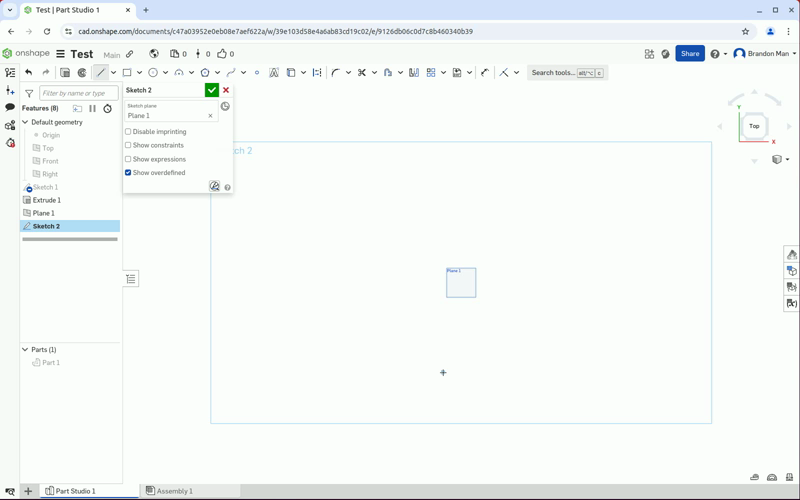
mouse_move(531, 372)
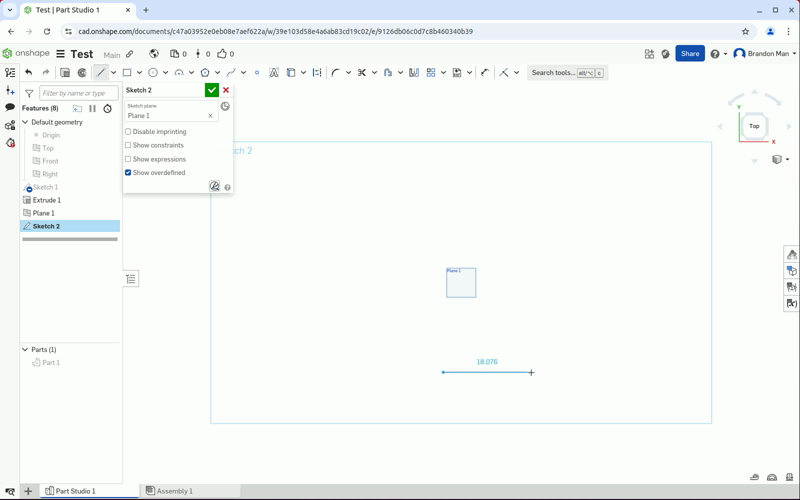
click(531, 372)
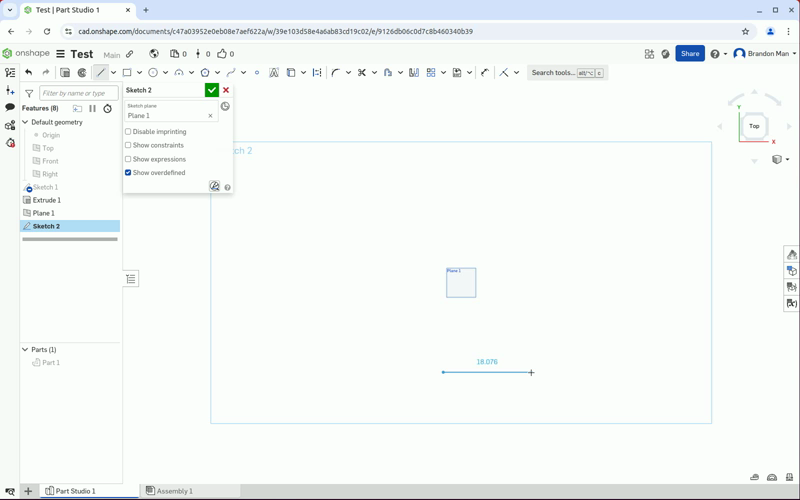
key_up(shift)
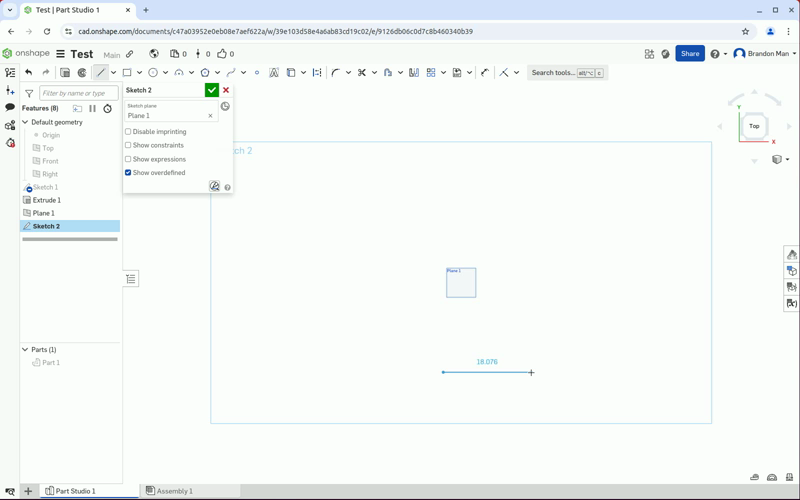
key_down(shift)
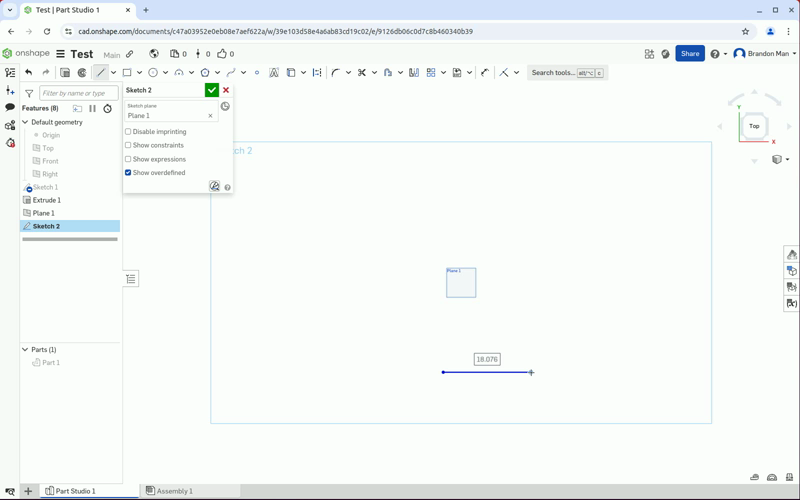
mouse_move(531, 303)
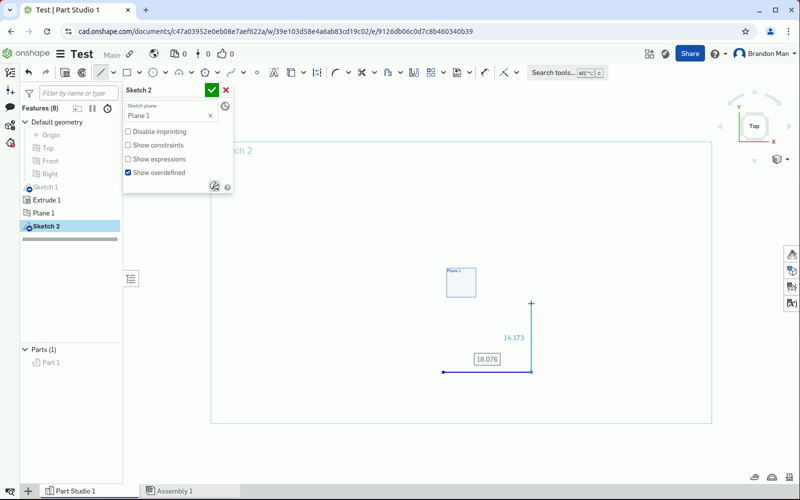
click(531, 303)
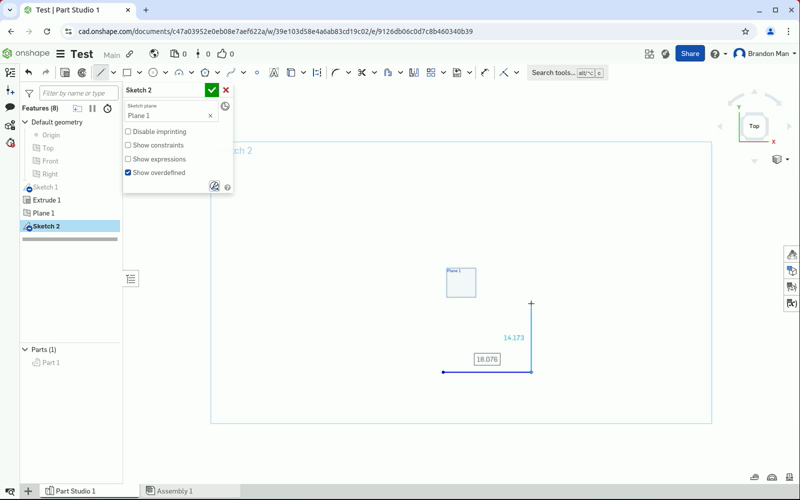
key_up(shift)
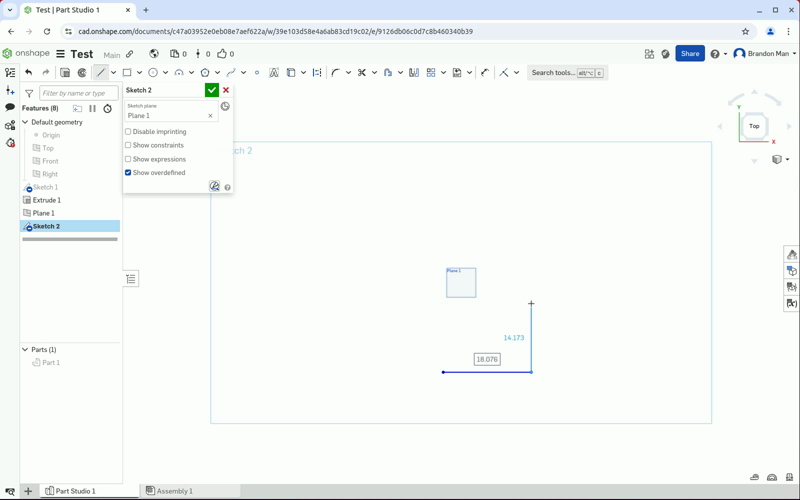
key_down(shift)
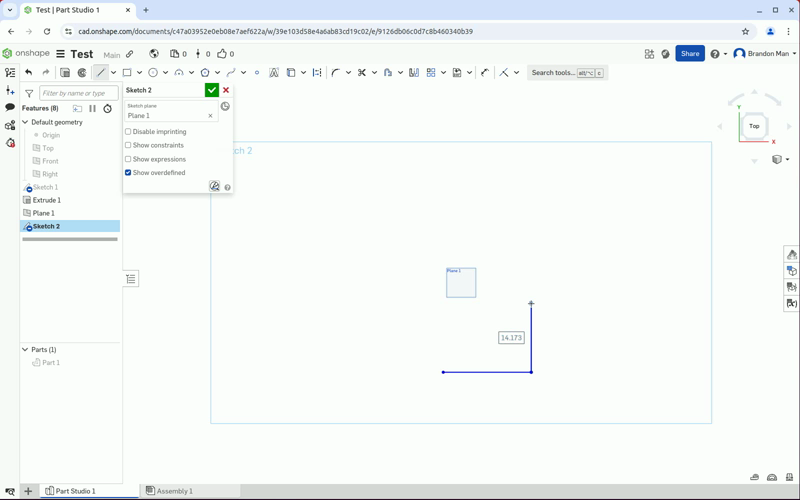
mouse_move(561, 303)
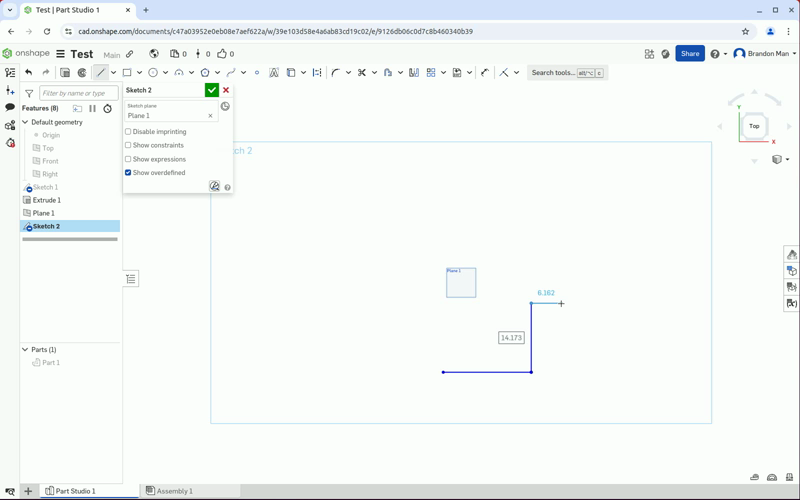
mouse_move(531, 294)
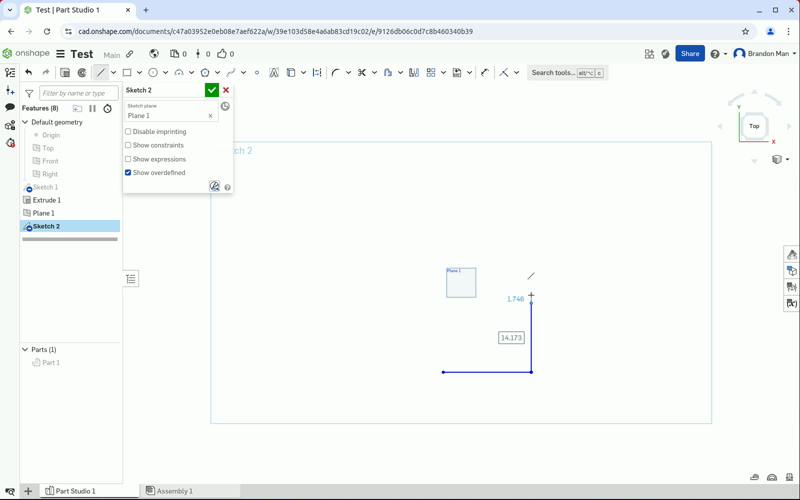
click(531, 294)
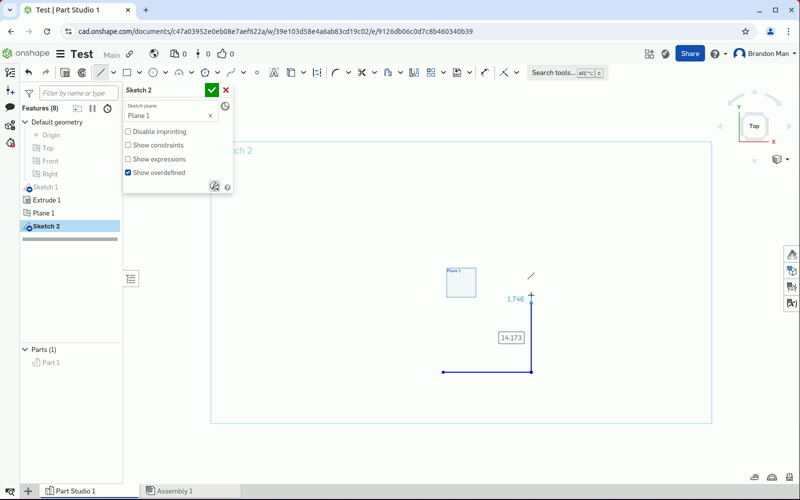
key_up(shift)
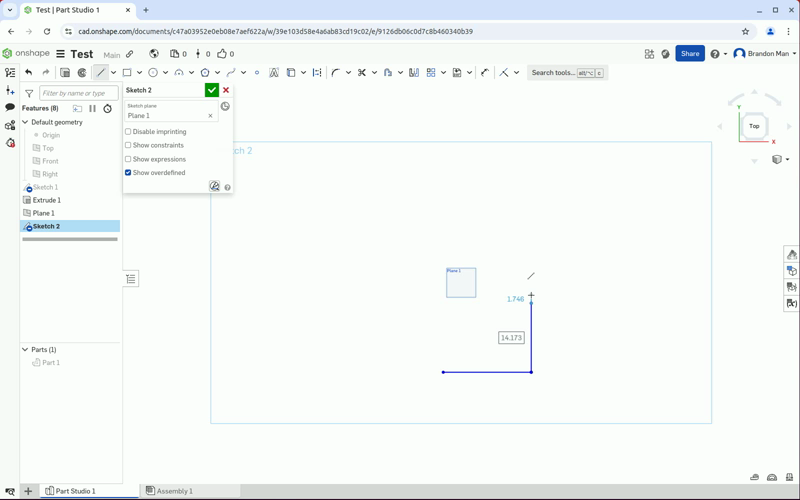
key_down(shift)
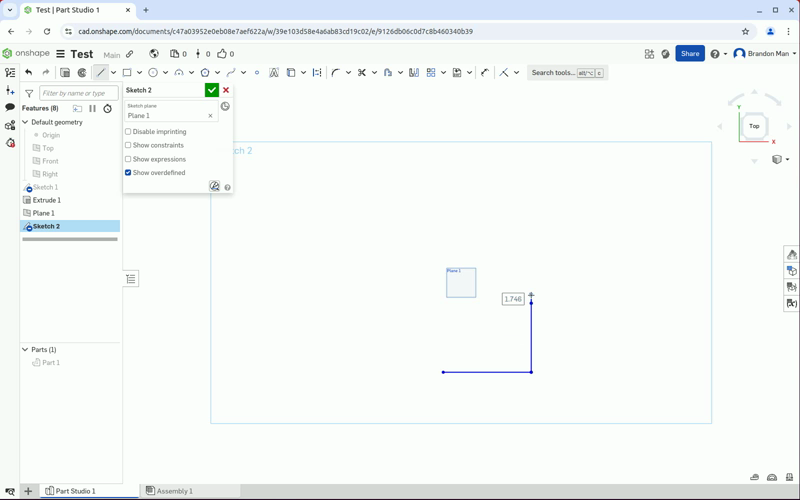
mouse_move(443, 294)
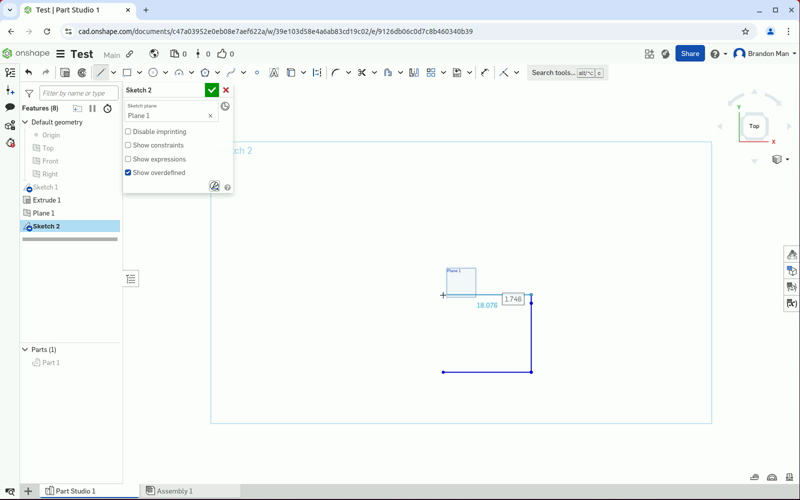
click(443, 294)
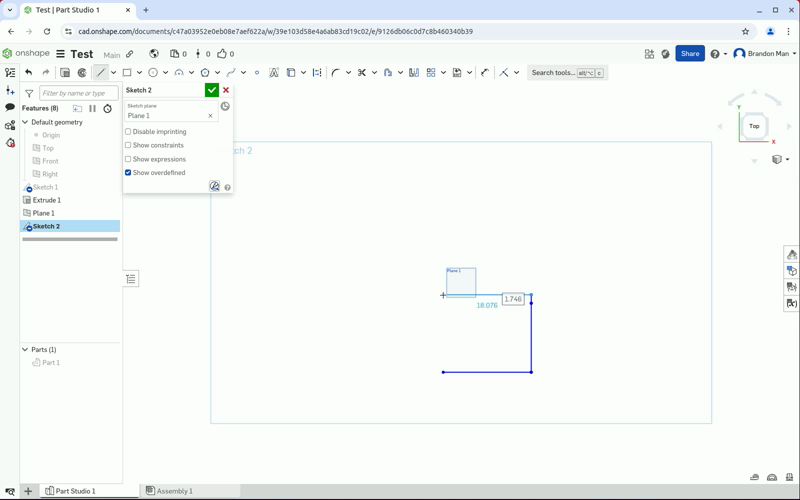
key_up(shift)
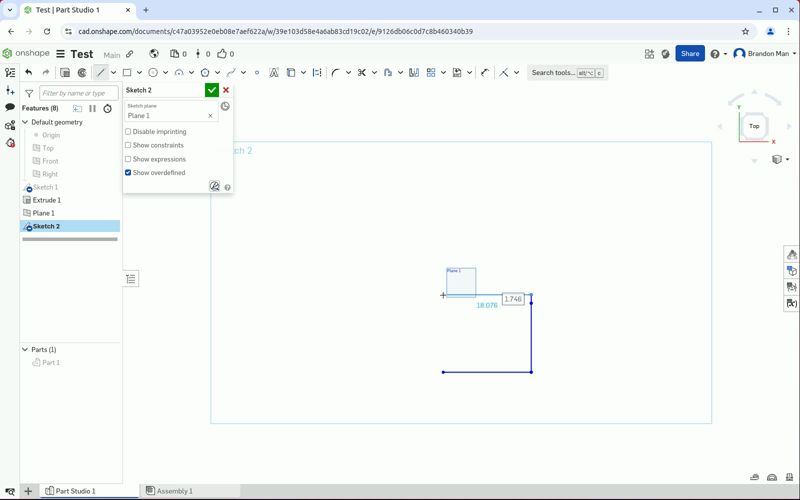
key_down(shift)
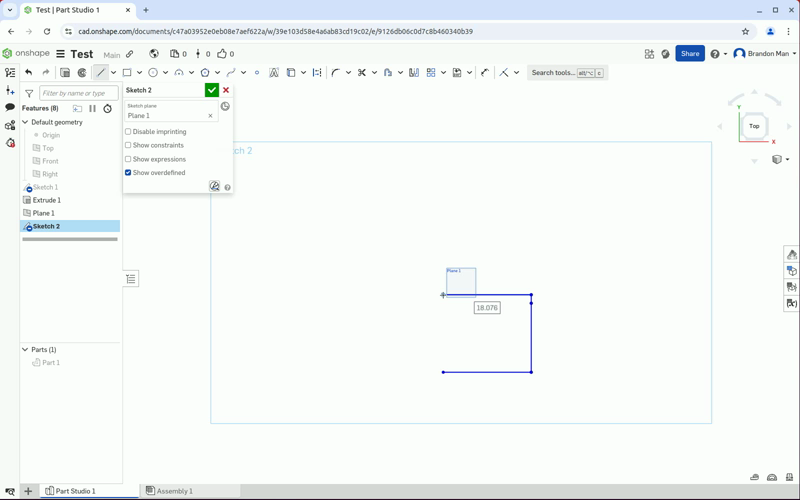
mouse_move(443, 372)
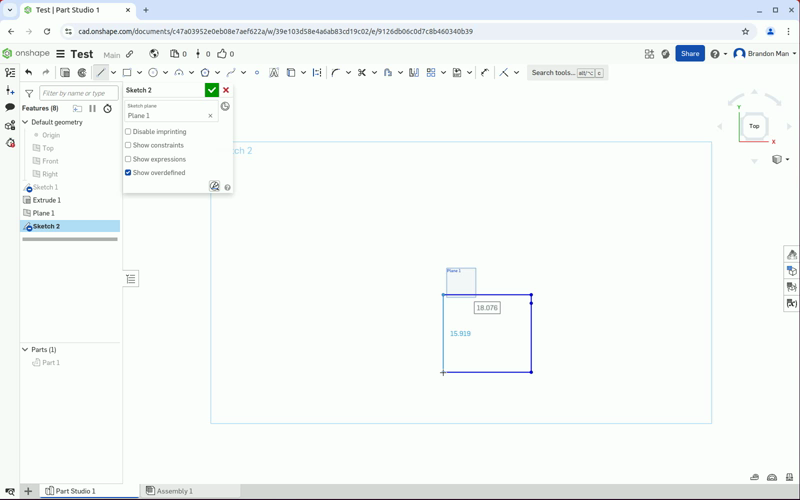
key_up(shift)
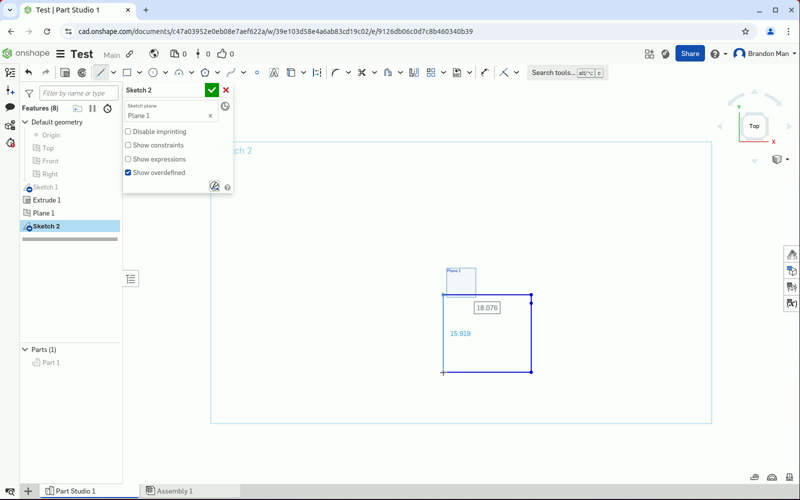
click(443, 372)
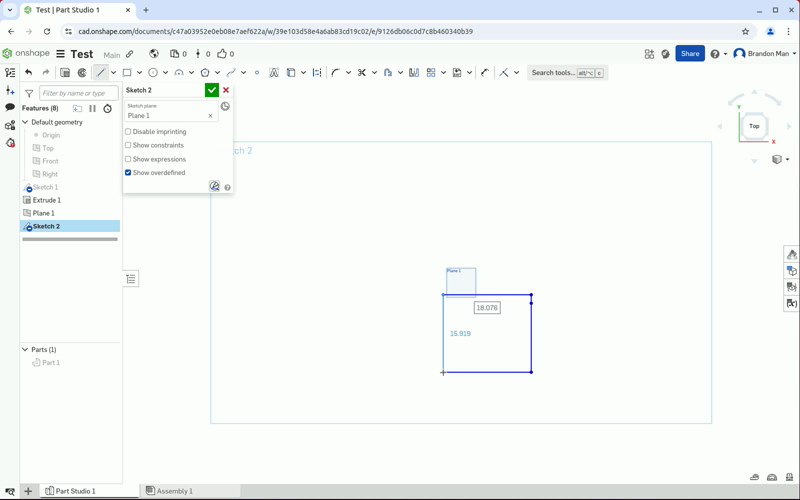
key(esc)
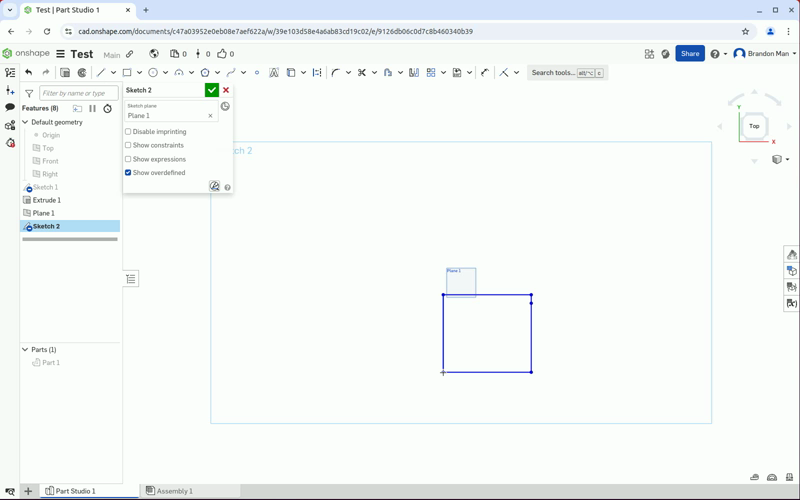
mouse_move(497, 347)
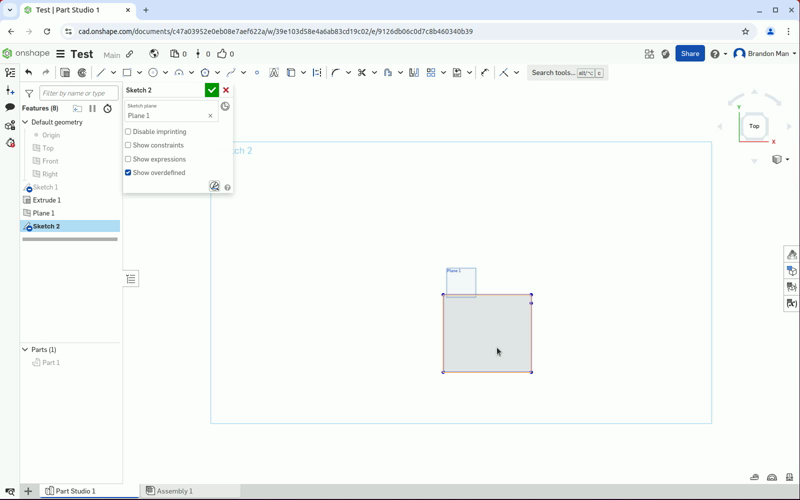
click(497, 347)
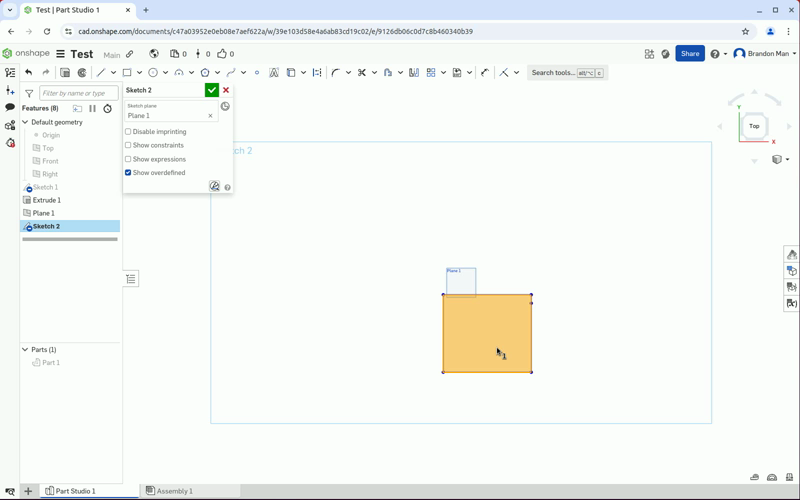
mouse_move(73, 352)
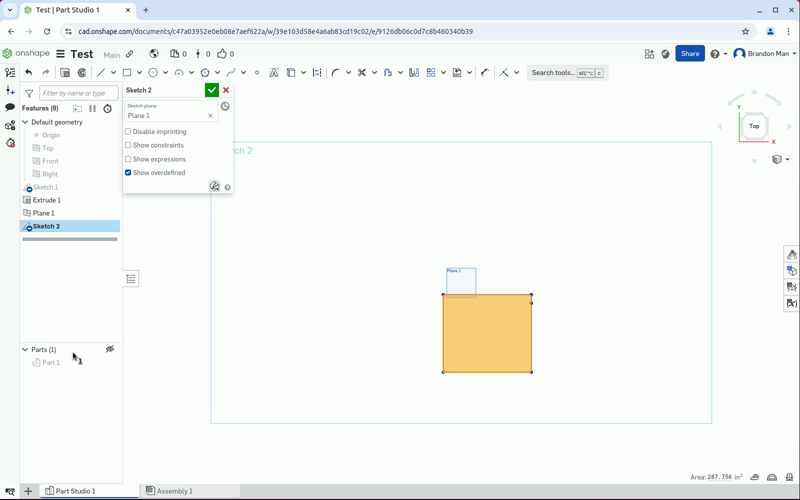
key(shift+y)
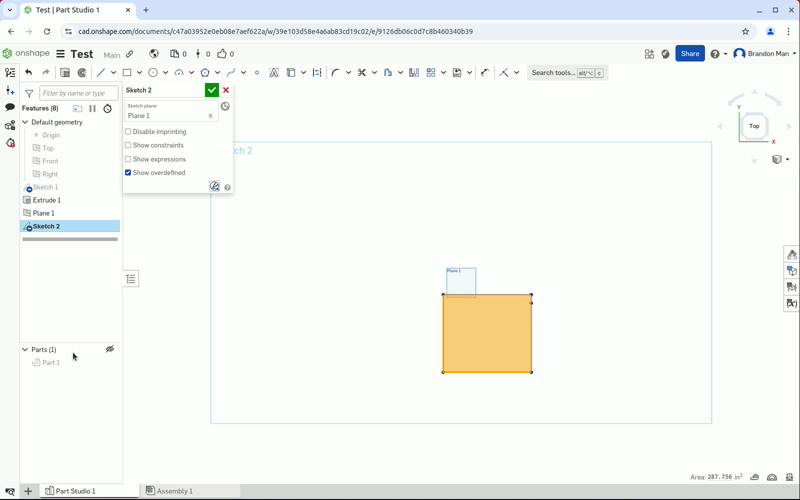
key(shift+e)
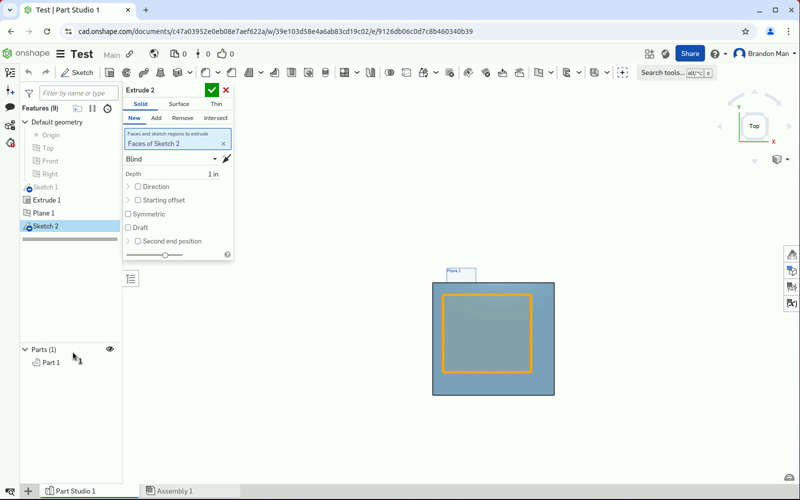
mouse_move(143, 106)
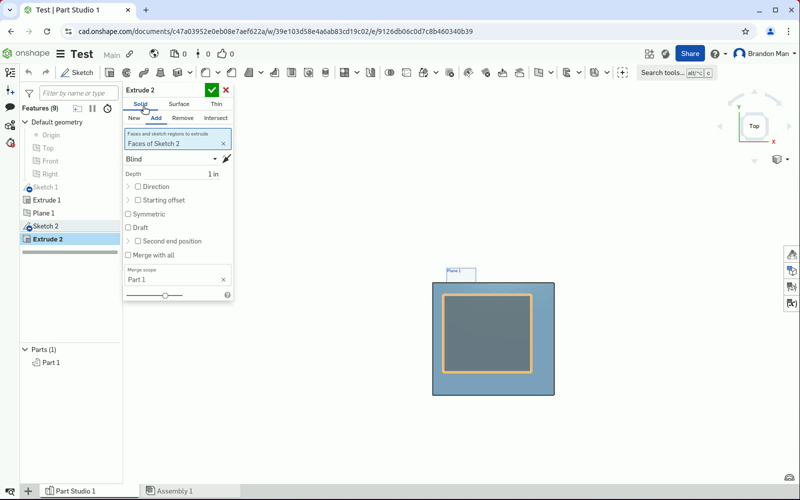
click(143, 106)
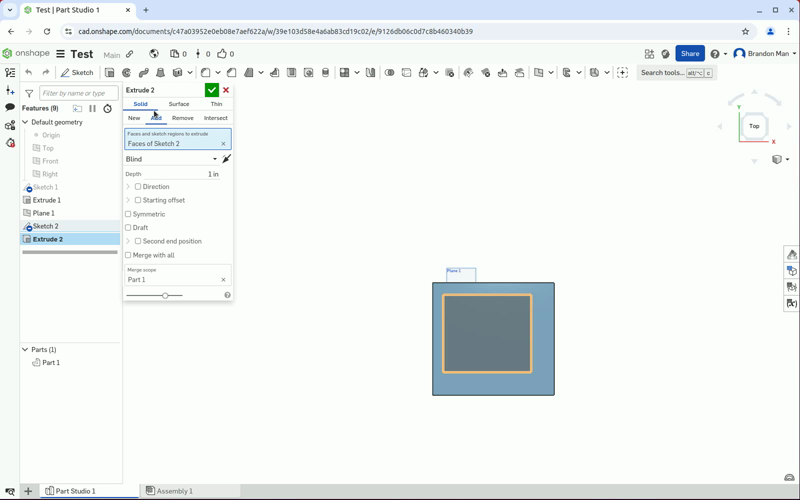
mouse_move(186, 120)
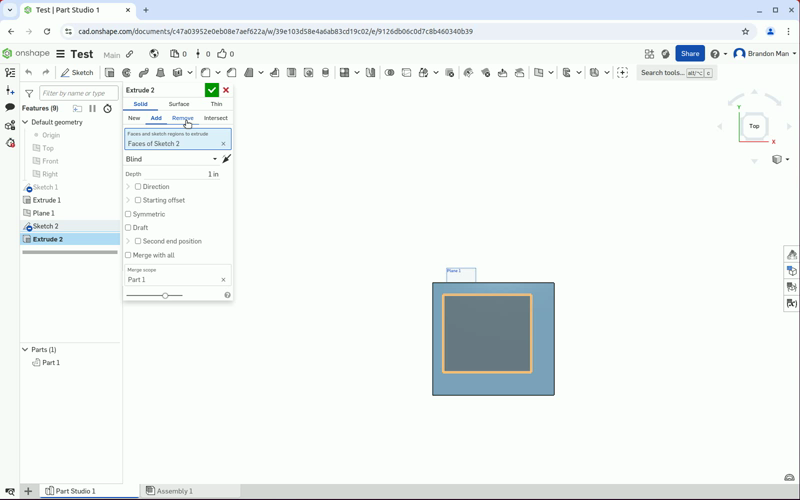
click(186, 120)
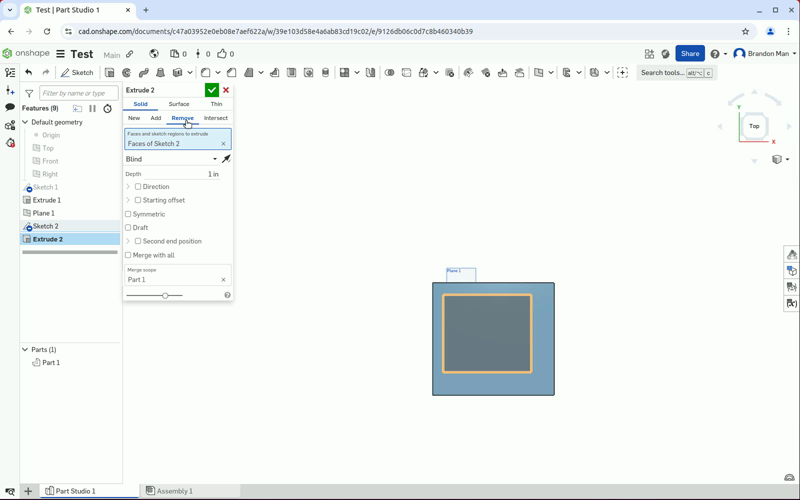
key(tab, 4)
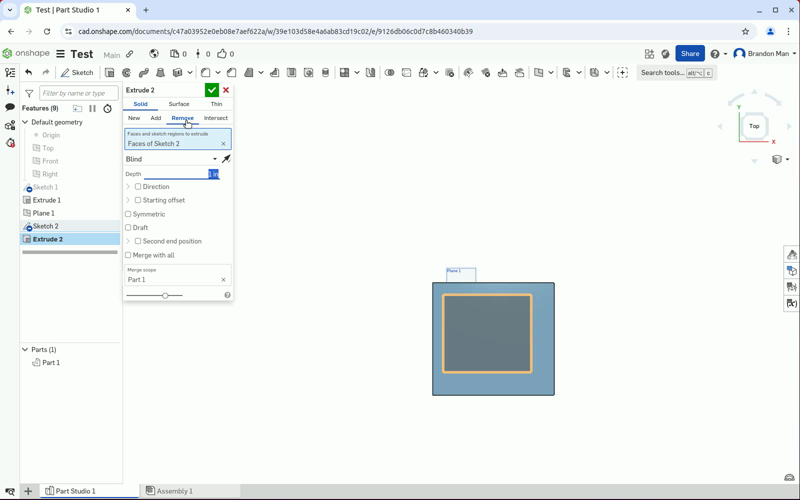
text(17.331)
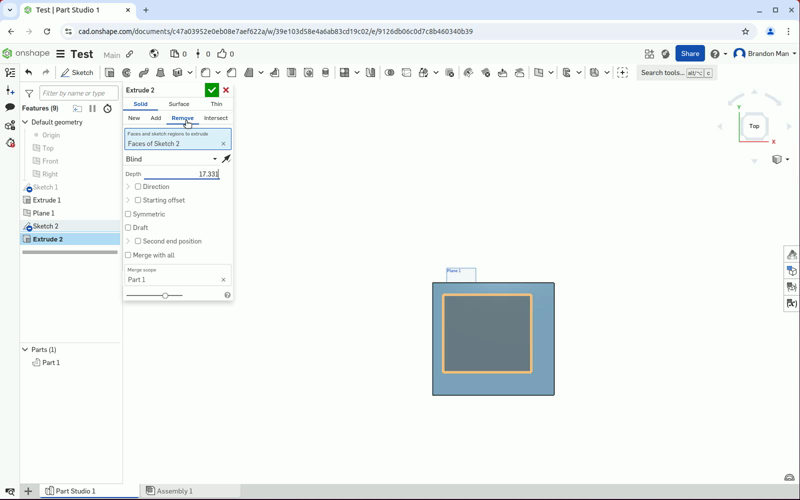
key(tab, 6)
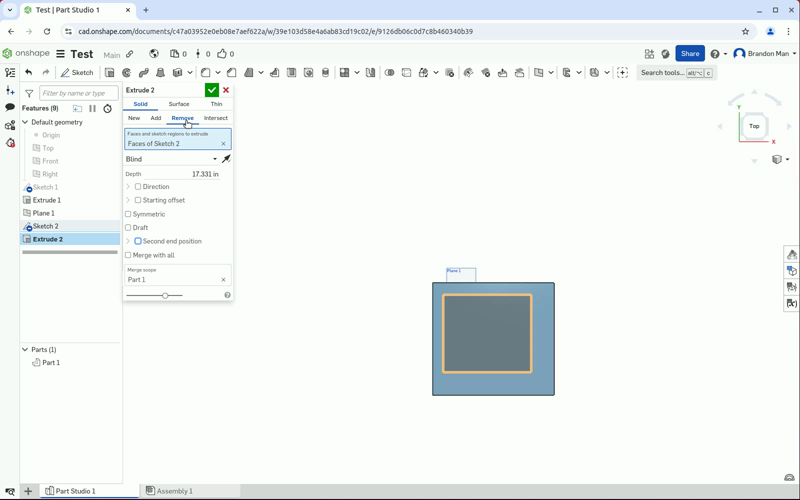
key(space)
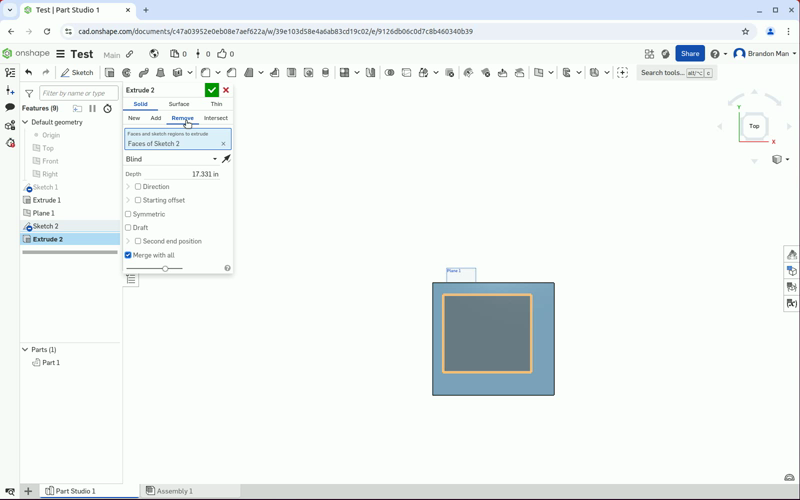
key(enter)
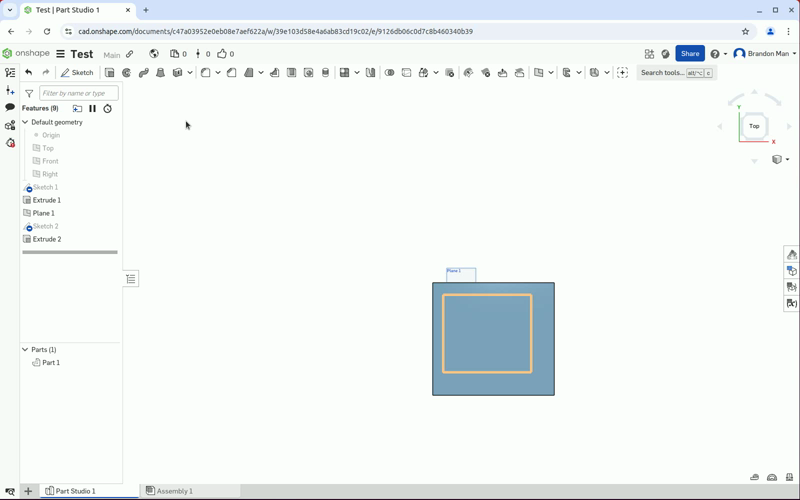
key(shift+h)
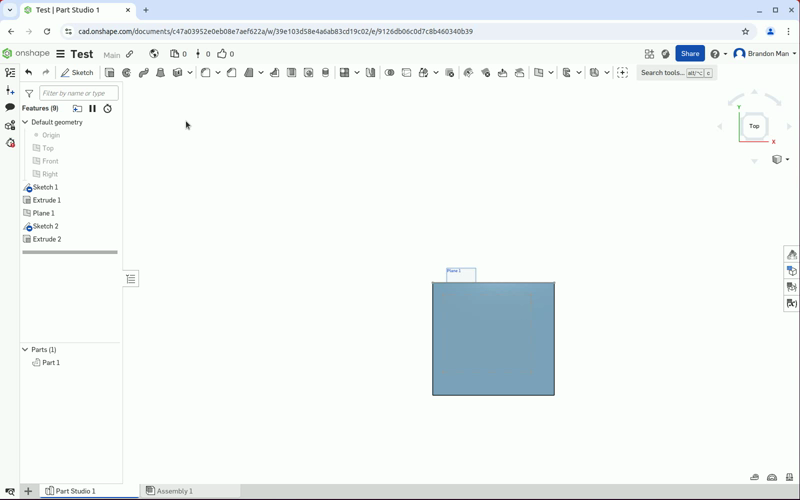
key(shift+h)
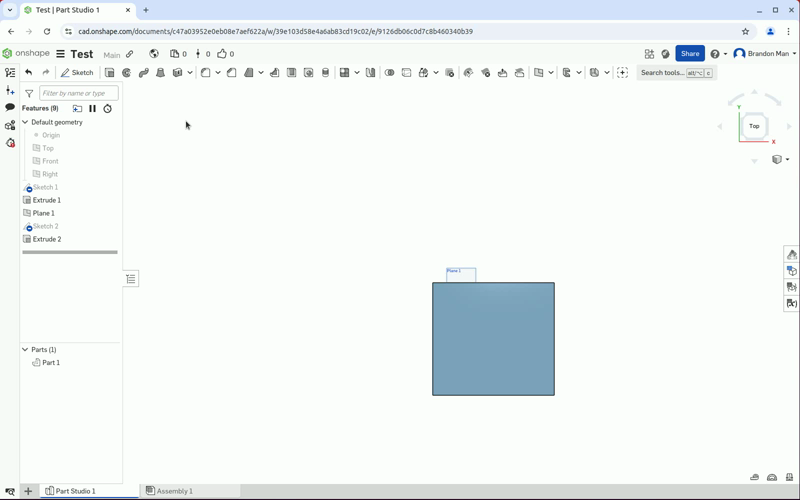
mouse_move(73, 189)
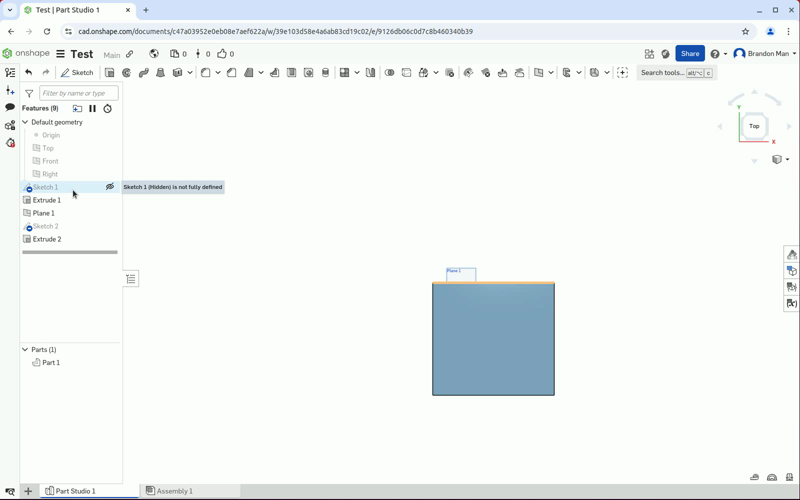
click(73, 189)
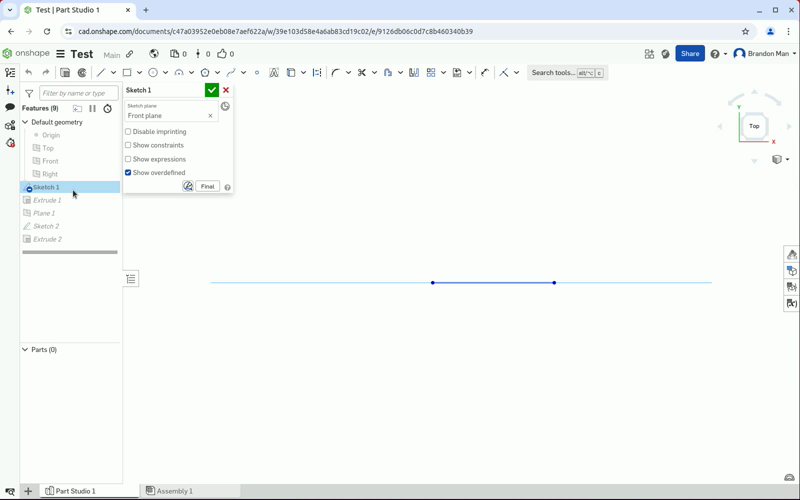
mouse_move(229, 92)
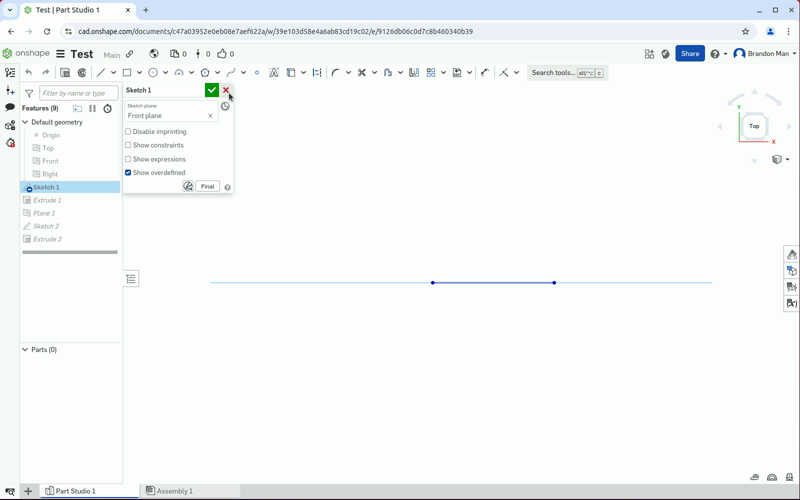
click(229, 92)
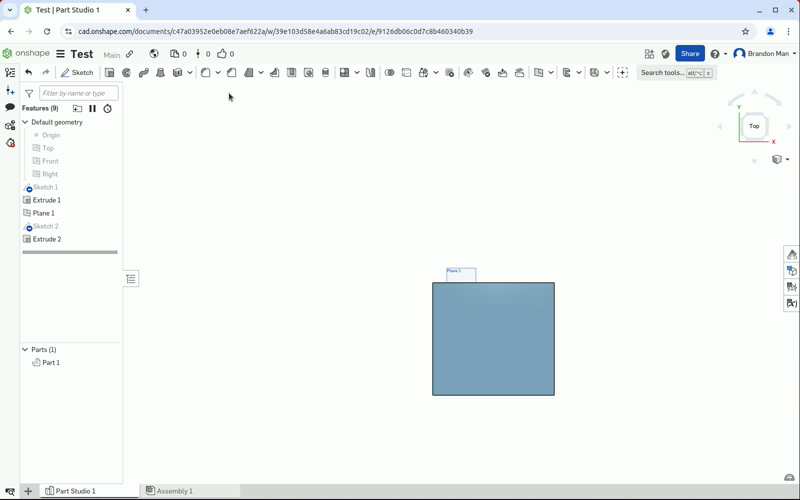
mouse_move(73, 352)
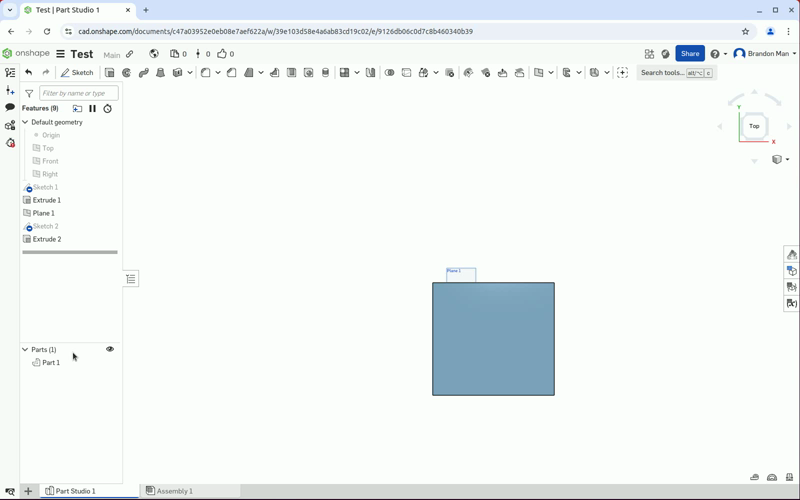
key(y)
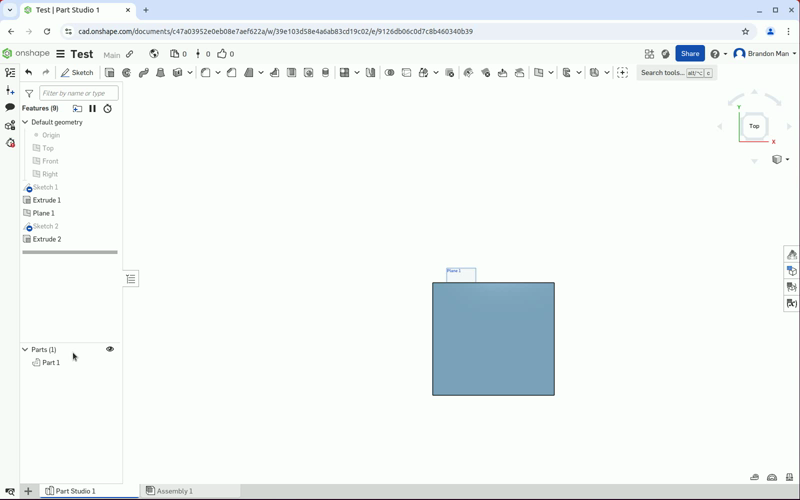
key(shift+p)
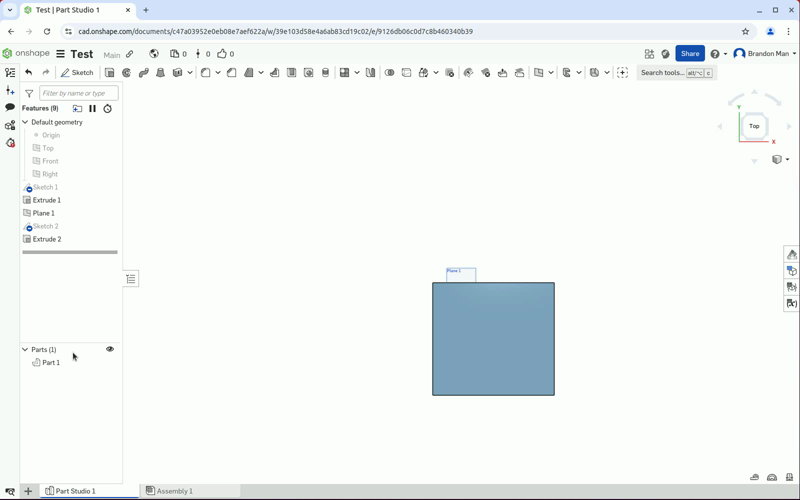
key(space)
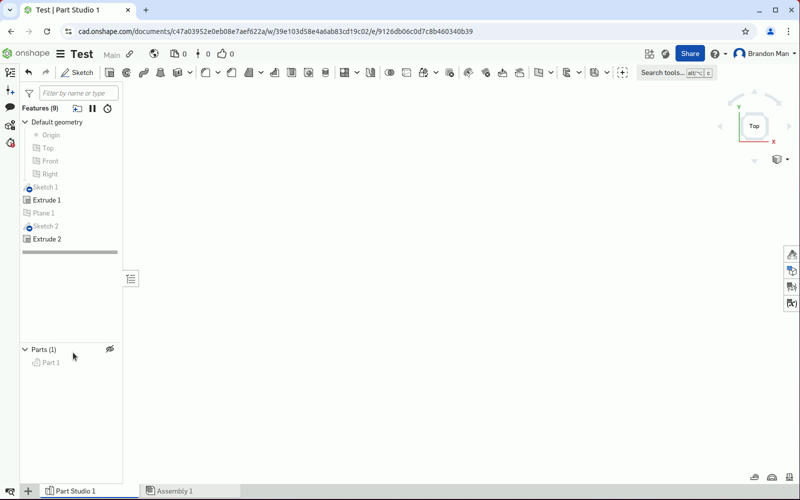
key_down(shift)
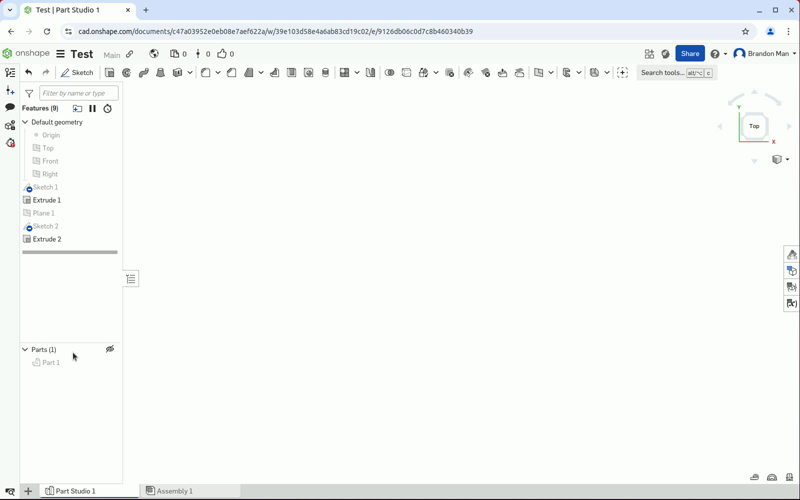
key(up)
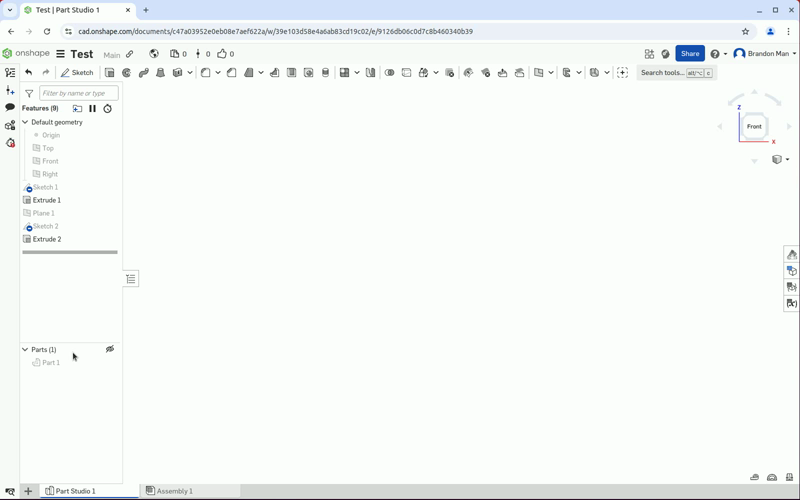
key_up(shift)
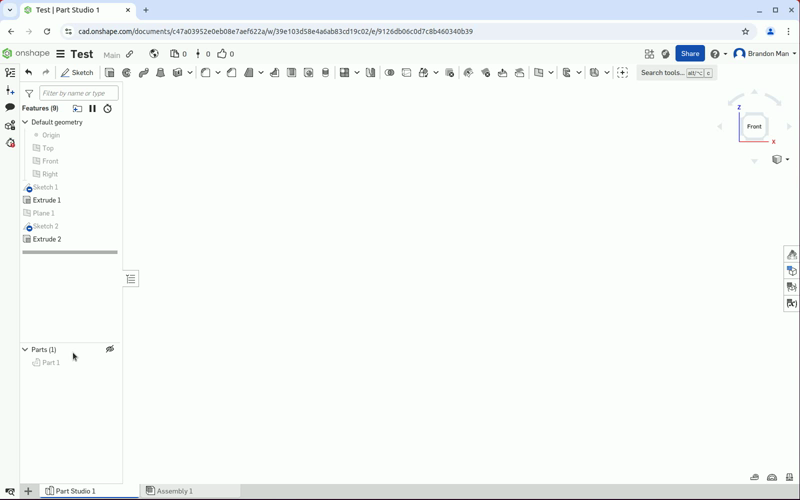
mouse_move(73, 352)
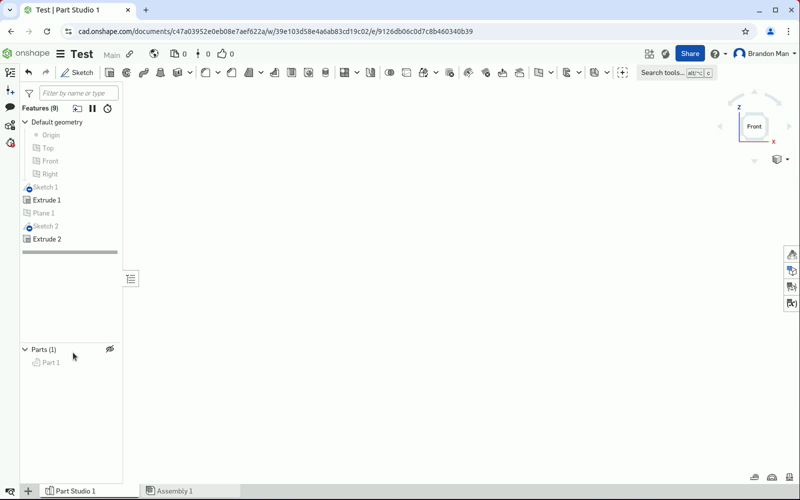
key(shift+y)
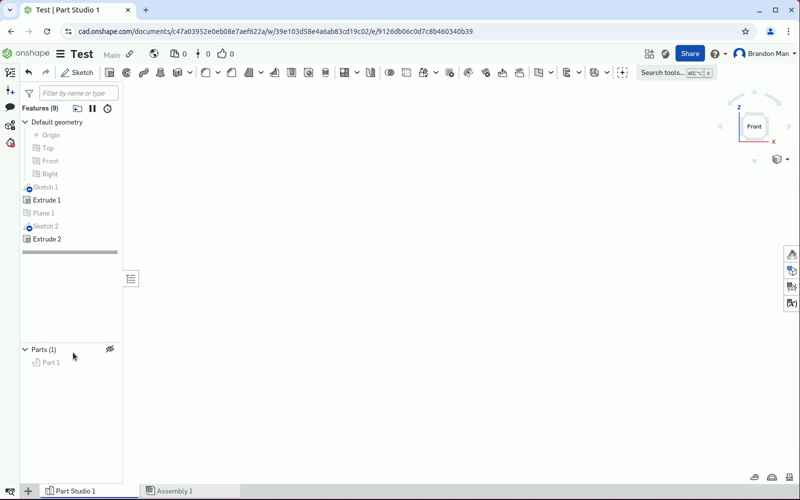
key(shift+s)
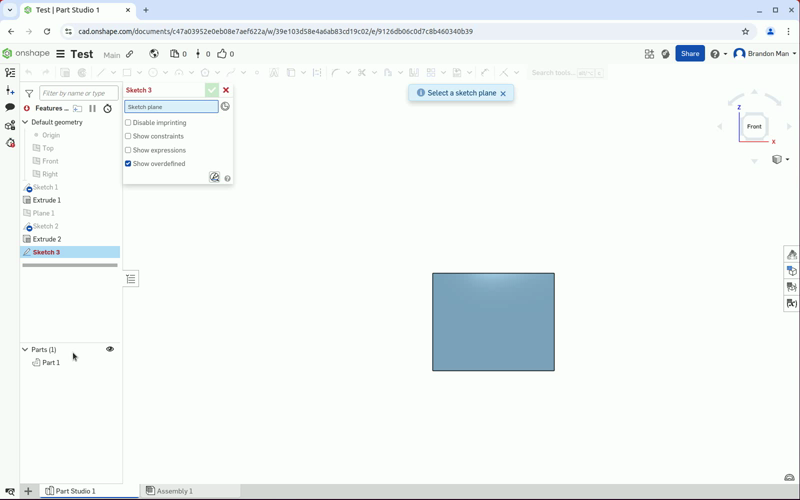
mouse_move(73, 163)
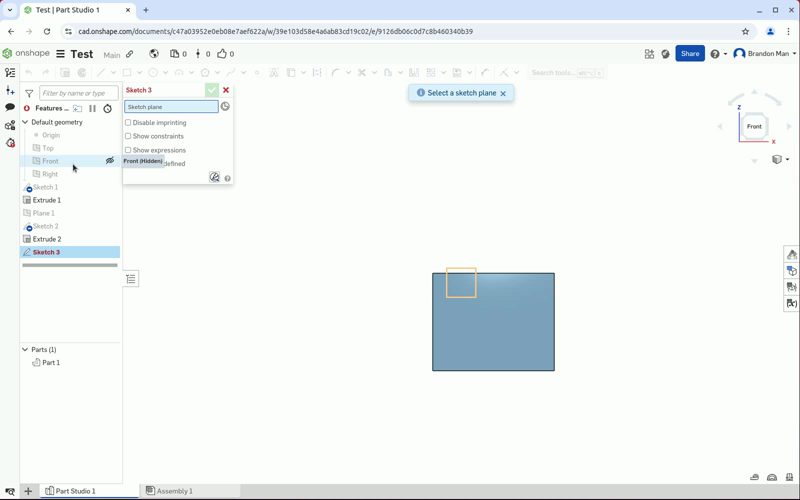
click(73, 163)
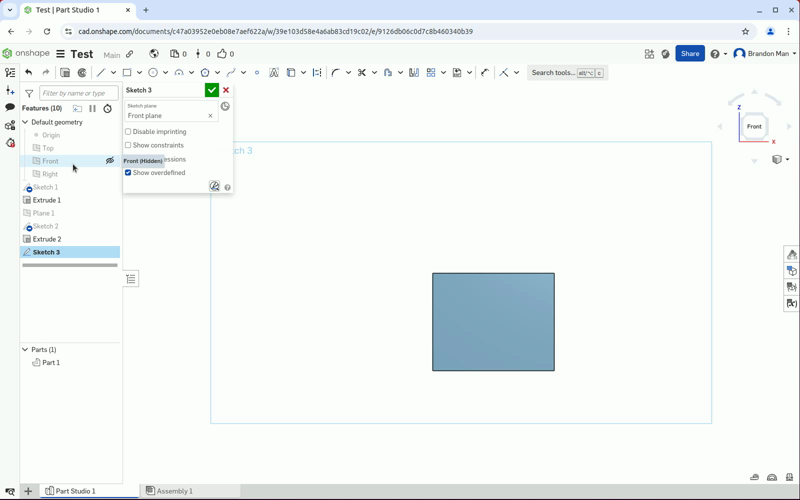
mouse_move(73, 352)
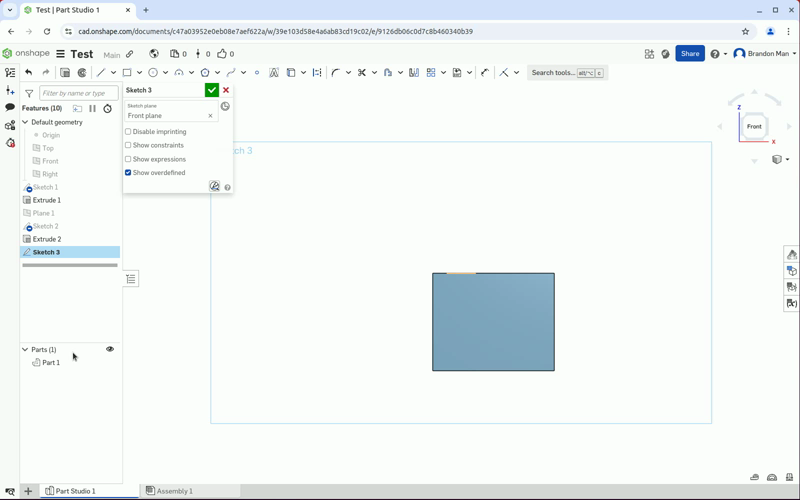
key(y)
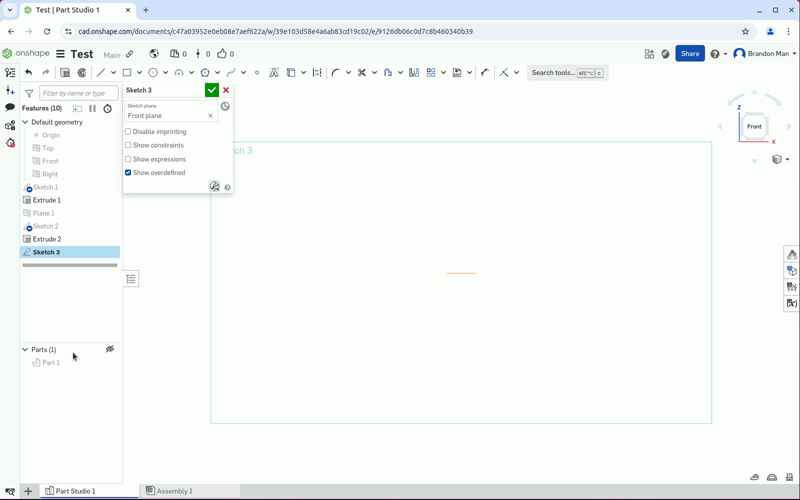
key(l)
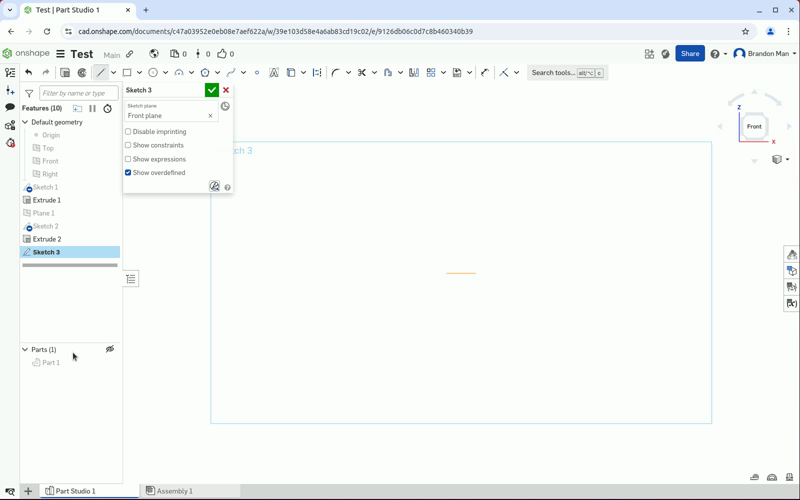
key_down(shift)
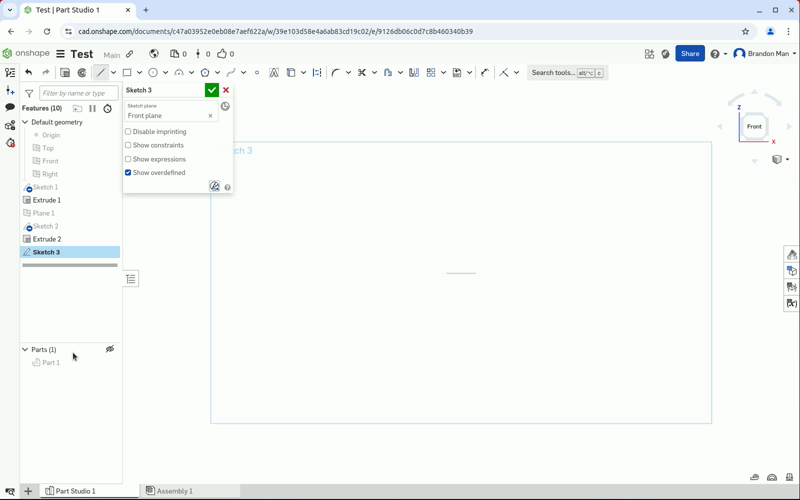
mouse_move(417, 345)
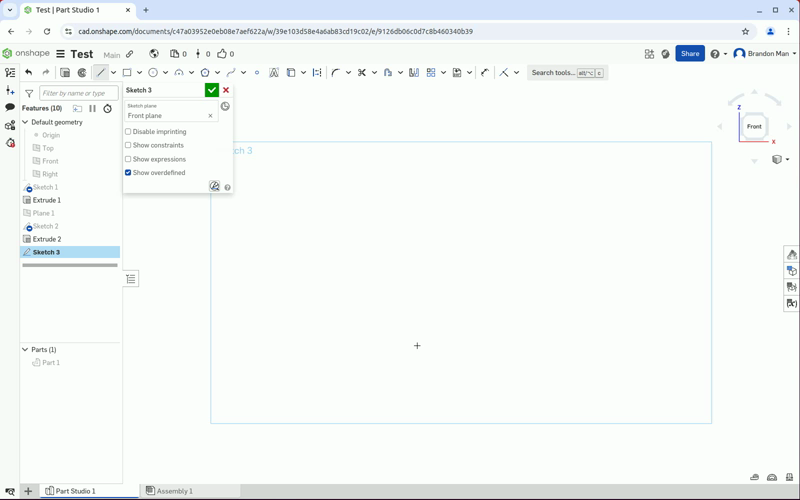
click(417, 345)
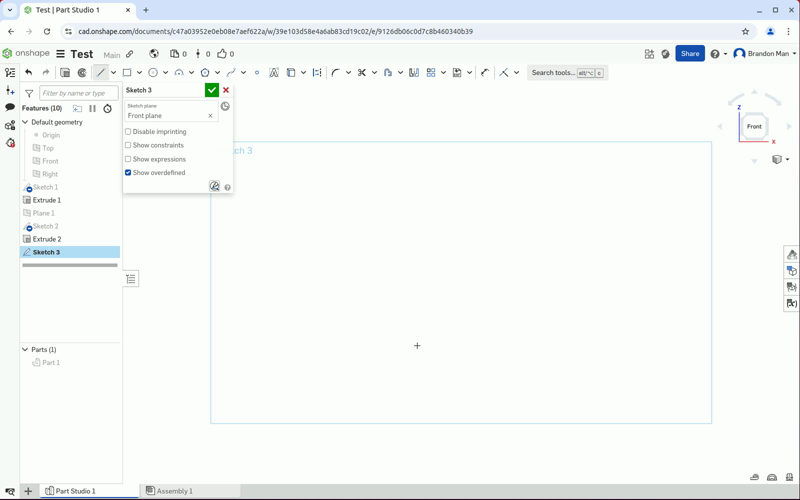
key_up(shift)
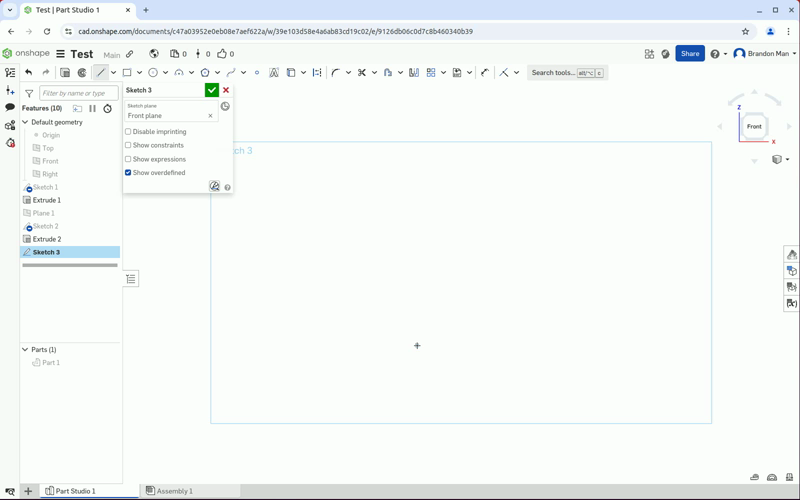
key_down(shift)
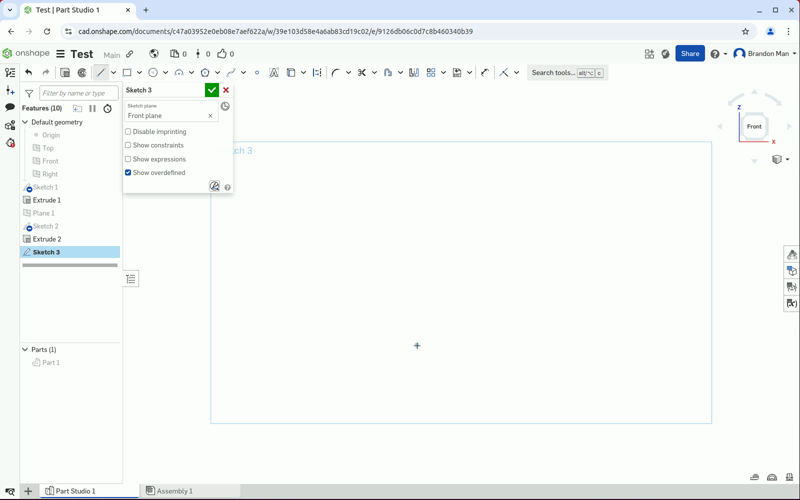
mouse_move(447, 345)
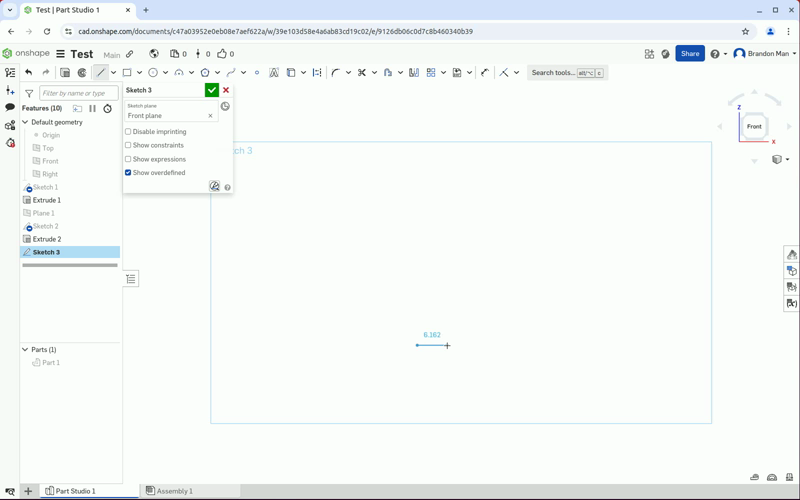
mouse_move(431, 345)
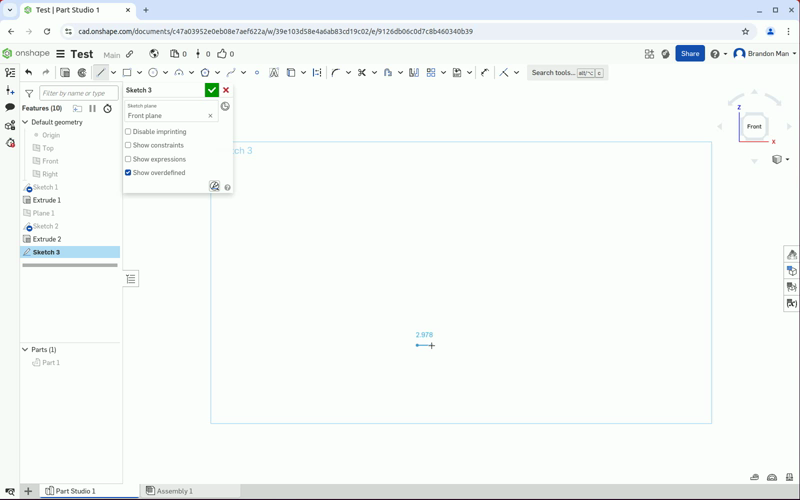
click(431, 345)
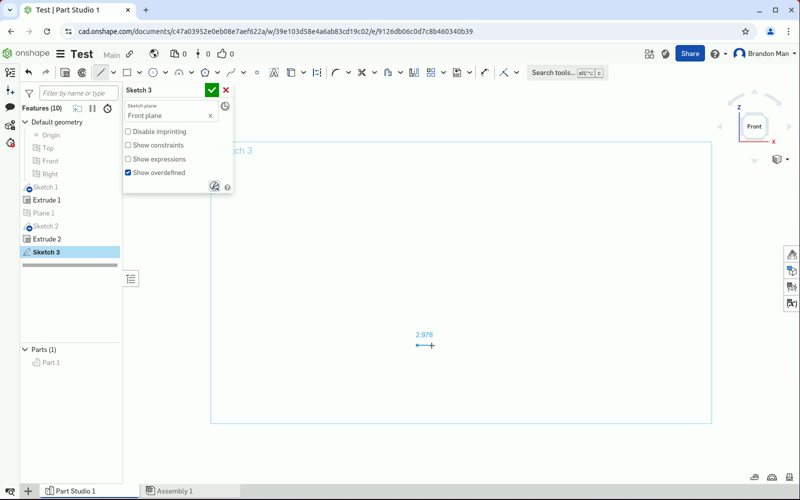
key_up(shift)
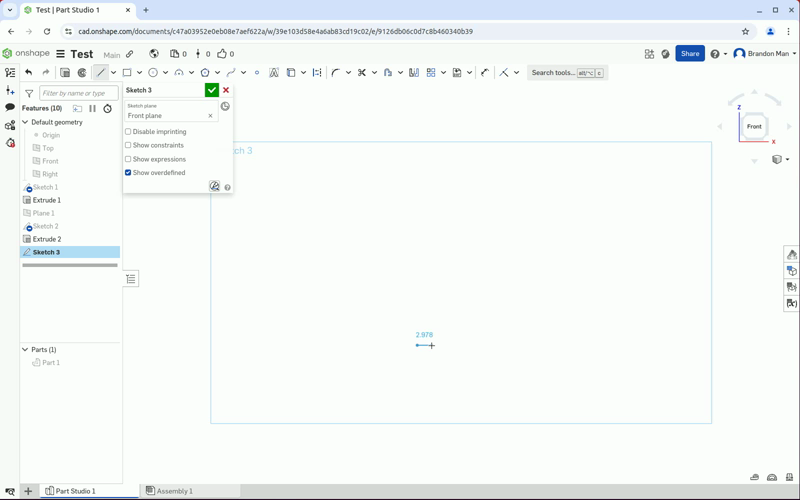
key_down(shift)
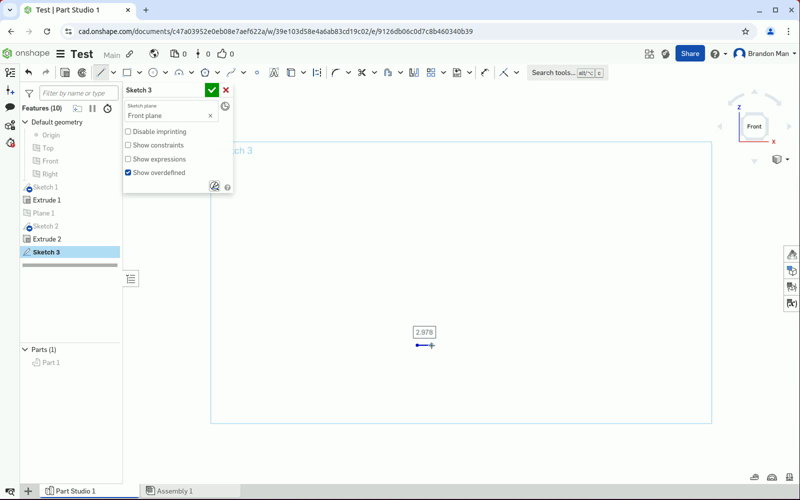
mouse_move(431, 232)
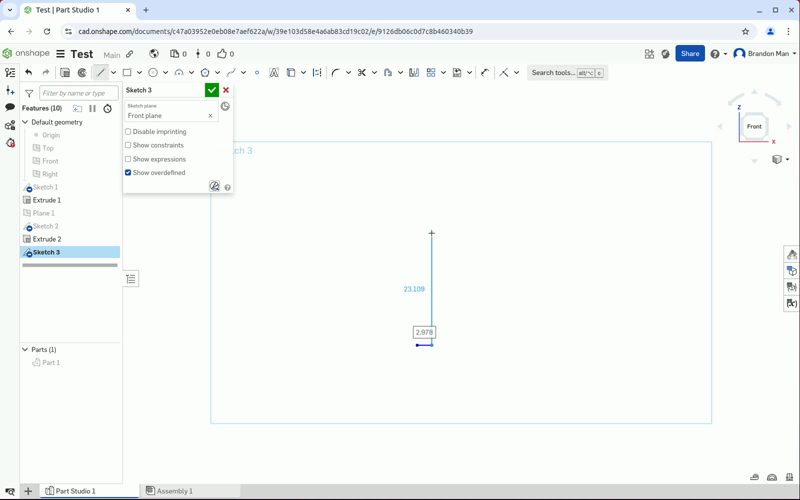
click(431, 232)
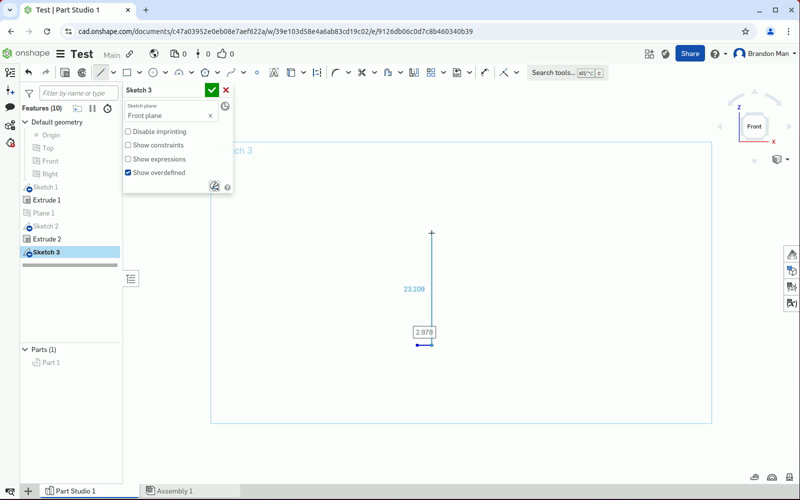
key_up(shift)
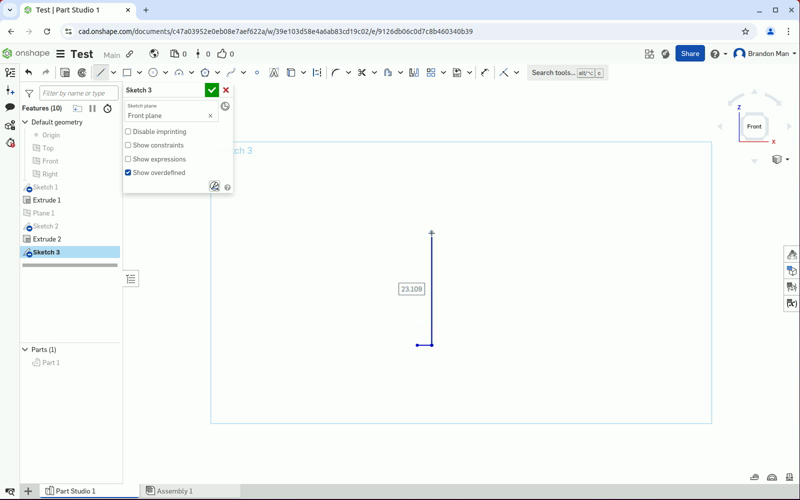
key_down(shift)
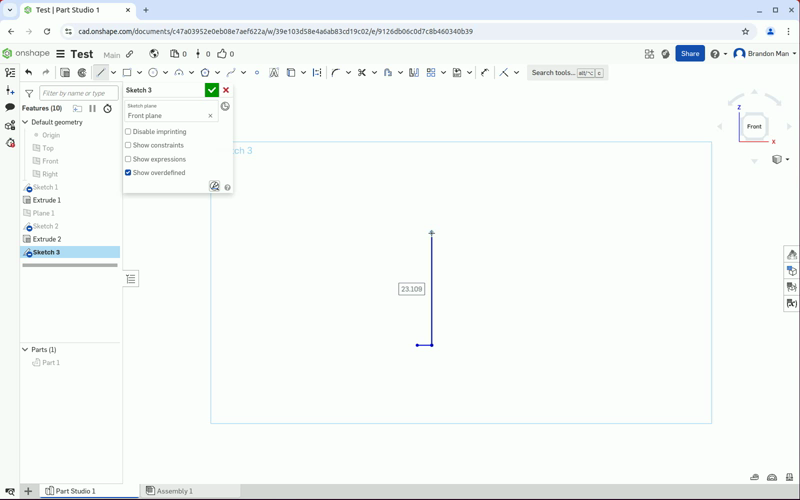
mouse_move(461, 232)
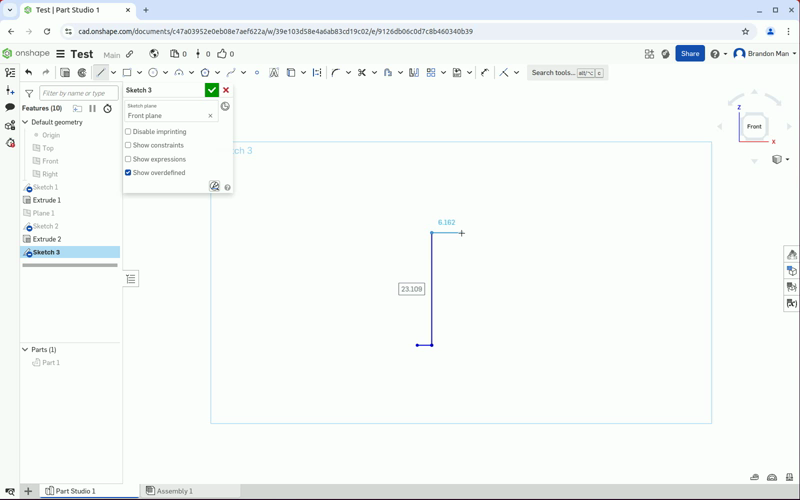
mouse_move(417, 232)
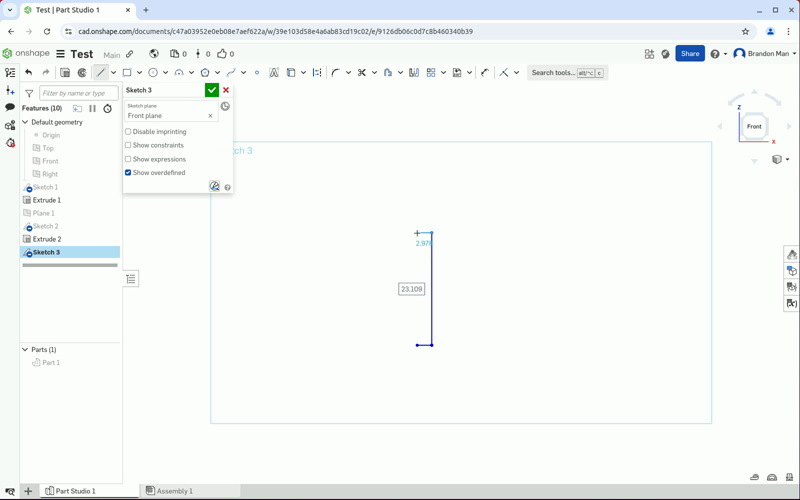
click(417, 232)
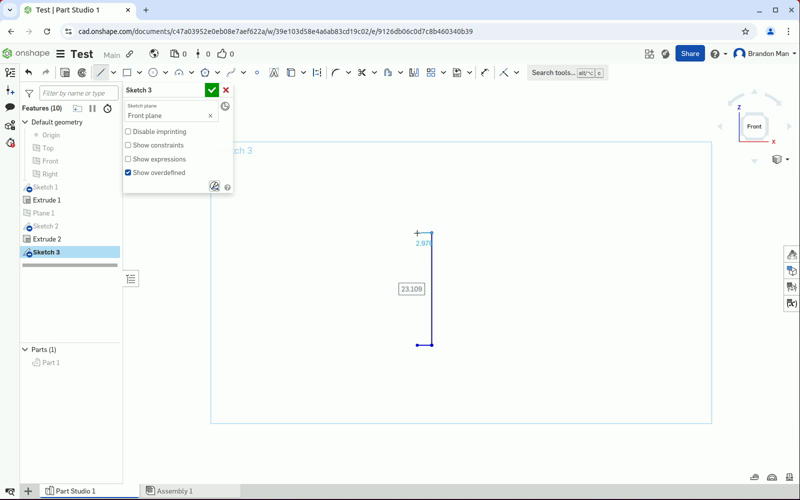
key_up(shift)
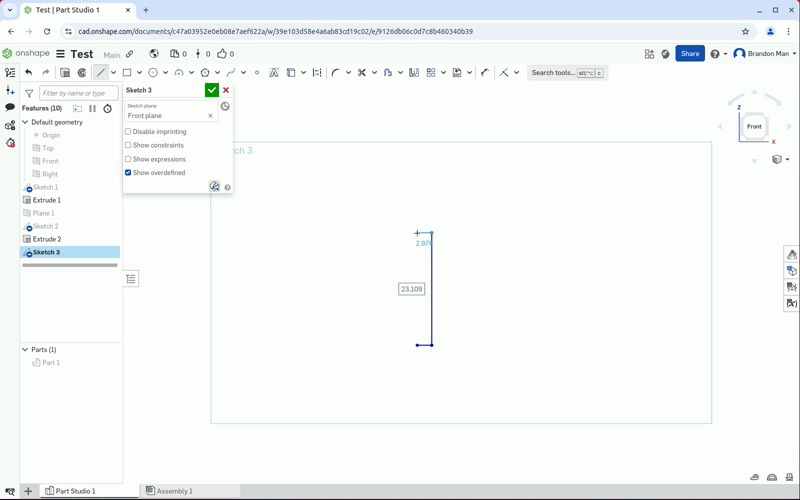
key_down(shift)
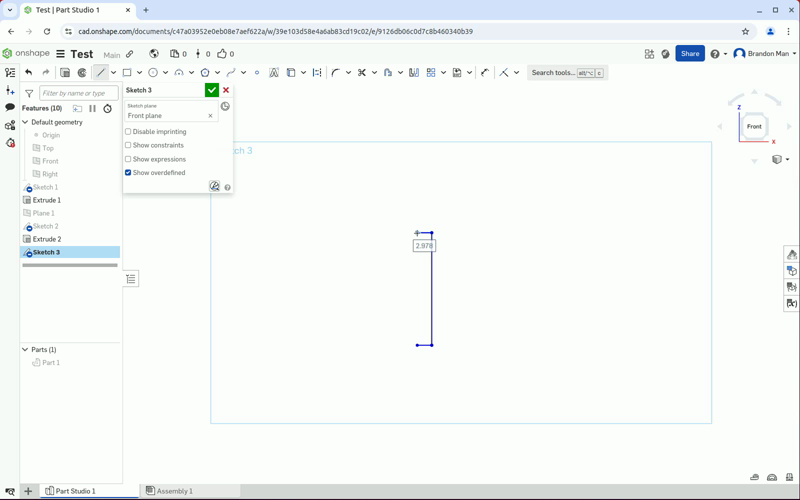
mouse_move(417, 345)
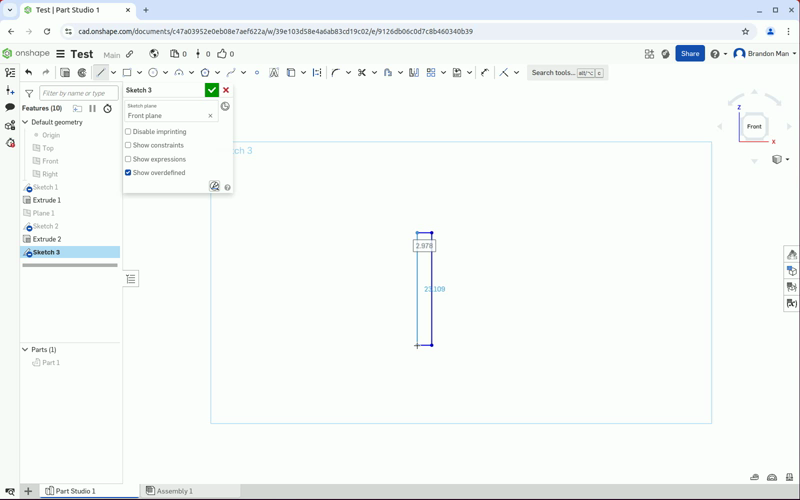
key_up(shift)
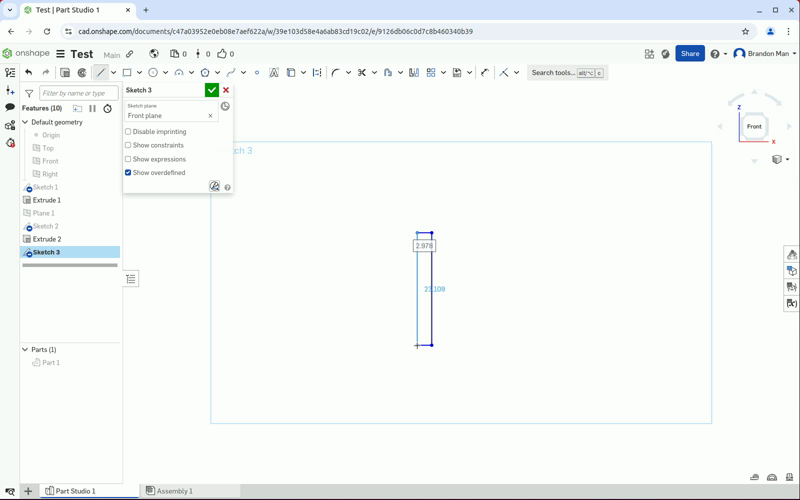
click(417, 345)
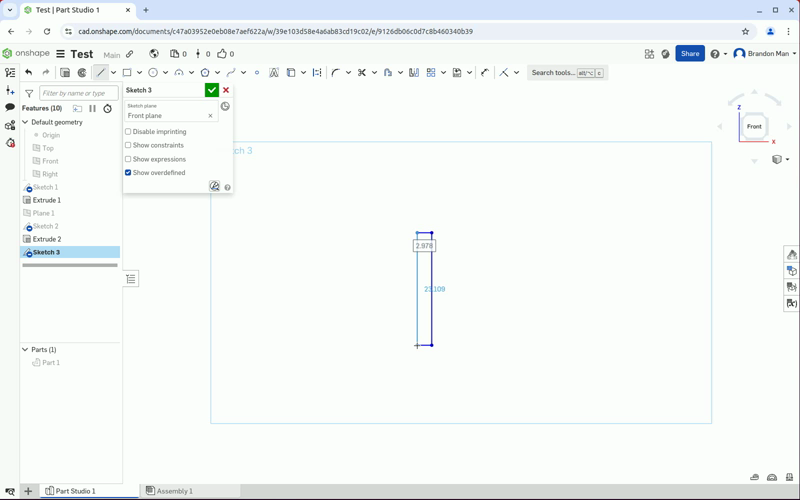
key(esc)
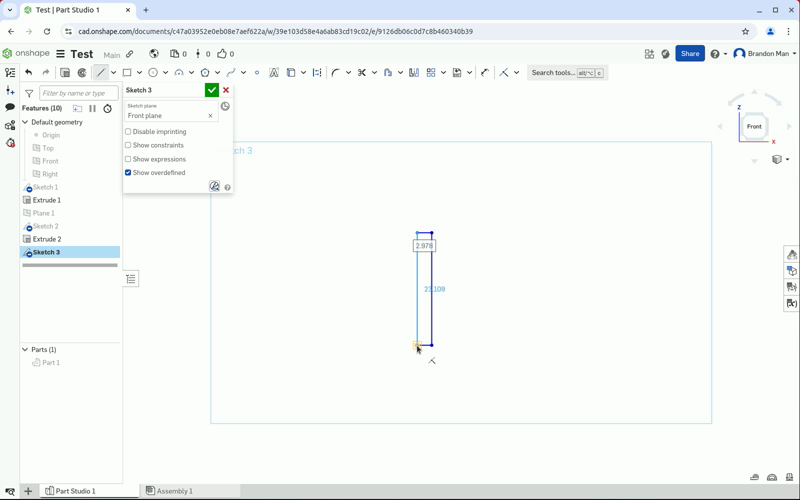
mouse_move(429, 336)
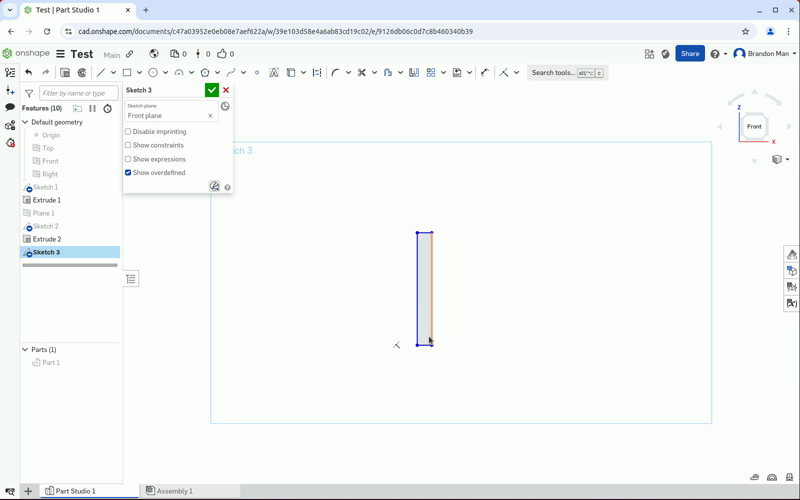
scroll(6)
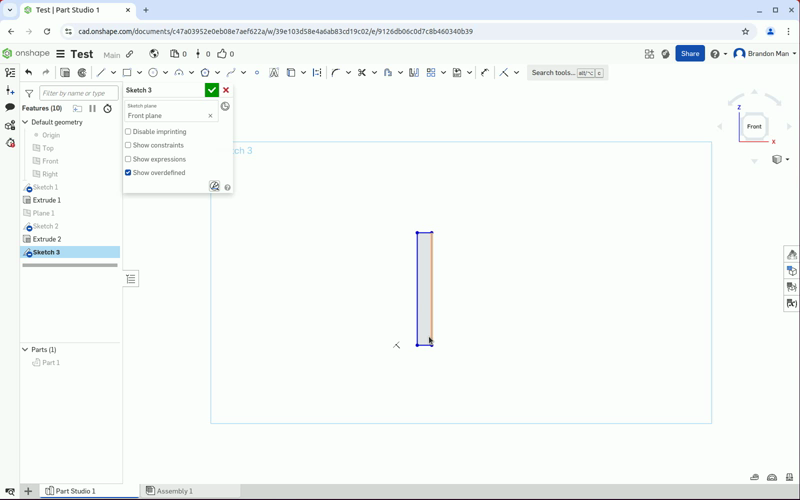
scroll(6)
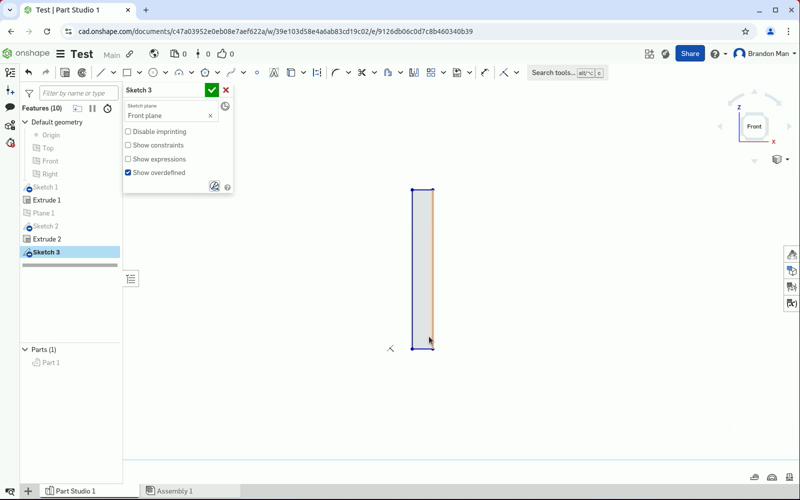
scroll(6)
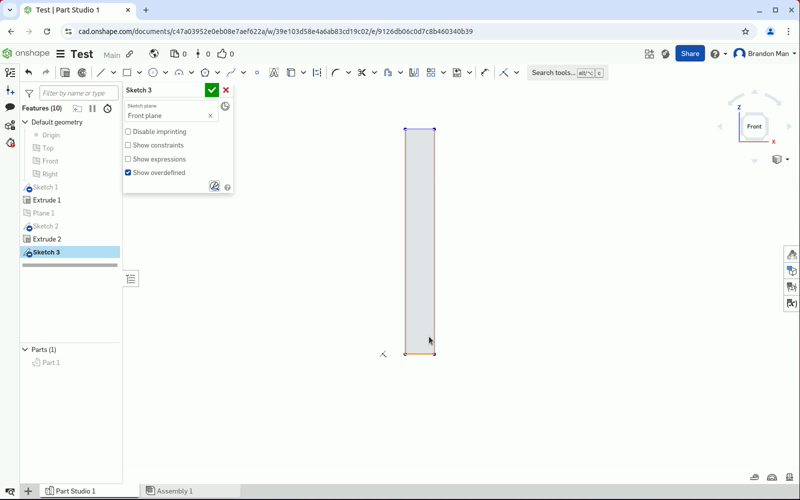
scroll(6)
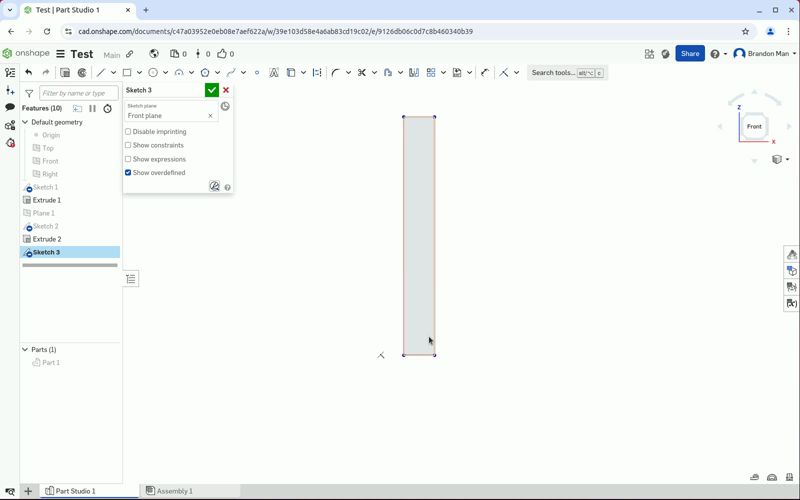
scroll(6)
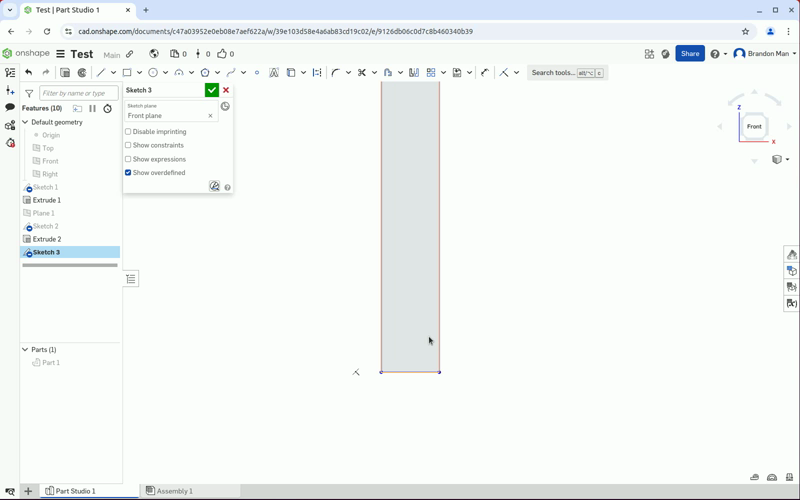
scroll(6)
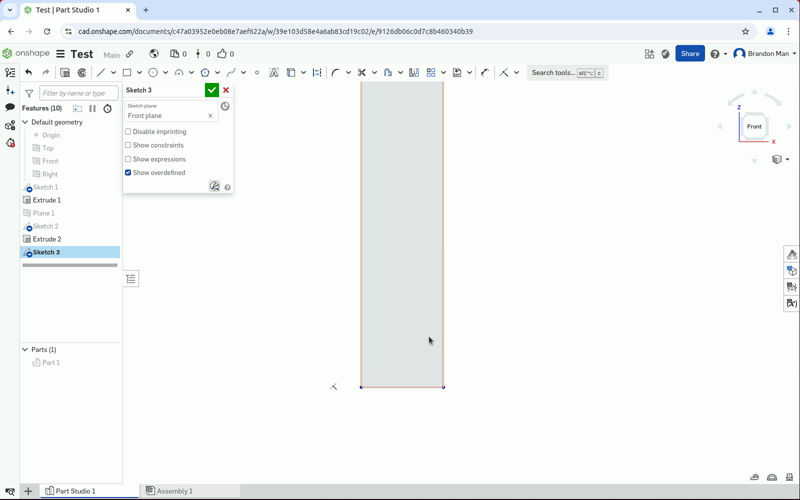
scroll(6)
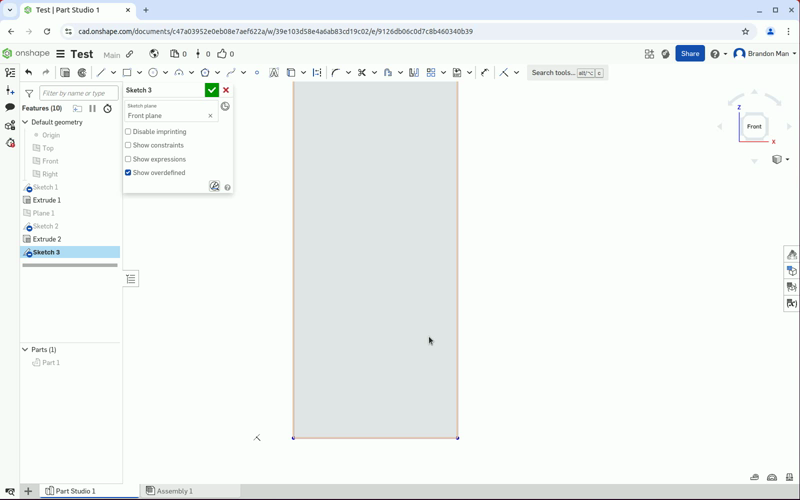
click(429, 336)
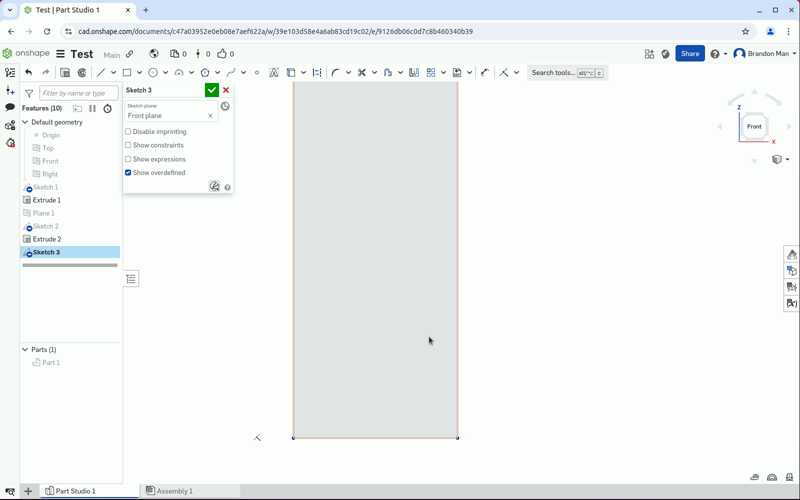
scroll(-6)
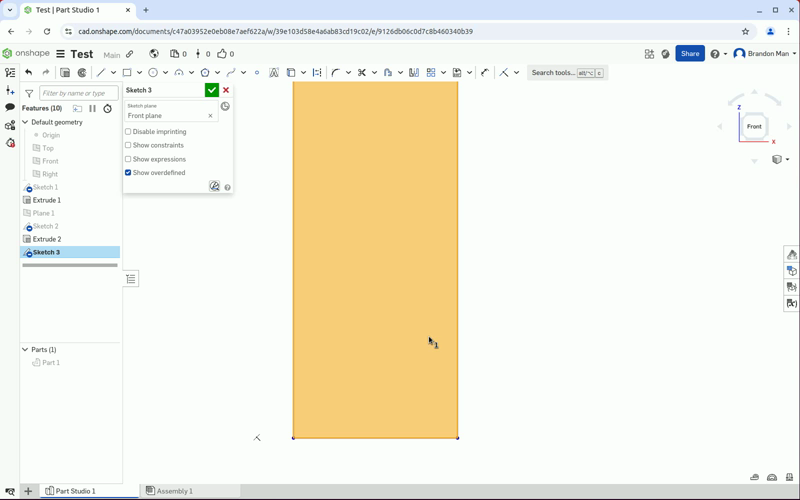
scroll(-6)
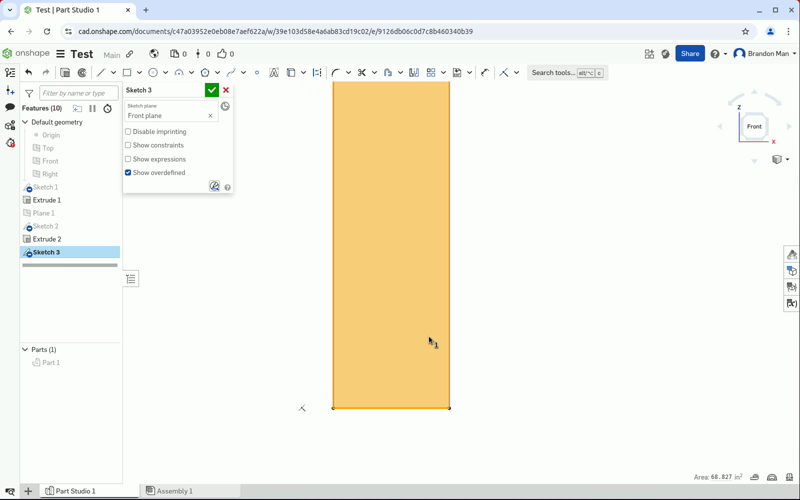
scroll(-6)
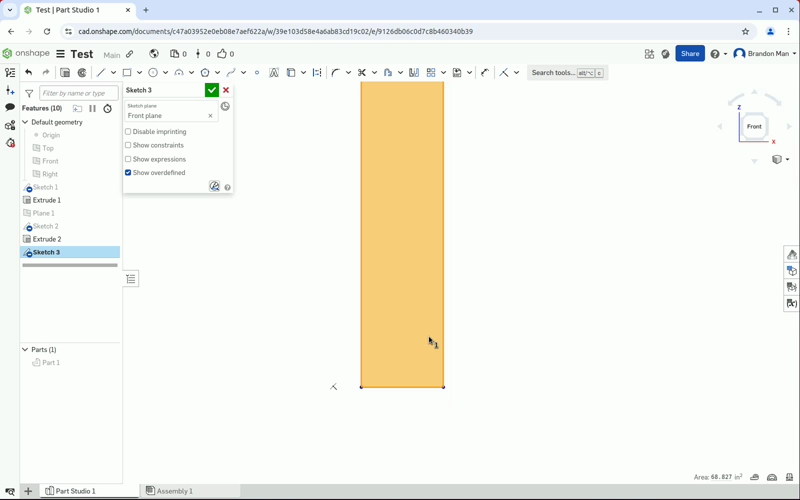
scroll(-6)
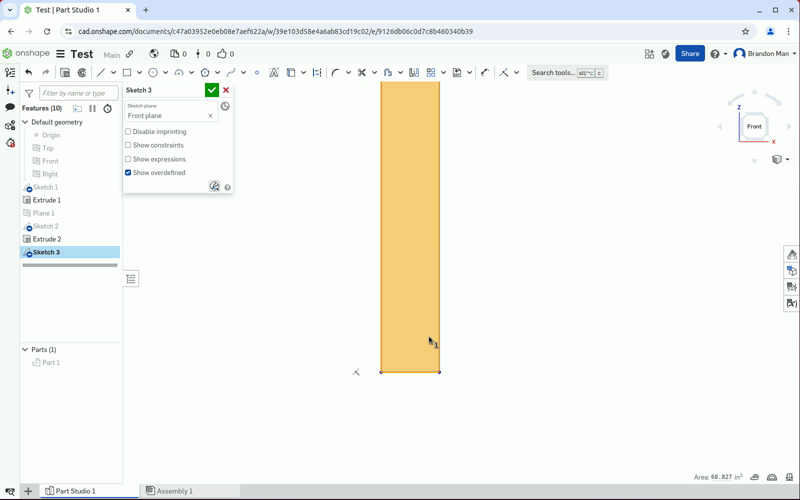
scroll(-6)
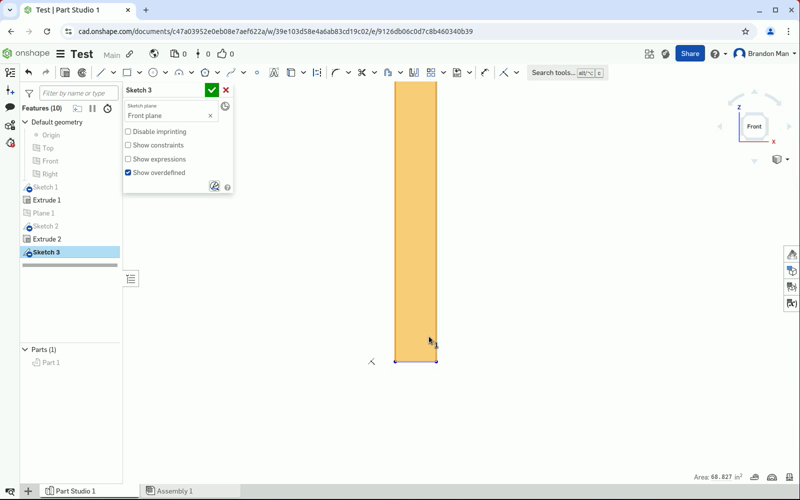
scroll(-6)
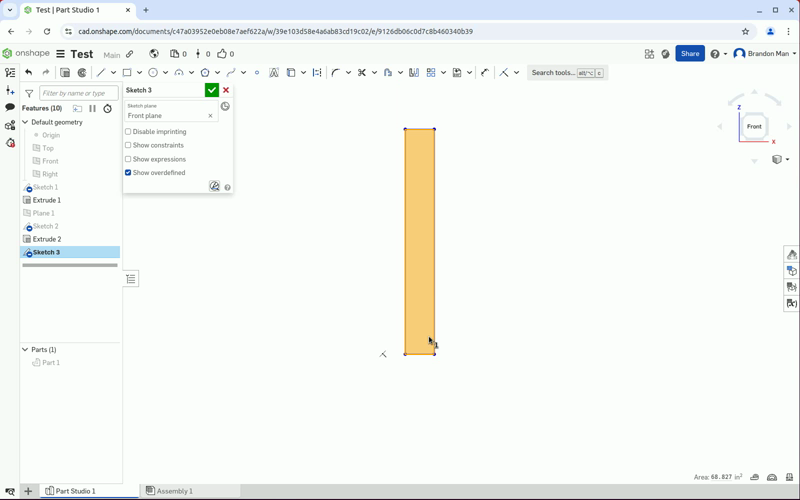
scroll(-6)
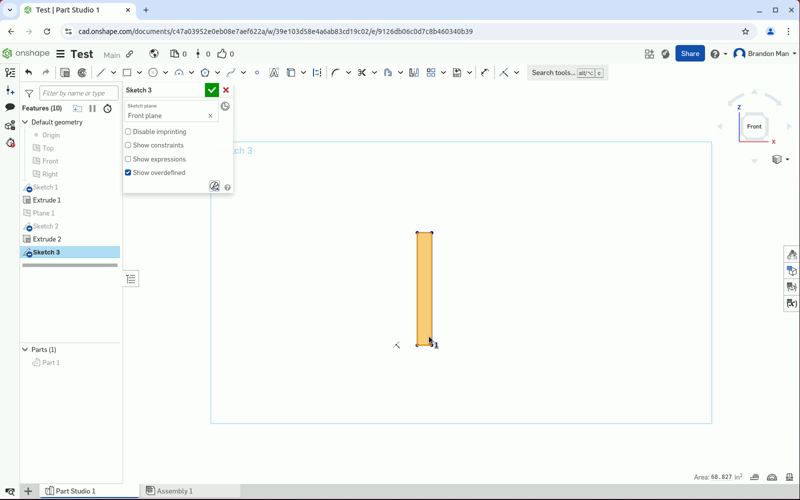
mouse_move(73, 352)
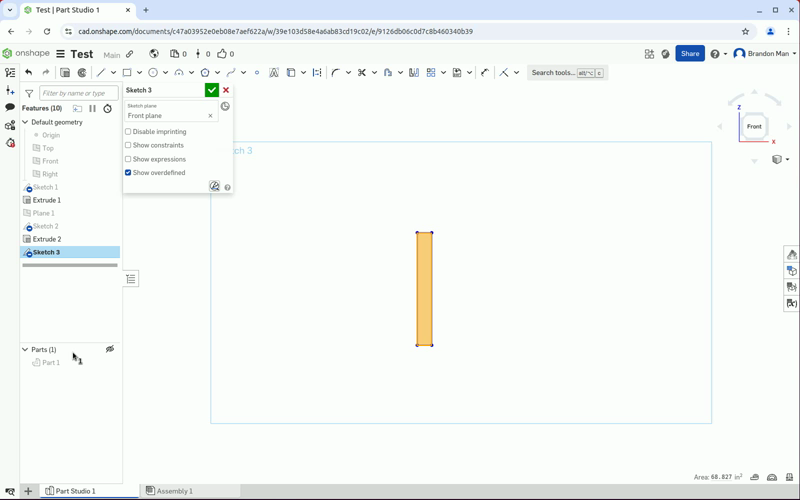
key(shift+y)
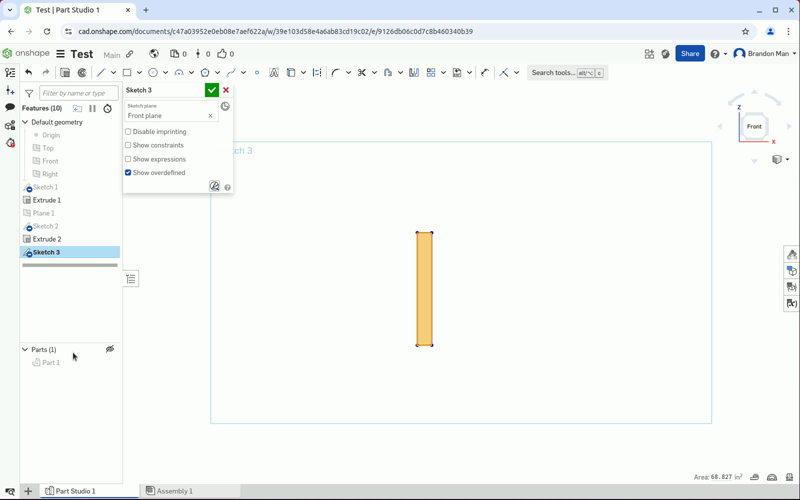
key(shift+e)
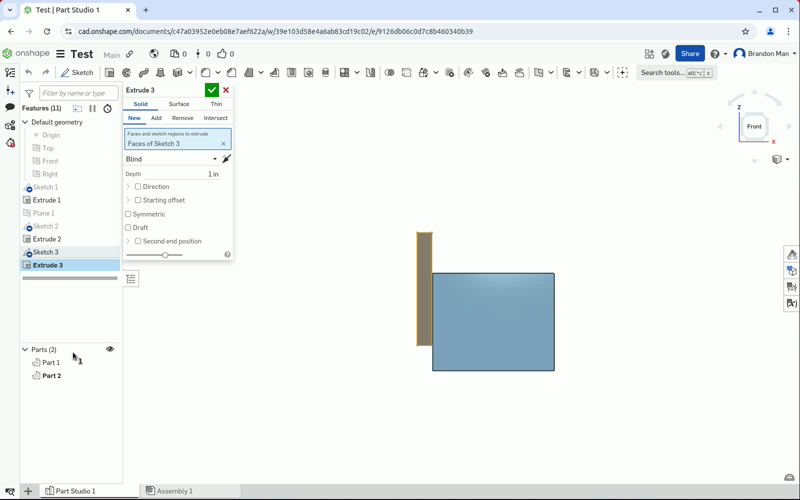
mouse_move(143, 106)
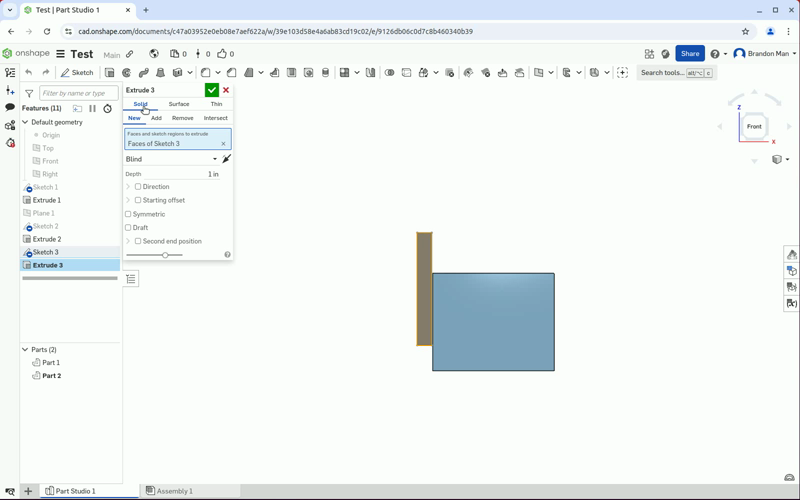
click(143, 106)
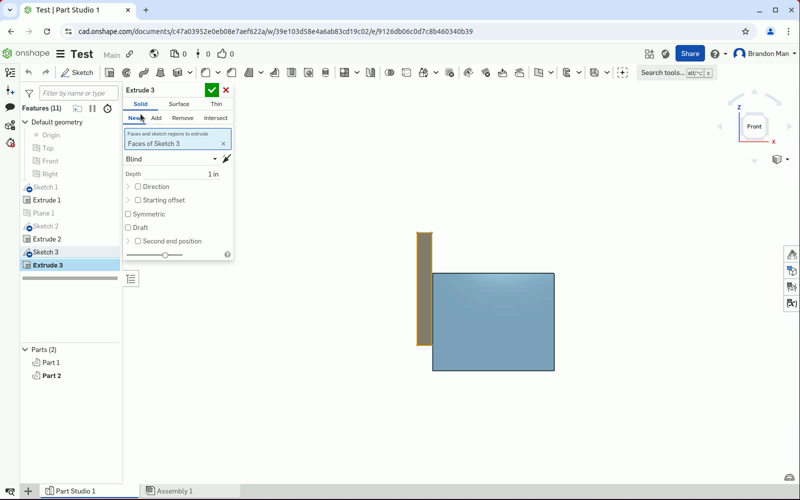
mouse_move(137, 120)
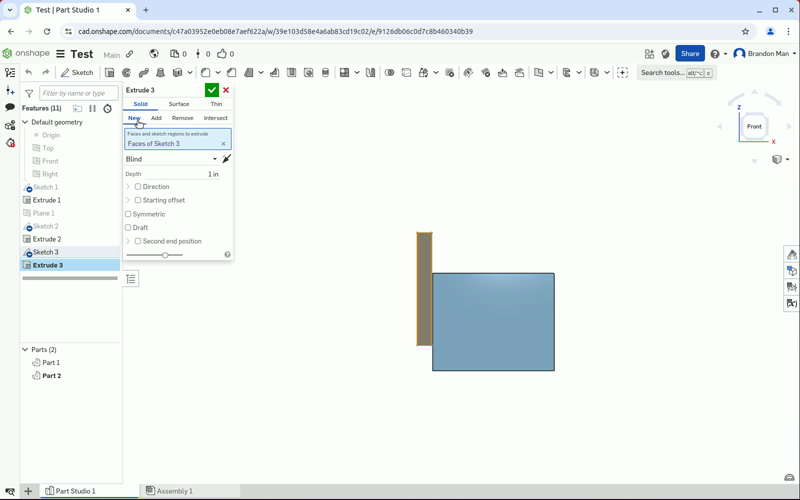
click(137, 120)
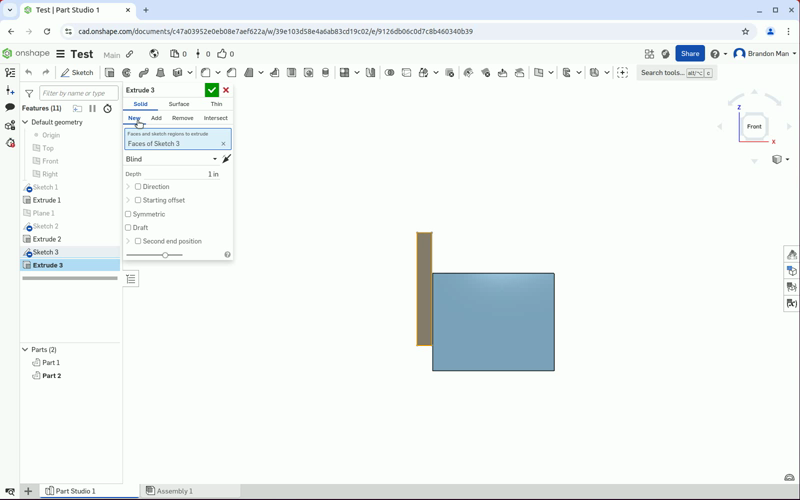
key(tab, 4)
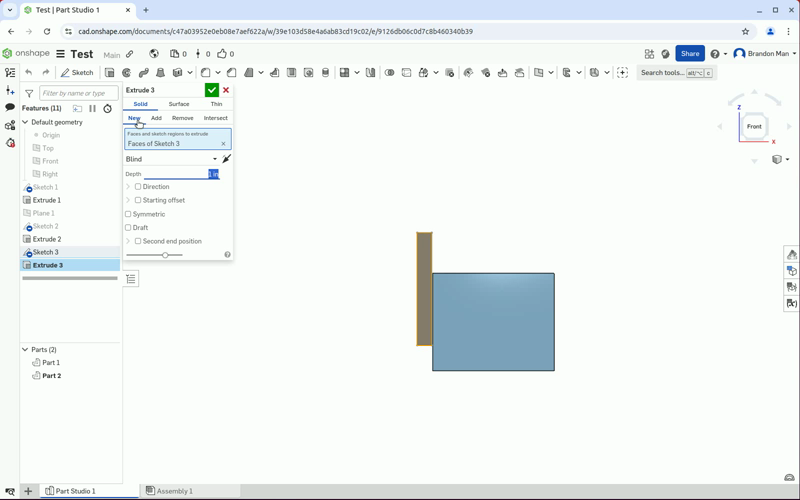
text(5.777)
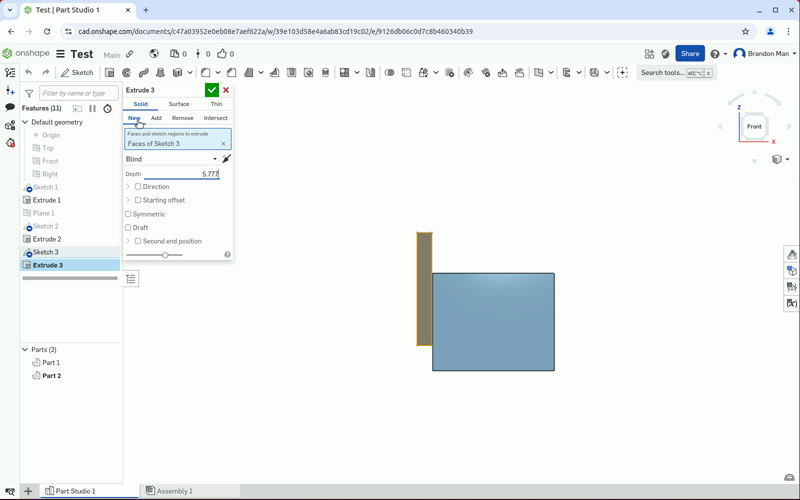
key(enter)
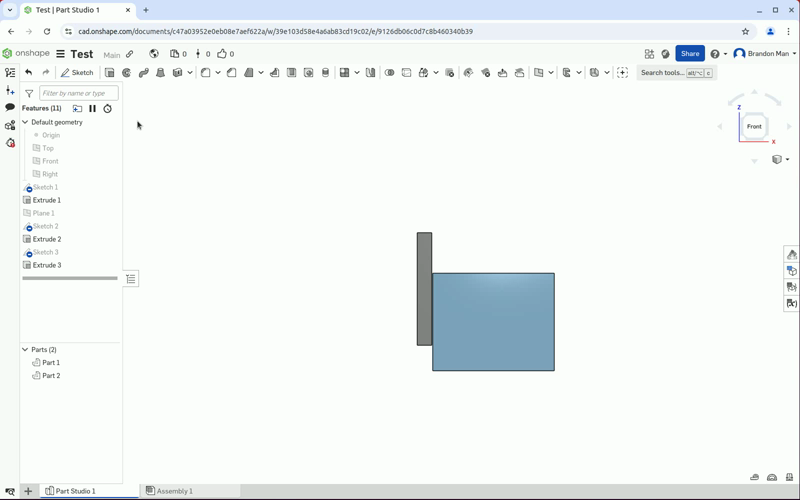
key(shift+h)
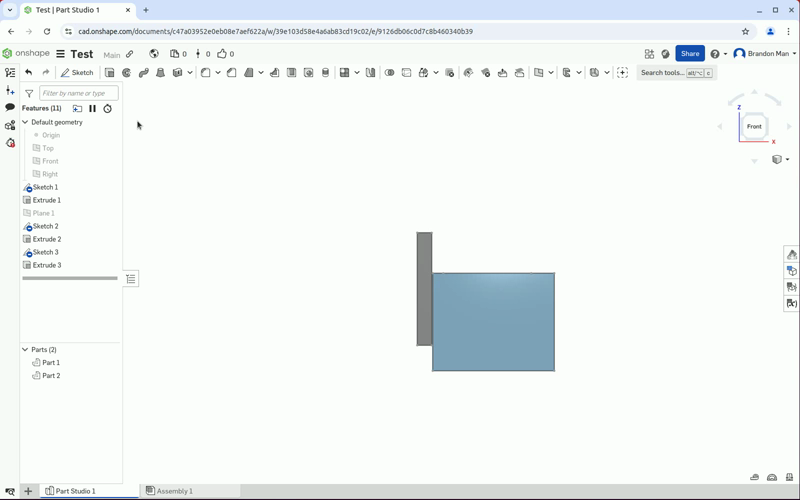
key(shift+h)
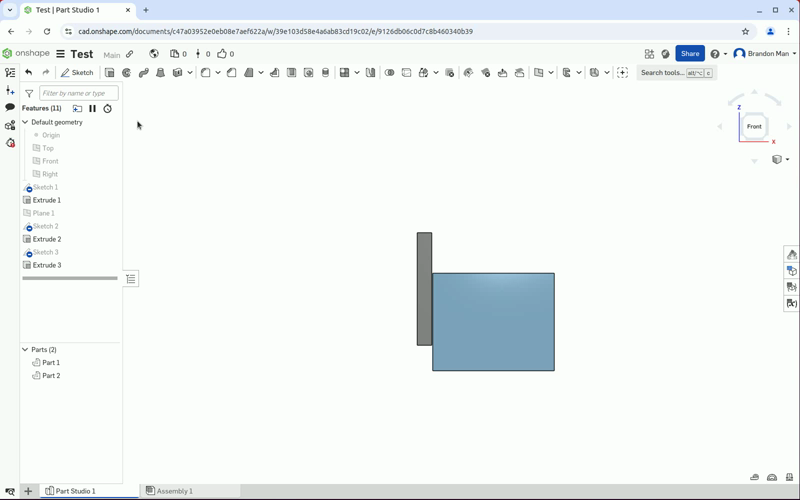
mouse_move(73, 189)
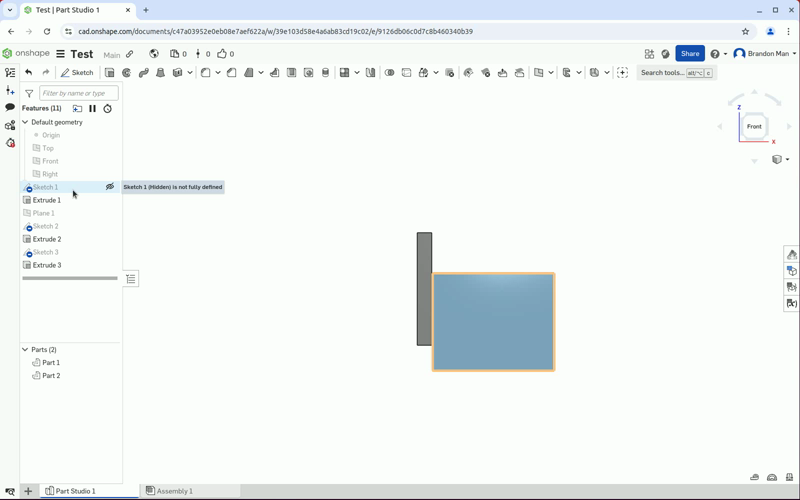
click(73, 189)
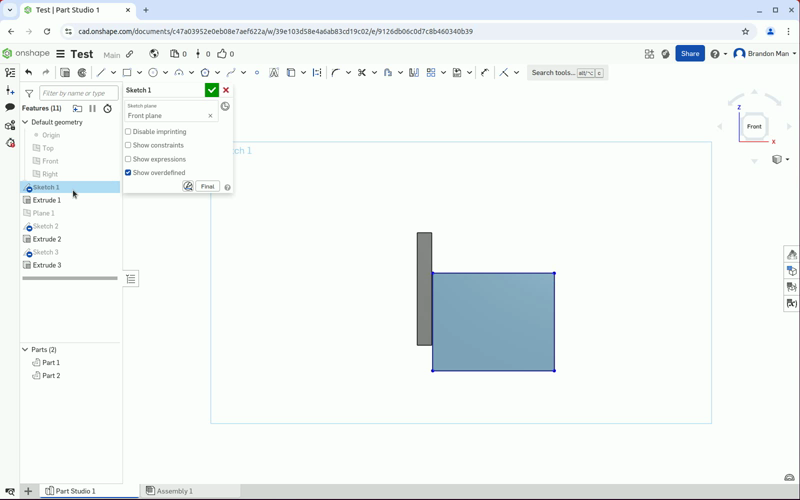
mouse_move(229, 92)
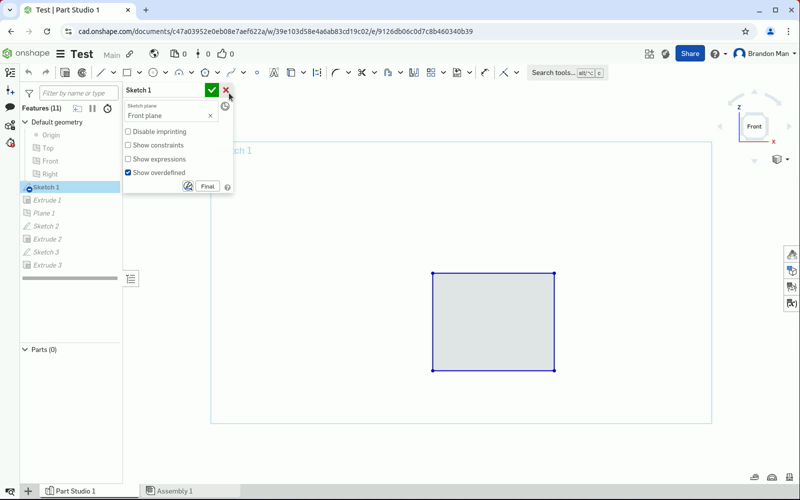
click(229, 92)
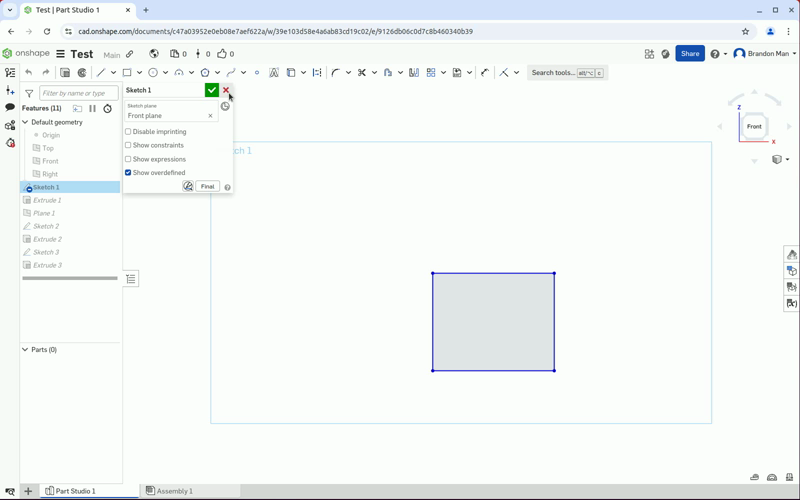
key(shift+s)
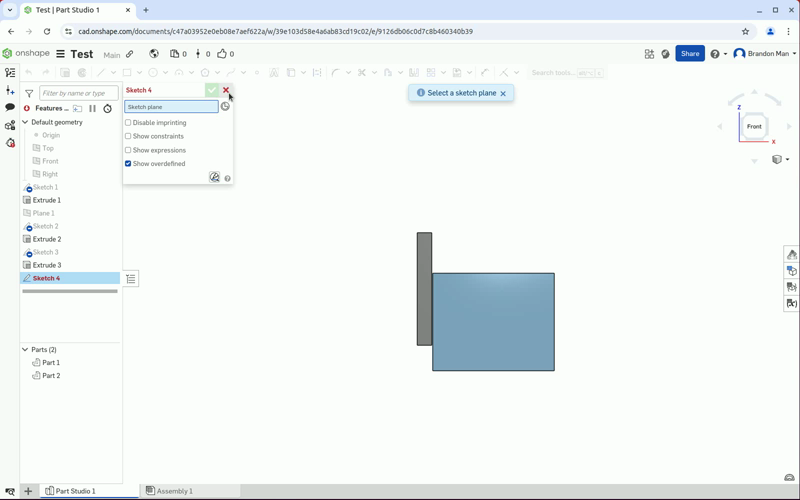
mouse_move(73, 163)
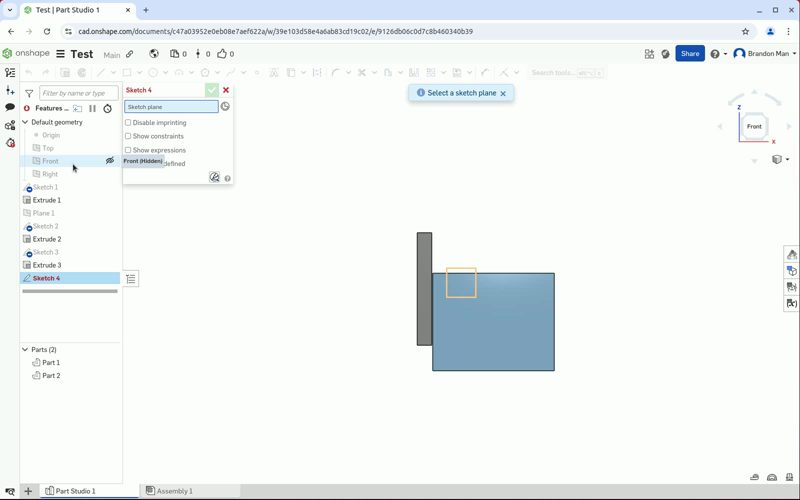
click(73, 163)
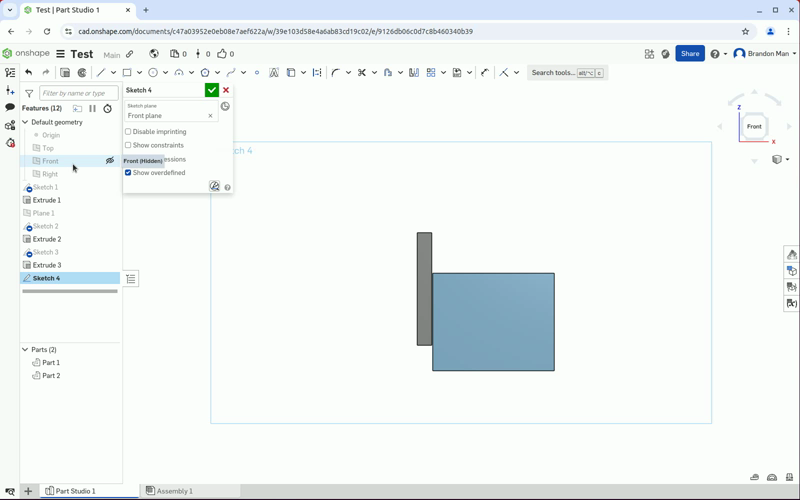
mouse_move(73, 352)
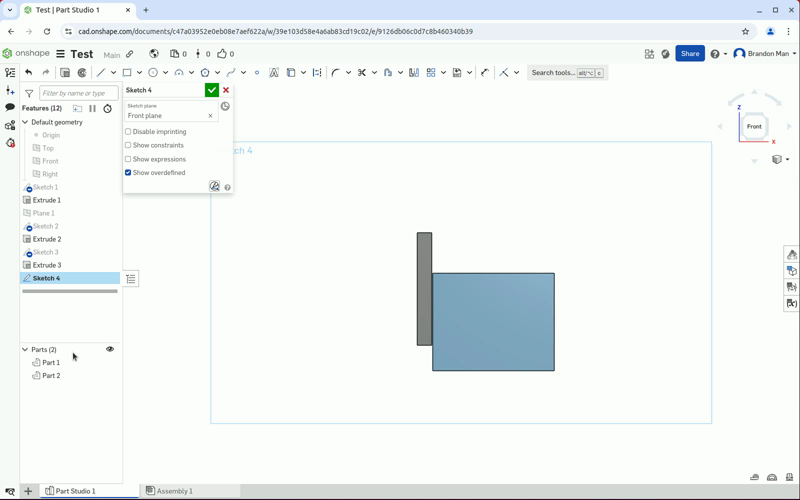
key(y)
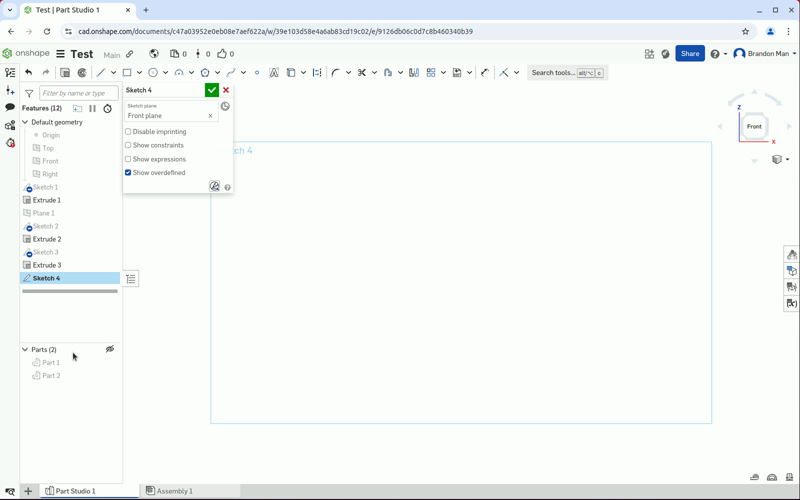
key(l)
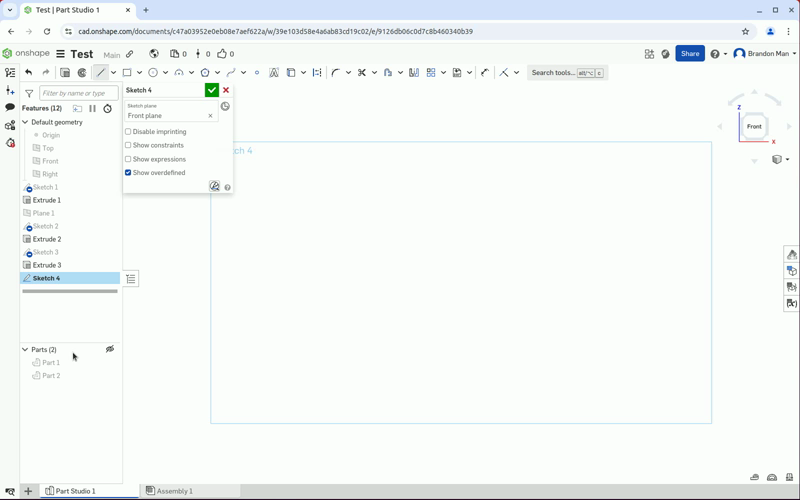
key_down(shift)
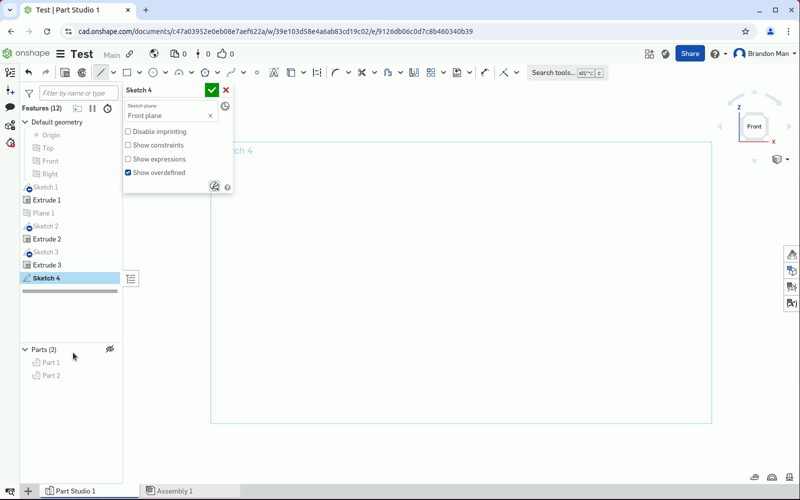
mouse_move(555, 337)
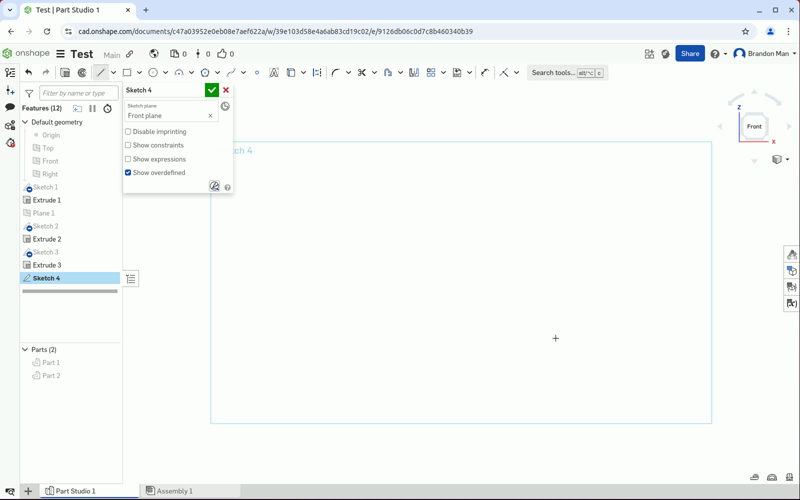
click(555, 337)
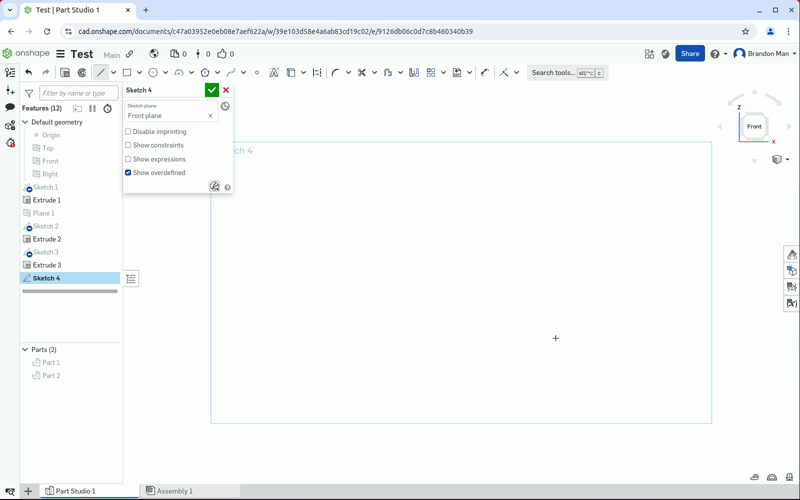
key_up(shift)
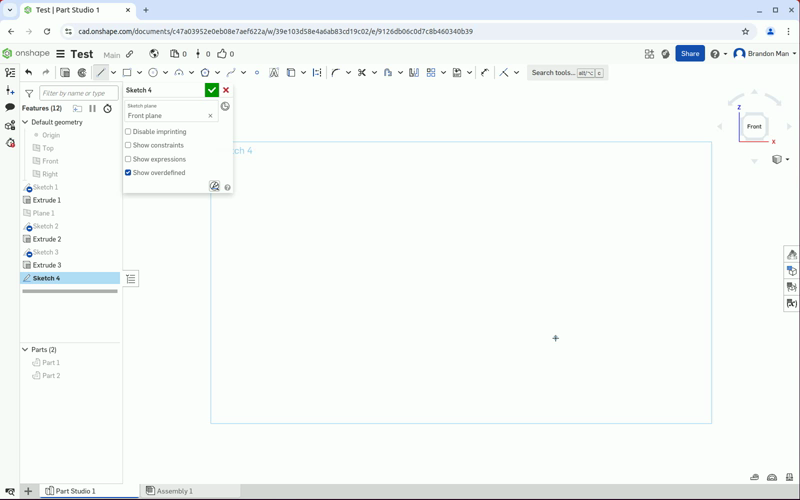
key_down(shift)
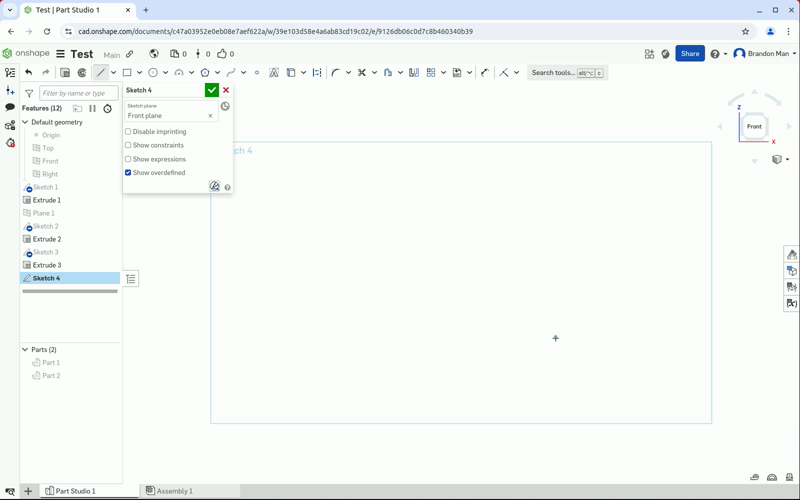
mouse_move(585, 337)
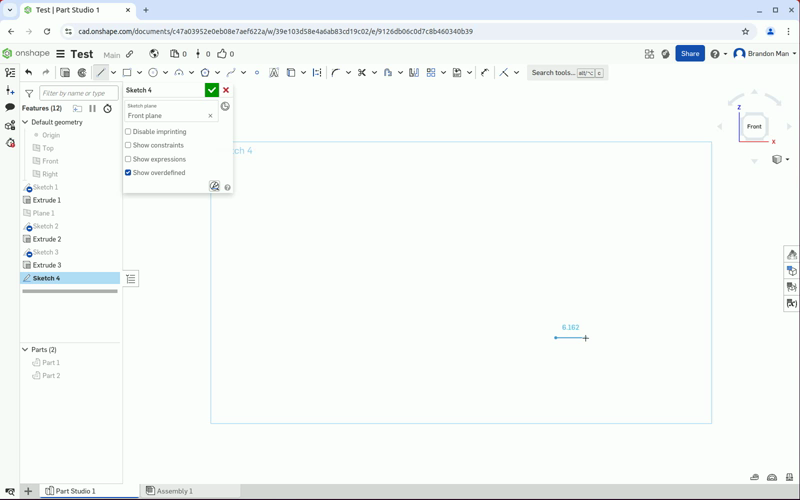
mouse_move(570, 337)
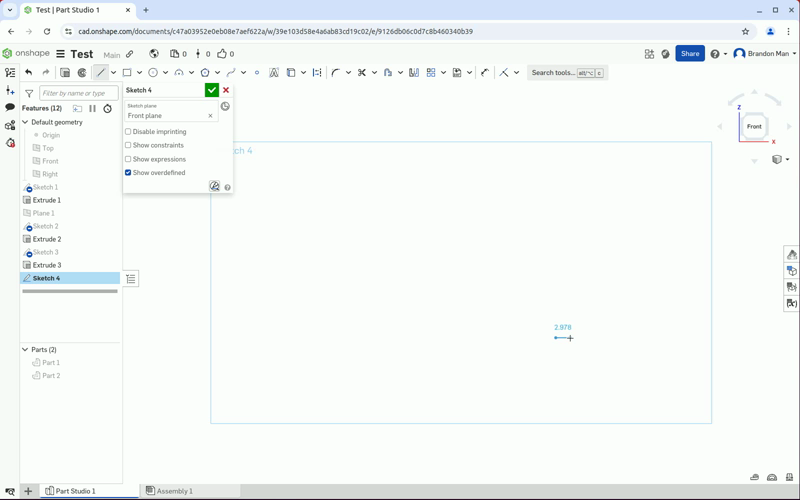
click(570, 337)
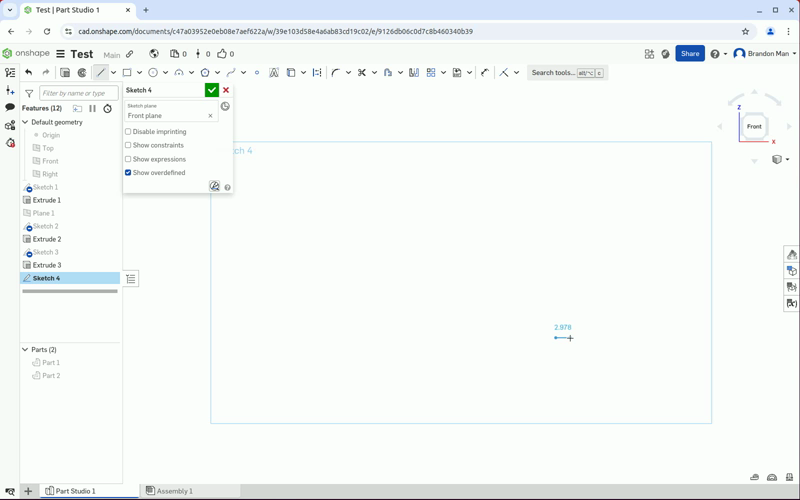
key_up(shift)
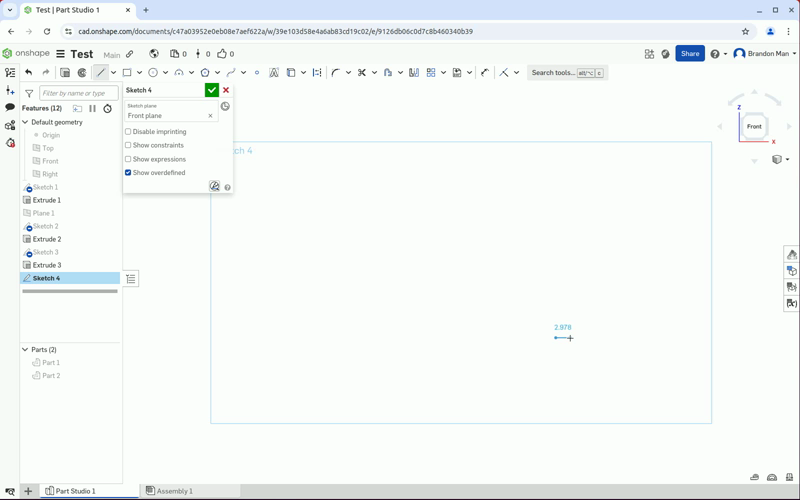
key_down(shift)
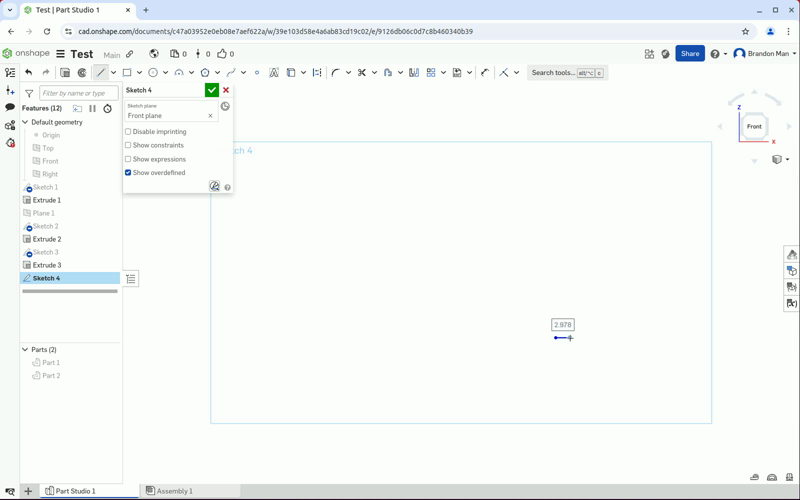
mouse_move(570, 225)
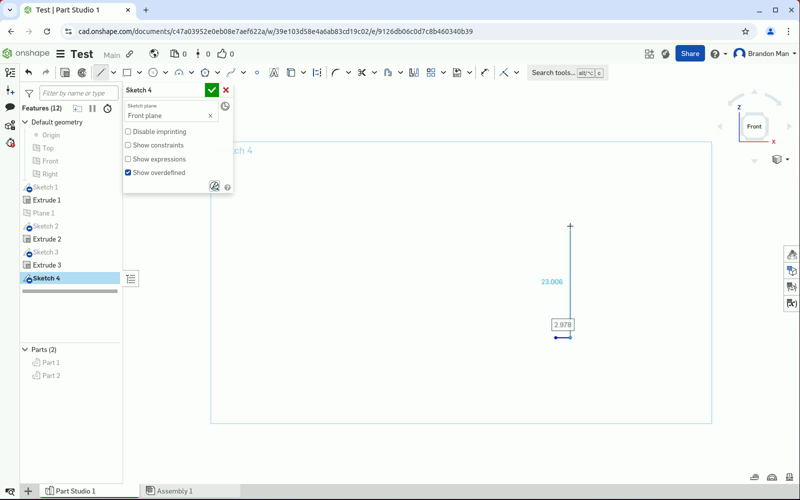
click(570, 225)
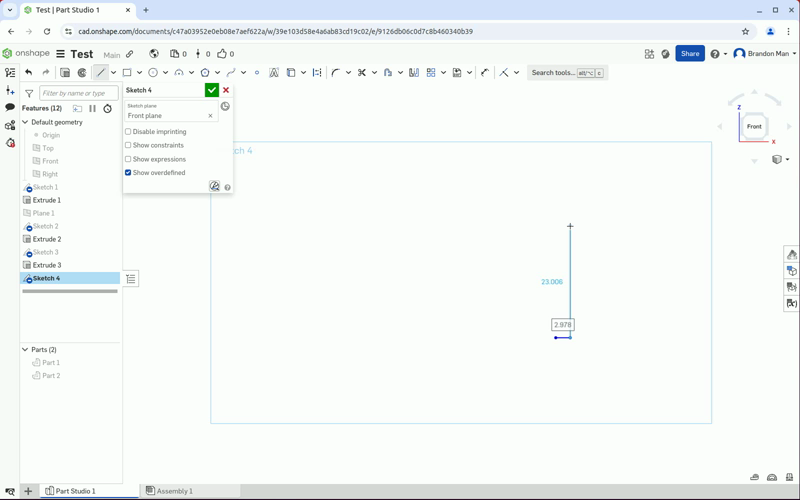
key_up(shift)
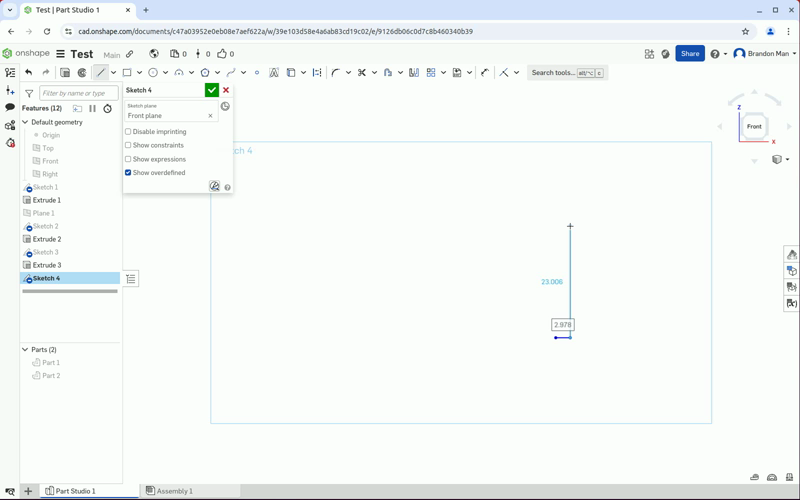
key_down(shift)
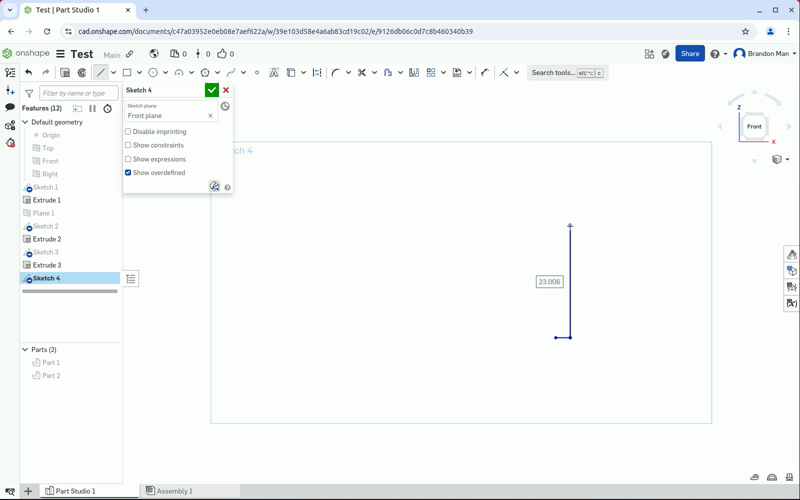
mouse_move(589, 225)
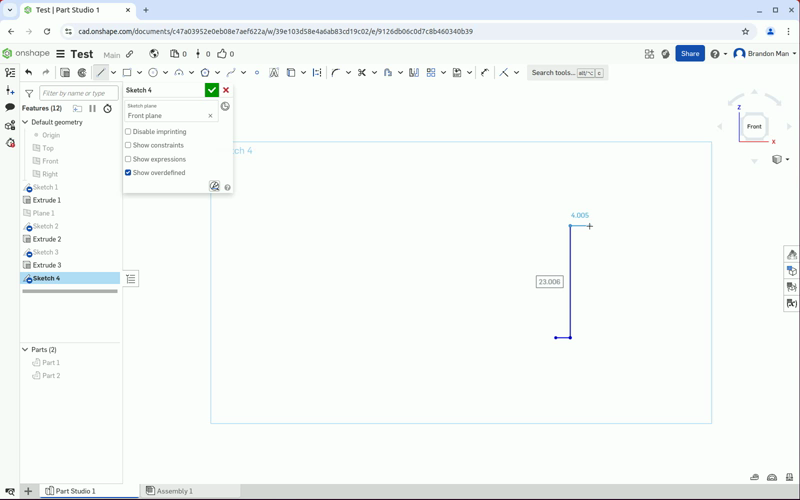
mouse_move(555, 225)
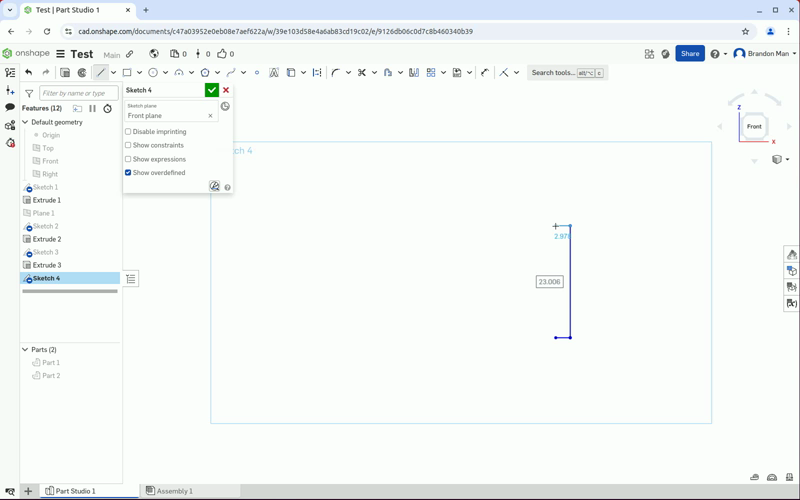
click(555, 225)
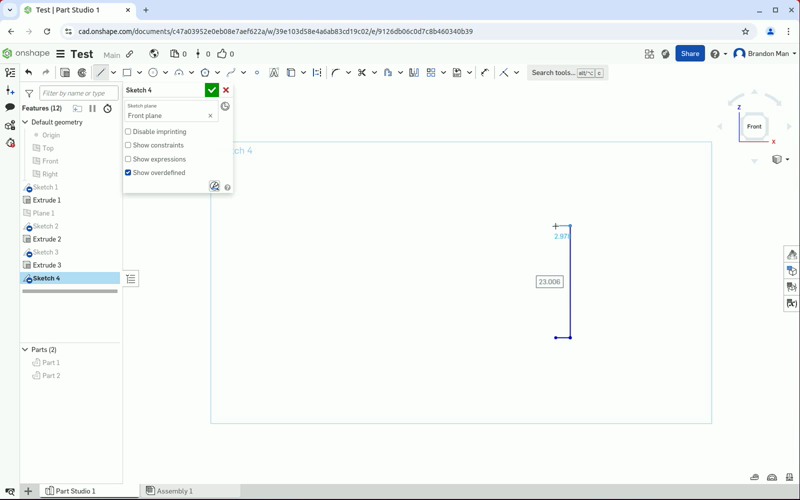
key_up(shift)
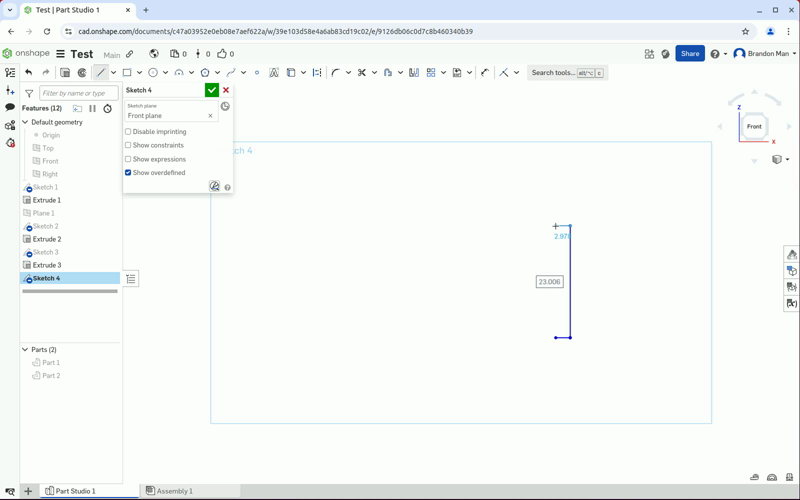
key_down(shift)
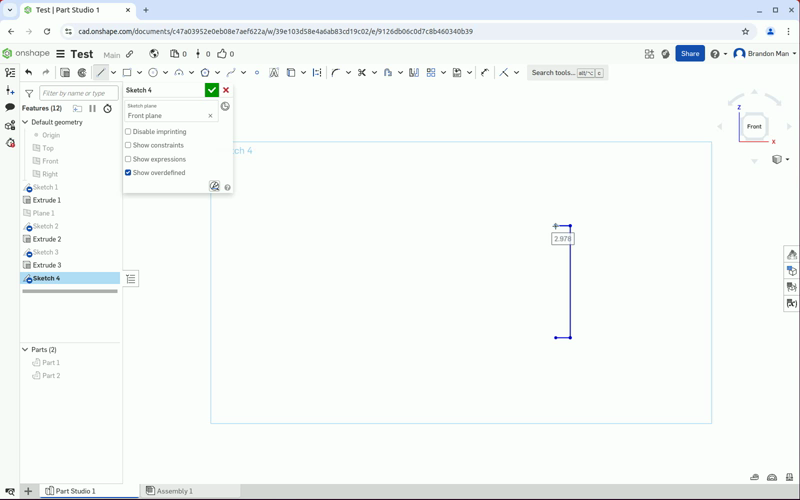
mouse_move(555, 337)
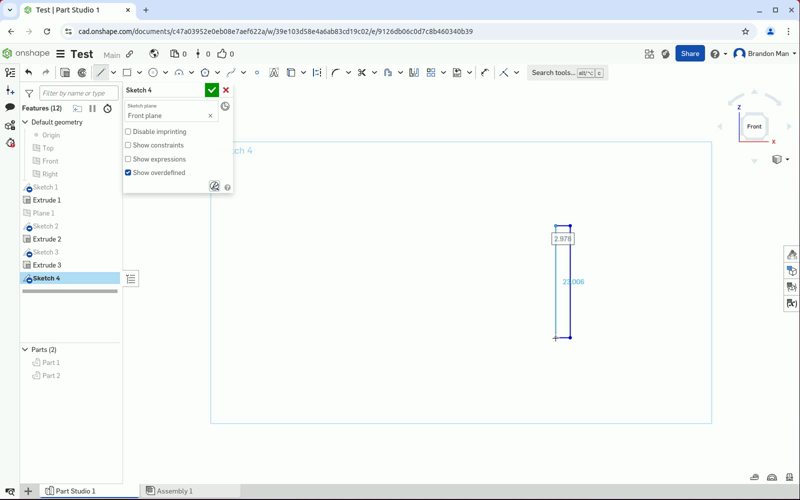
key_up(shift)
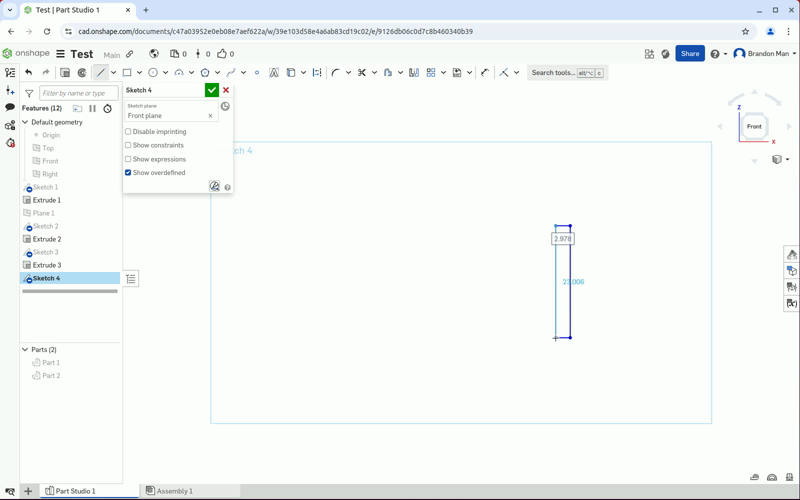
click(555, 337)
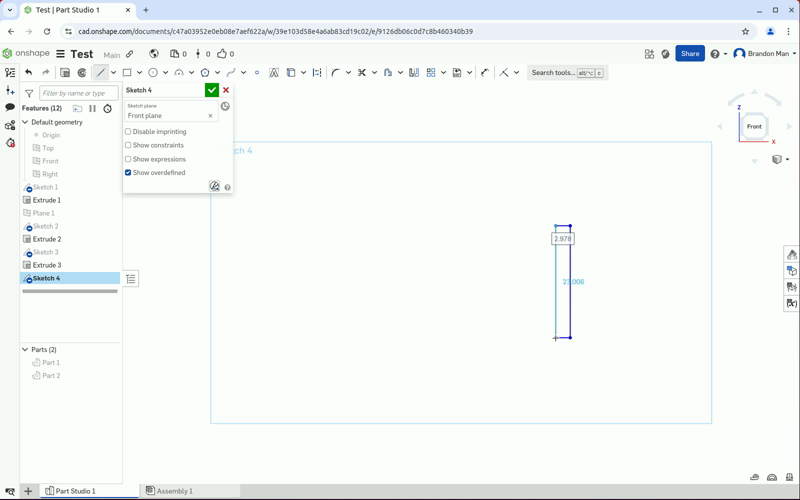
key(esc)
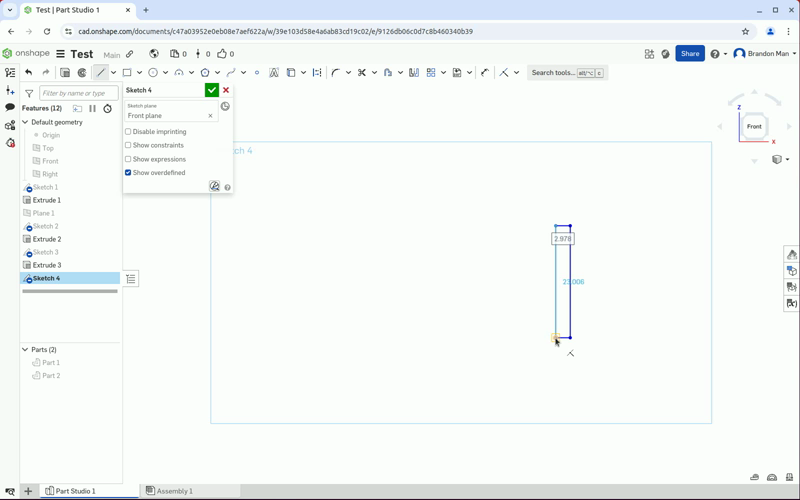
mouse_move(566, 255)
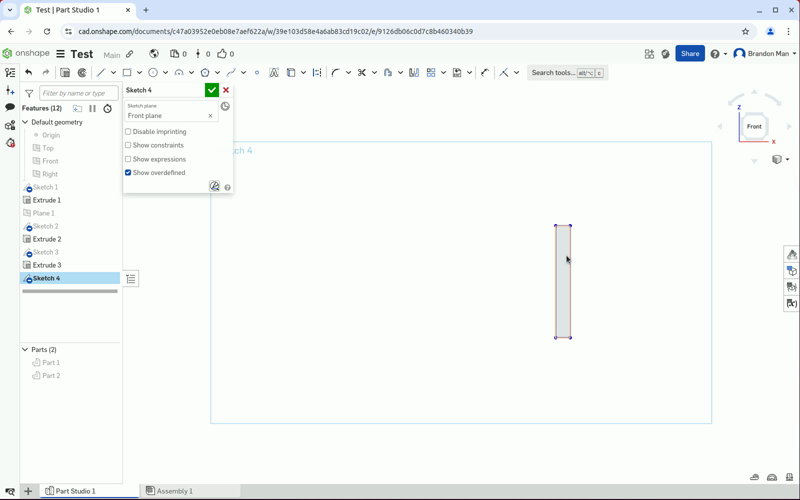
scroll(6)
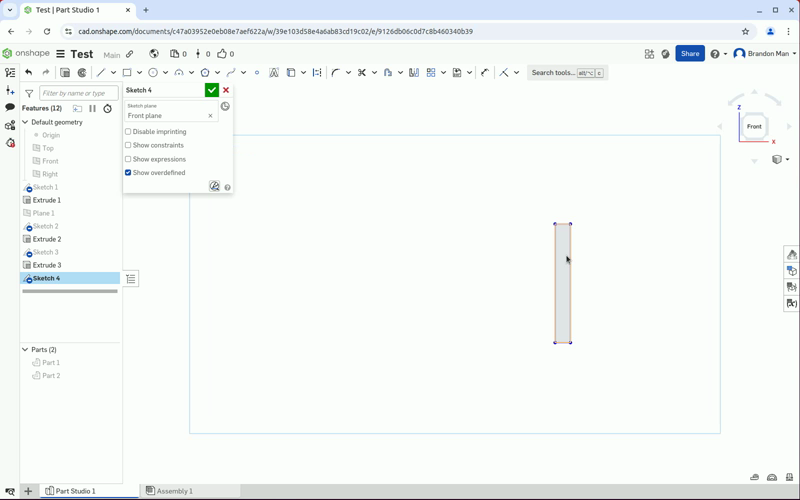
scroll(6)
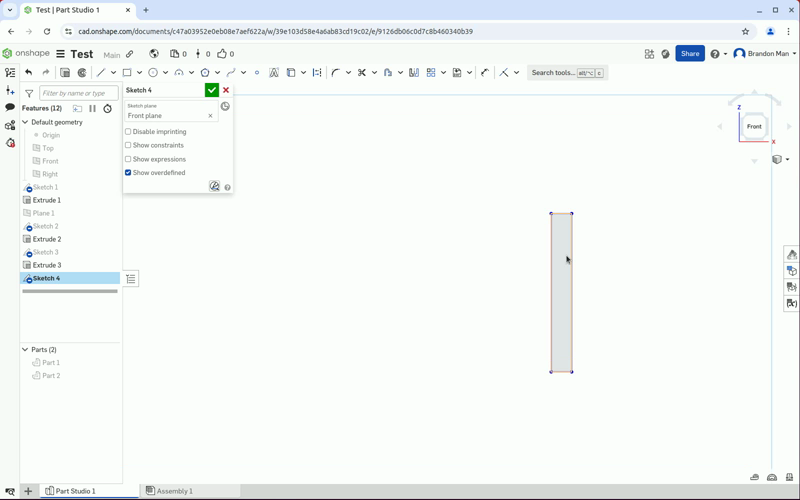
scroll(6)
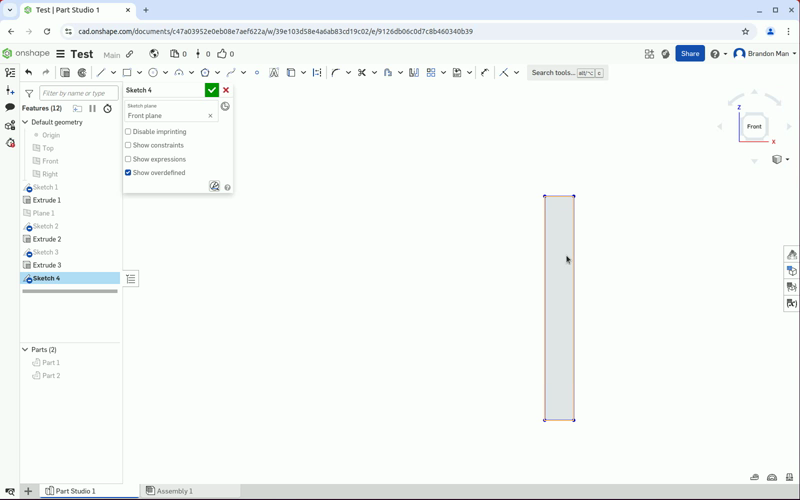
scroll(6)
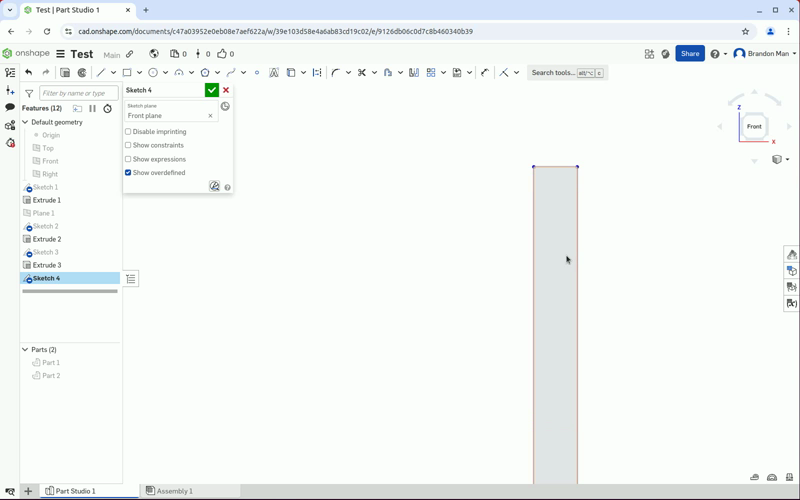
scroll(6)
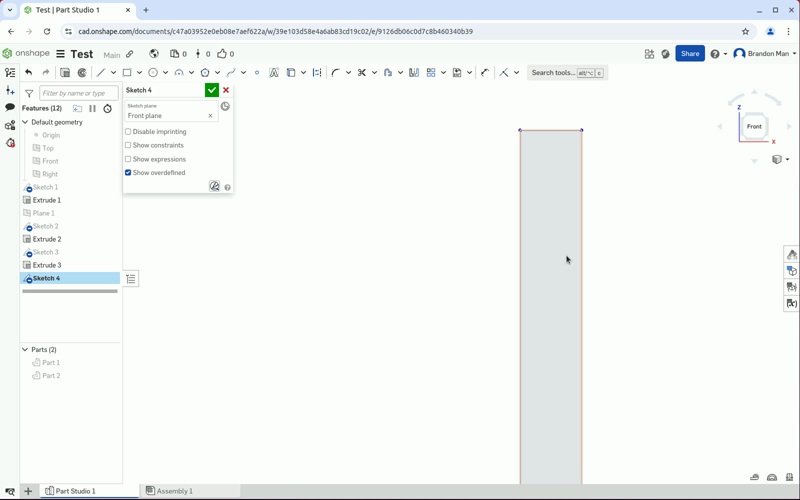
scroll(6)
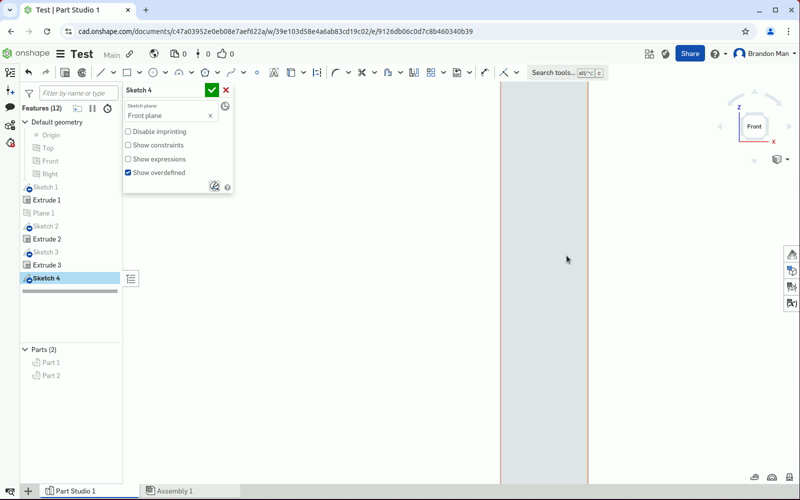
scroll(6)
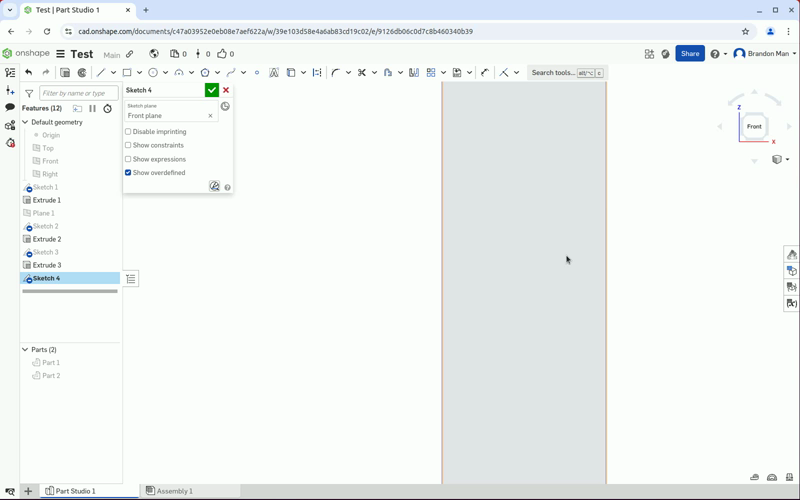
click(566, 255)
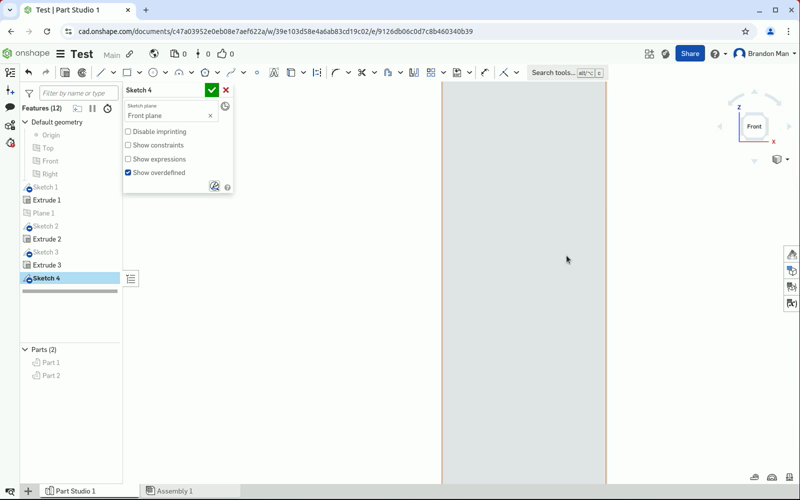
scroll(-6)
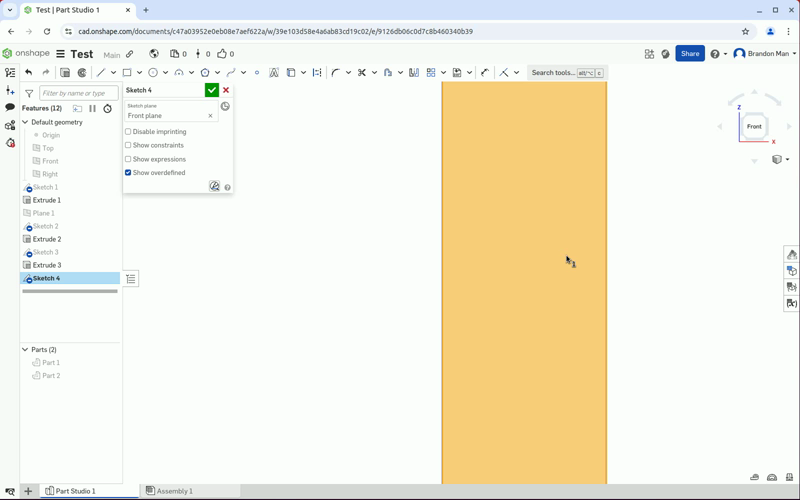
scroll(-6)
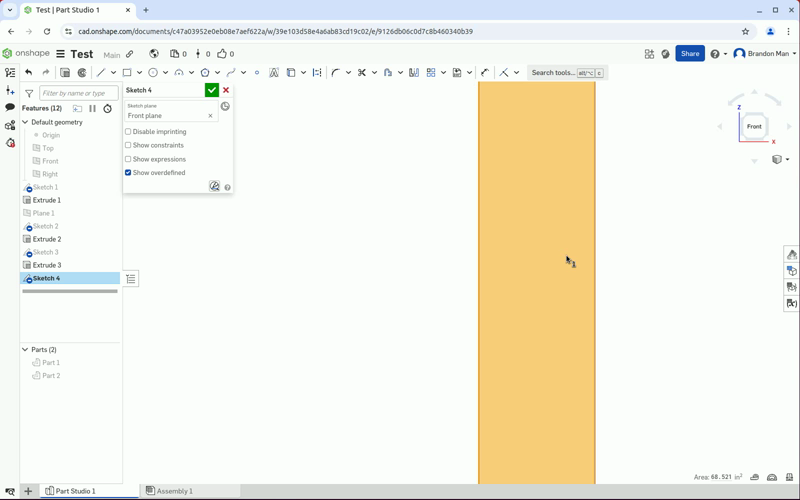
scroll(-6)
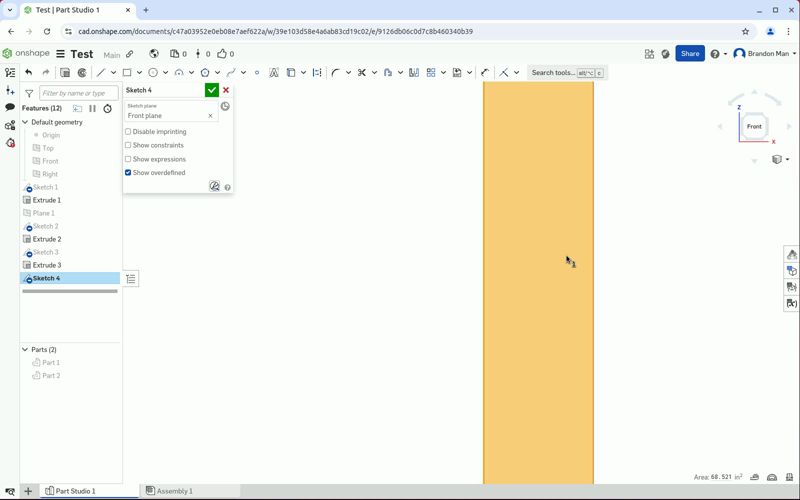
scroll(-6)
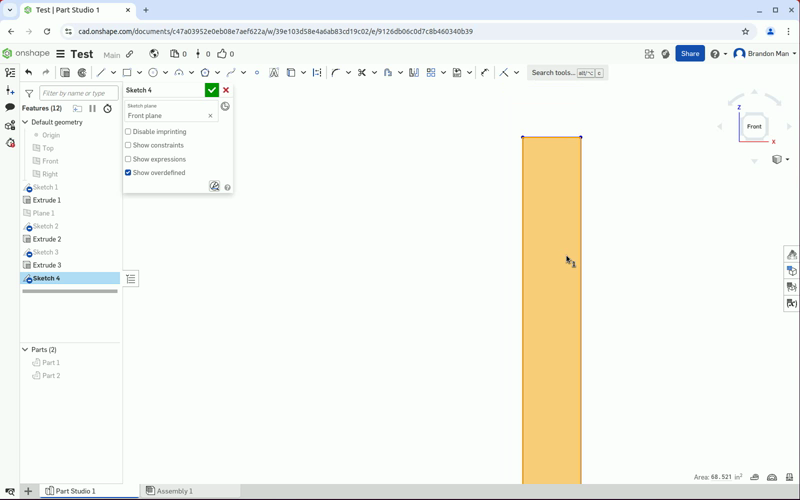
scroll(-6)
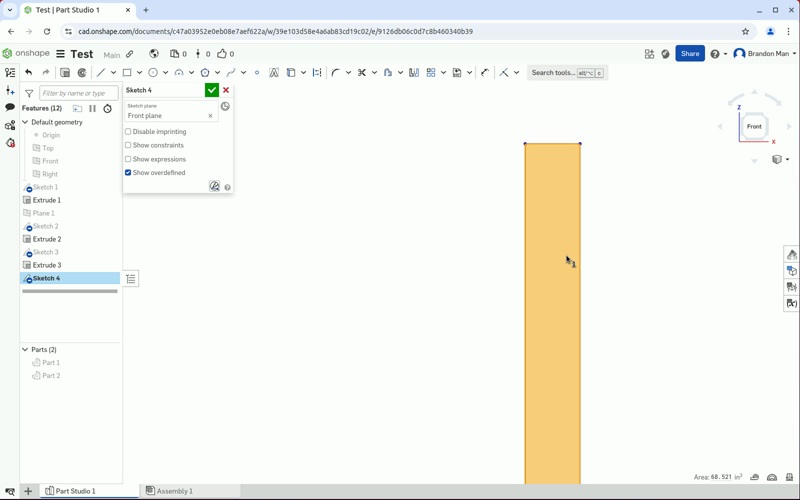
scroll(-6)
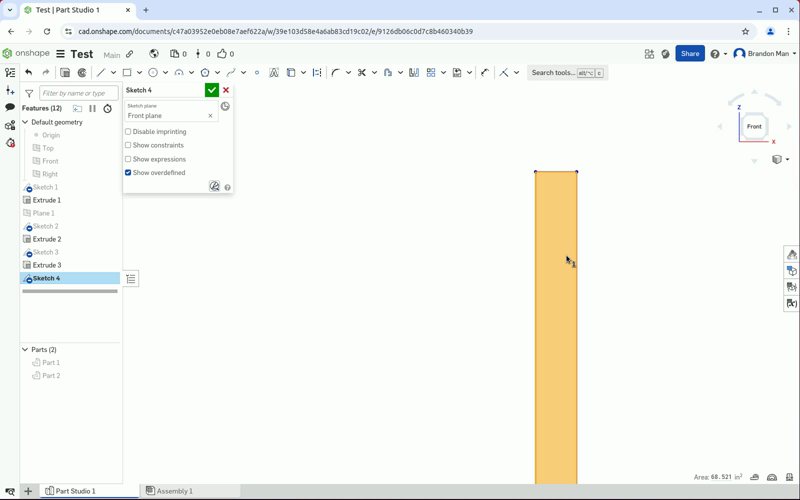
scroll(-6)
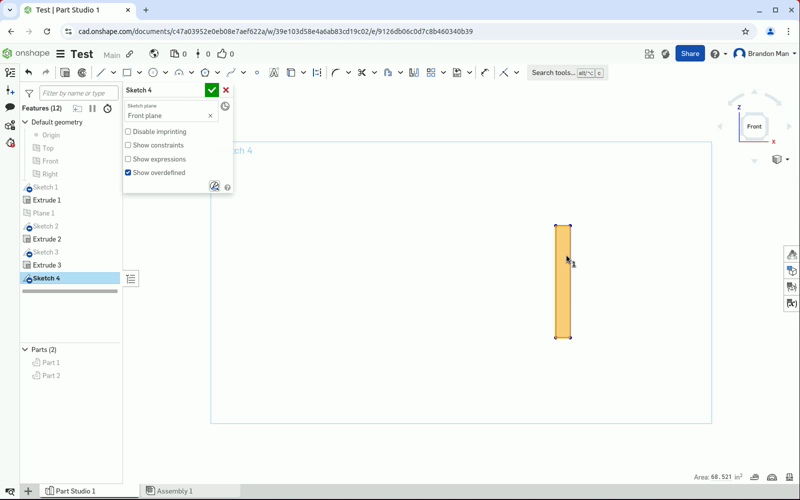
mouse_move(73, 352)
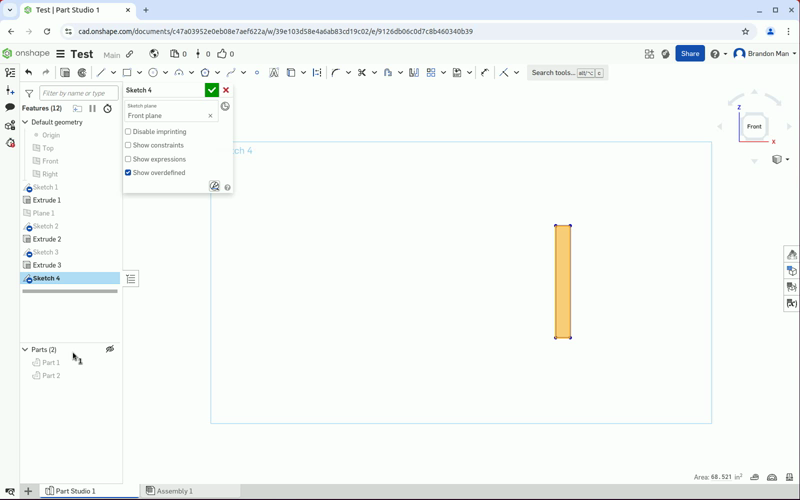
key(shift+y)
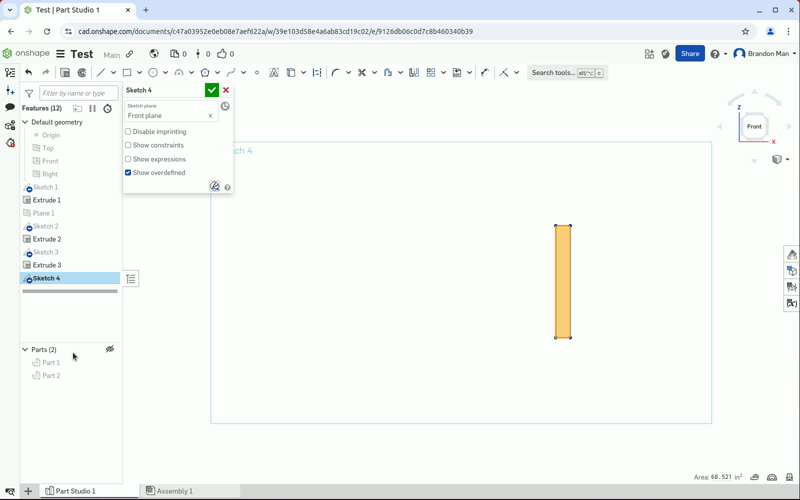
key(shift+e)
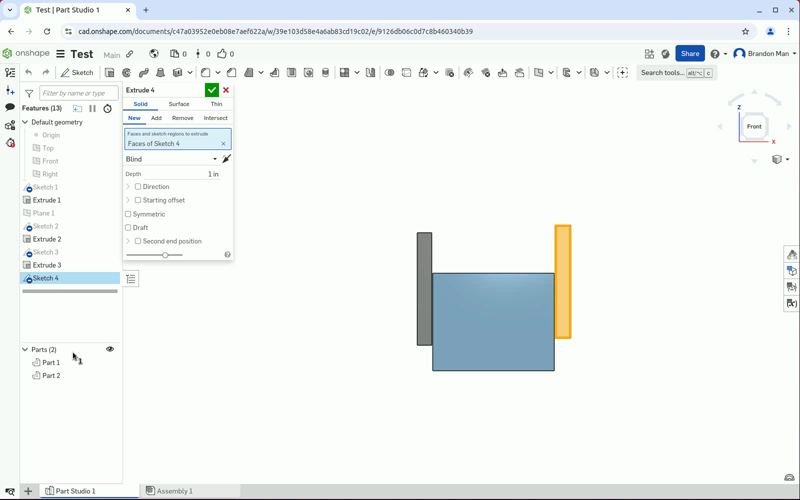
mouse_move(143, 106)
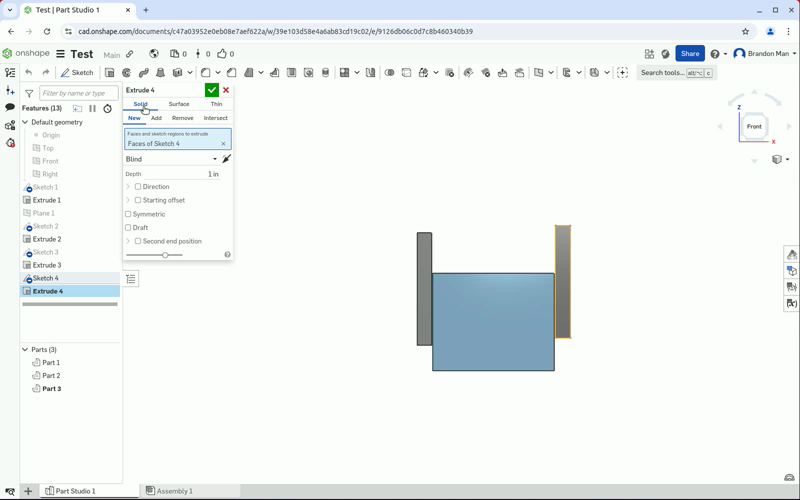
click(143, 106)
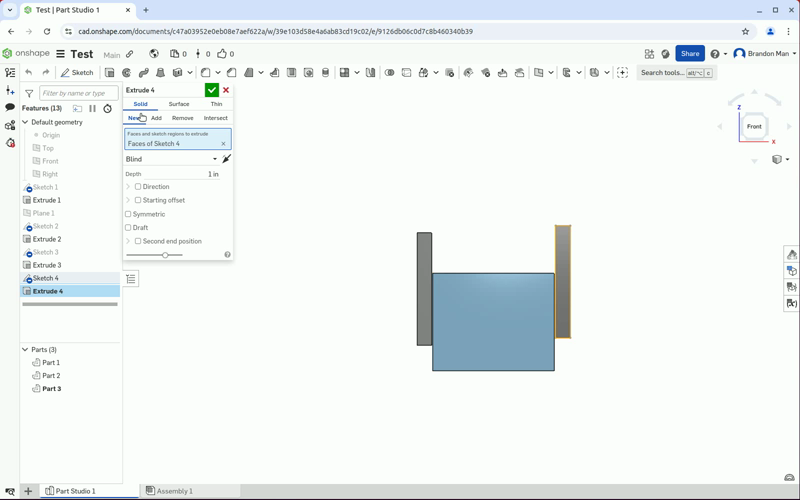
mouse_move(137, 120)
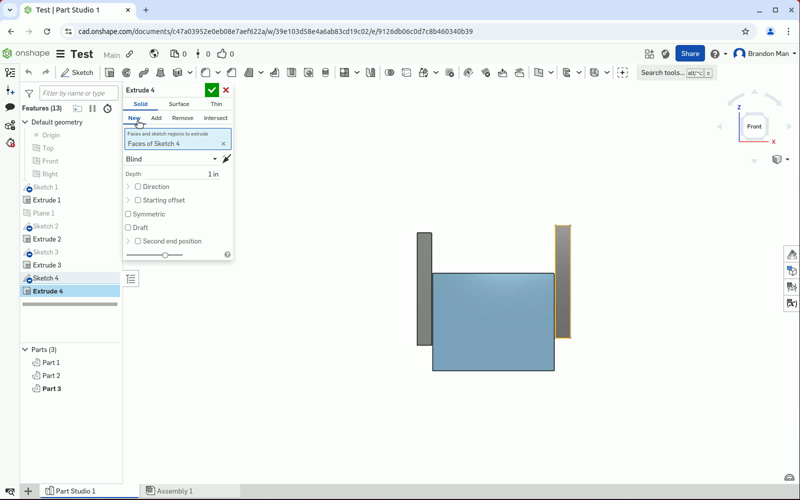
click(137, 120)
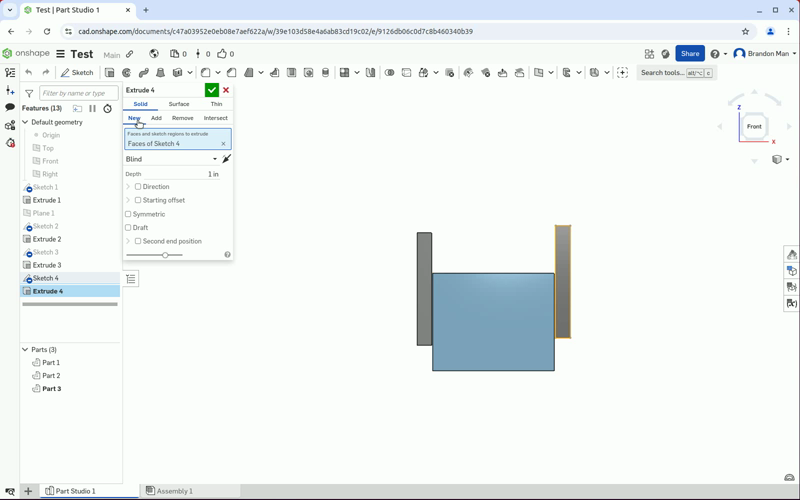
key(tab, 4)
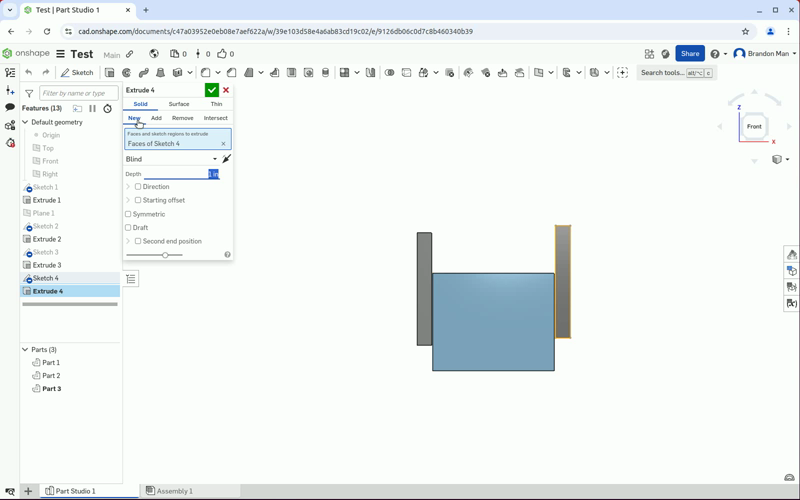
text(5.777)
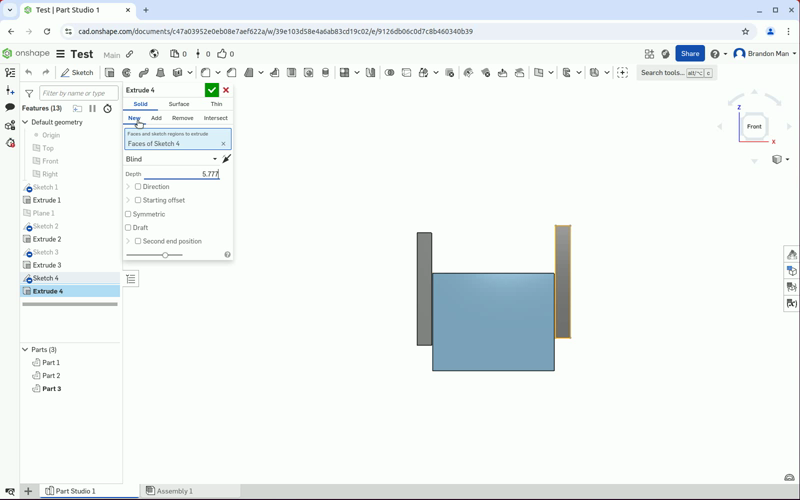
key(enter)
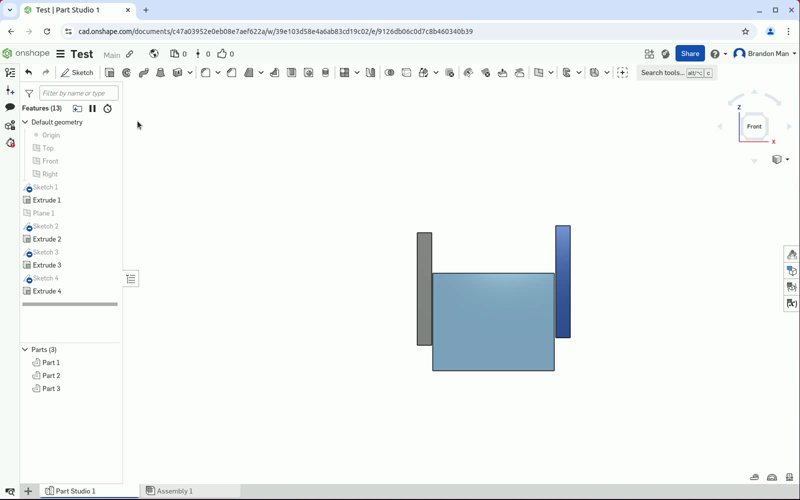
key(shift+h)
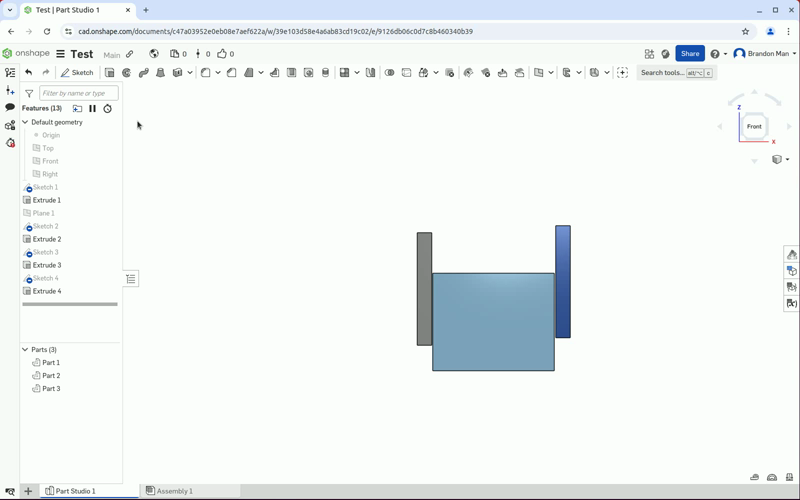
key(shift+h)
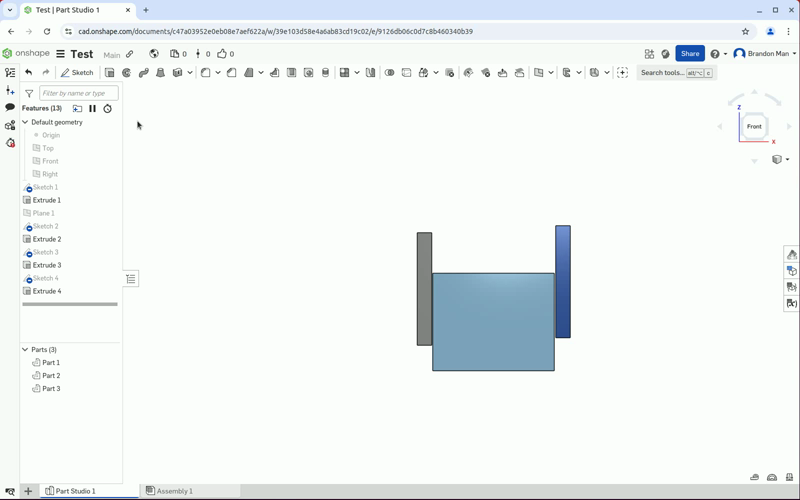
mouse_move(73, 189)
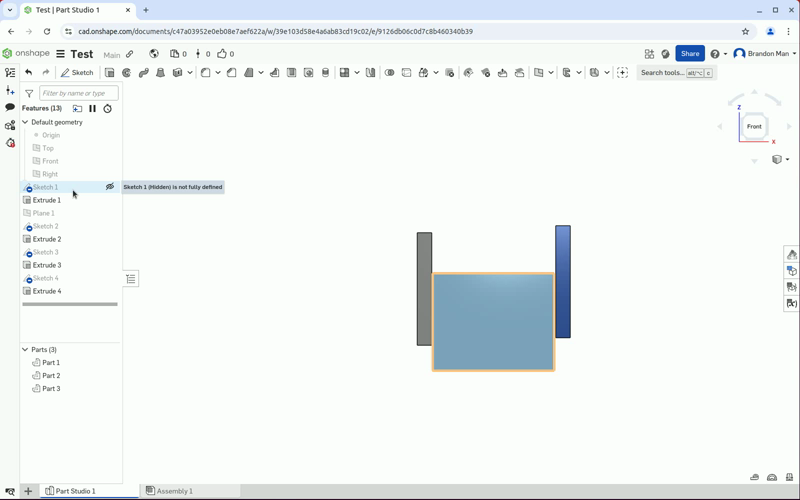
click(73, 189)
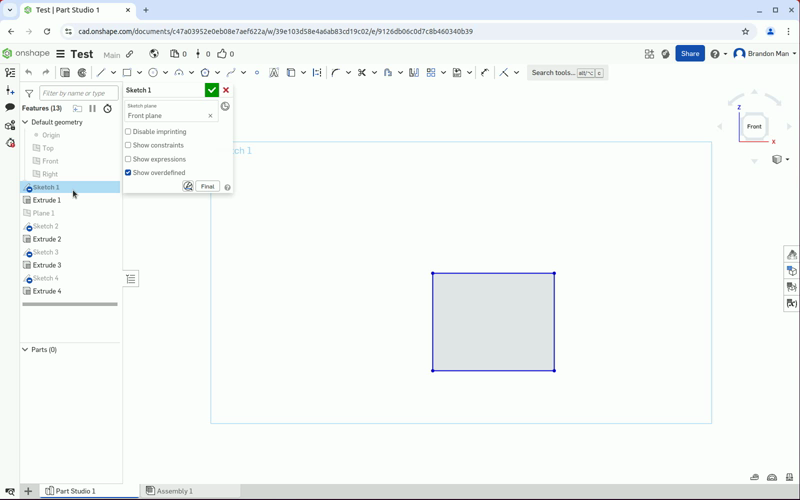
mouse_move(229, 92)
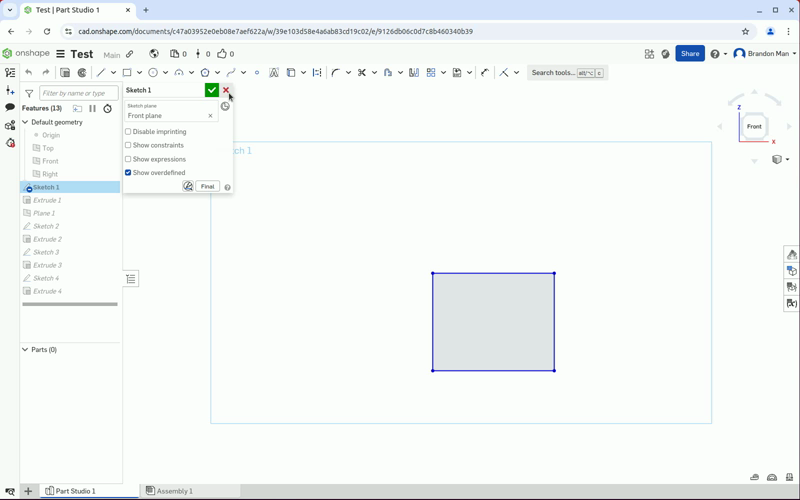
click(229, 92)
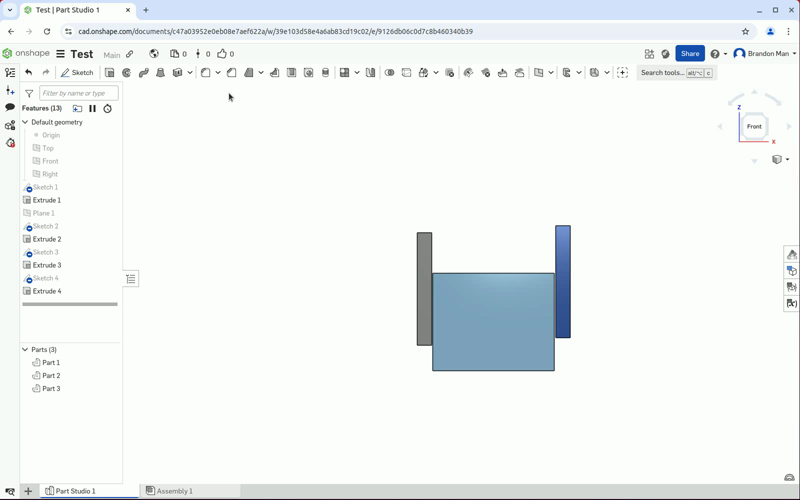
mouse_move(73, 352)
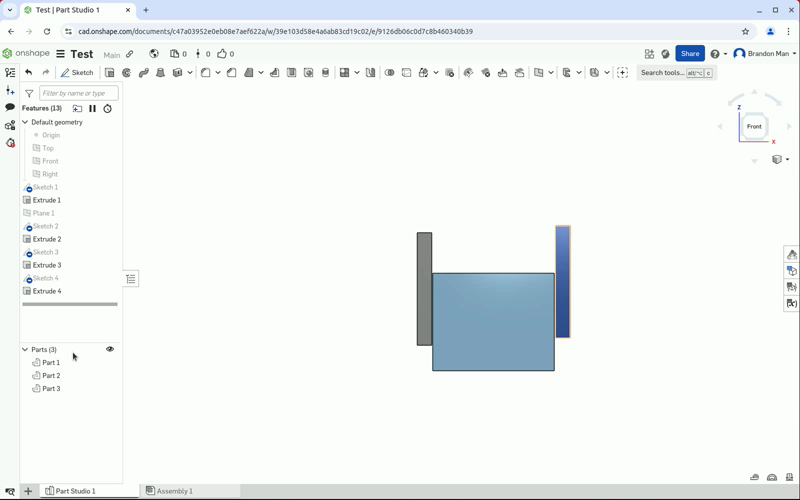
key(y)
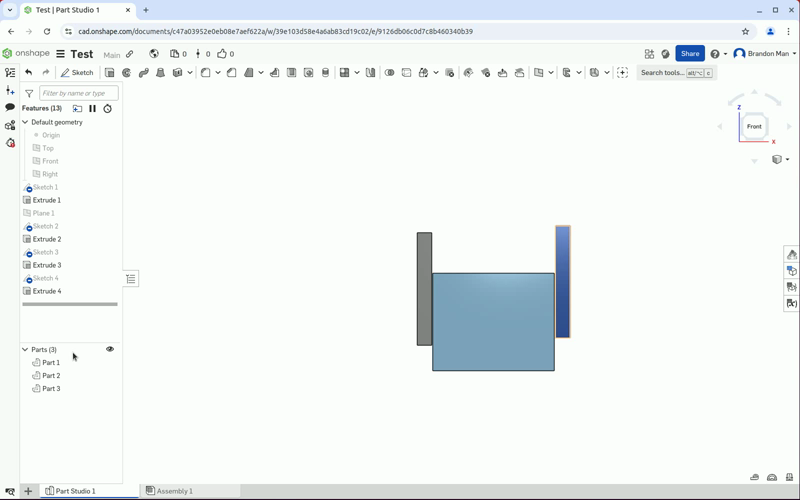
key(shift+p)
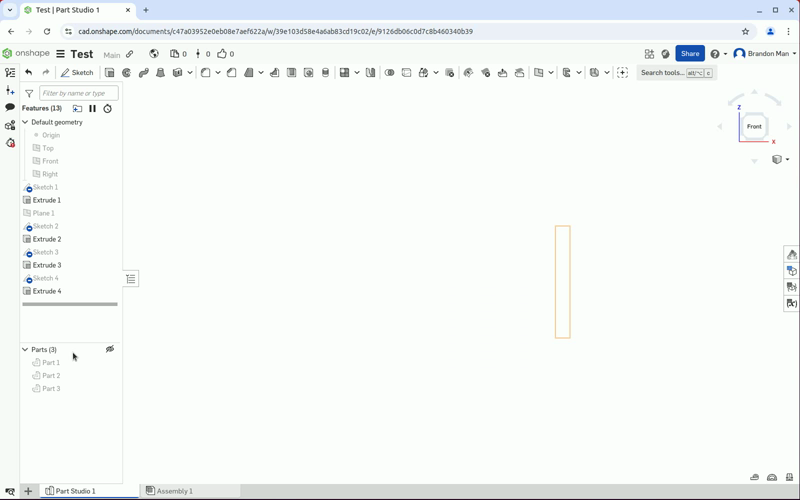
key(space)
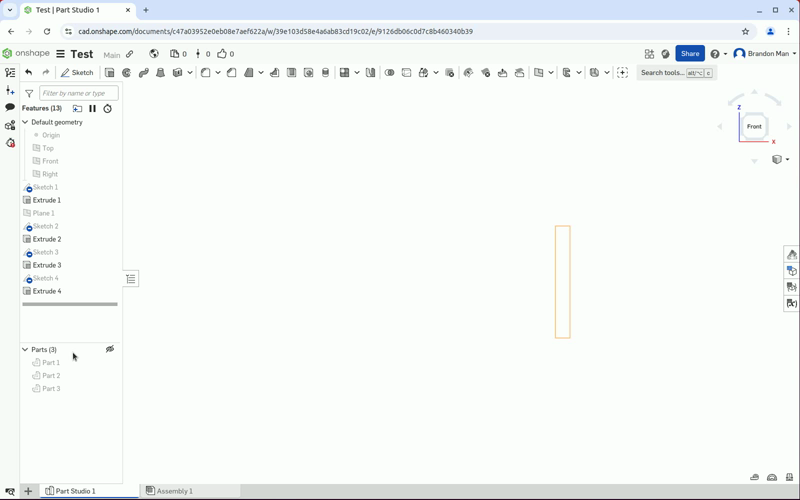
key_down(shift)
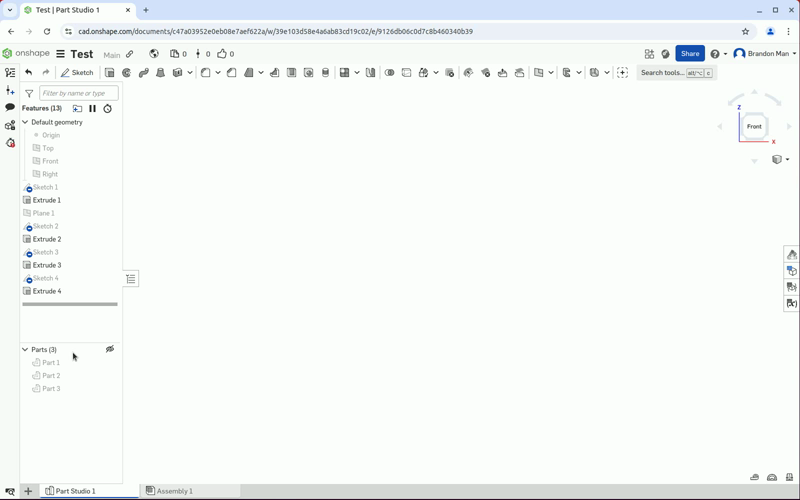
key(left)
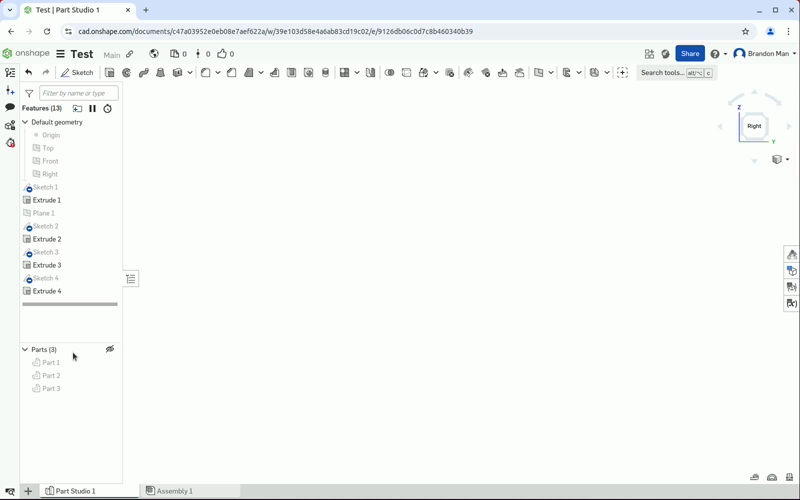
key_up(shift)
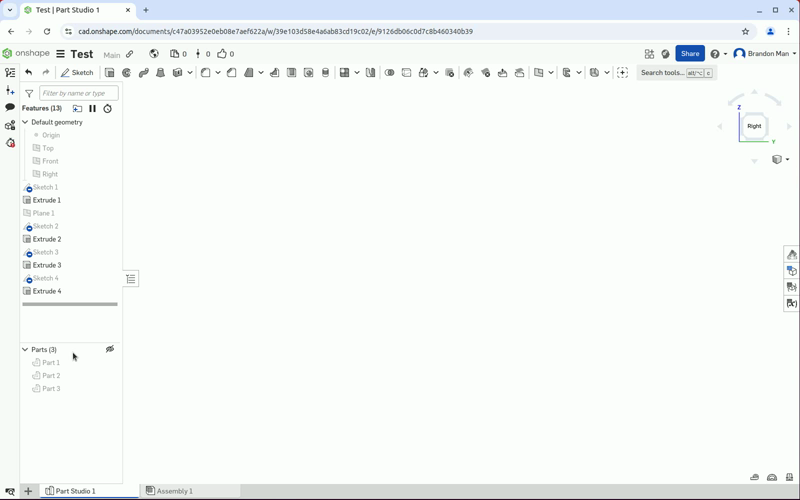
mouse_move(73, 352)
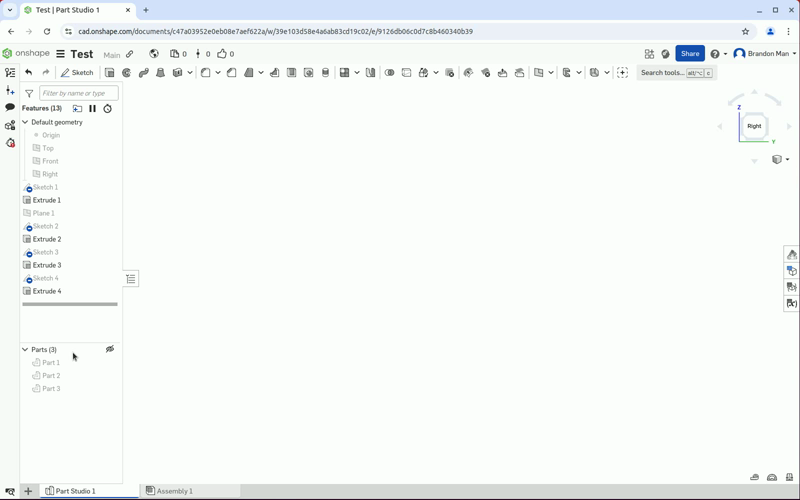
key(shift+y)
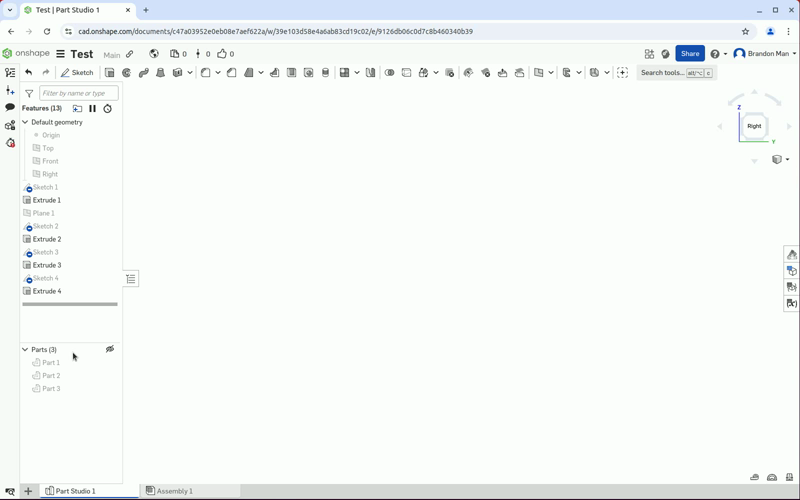
key(shift+s)
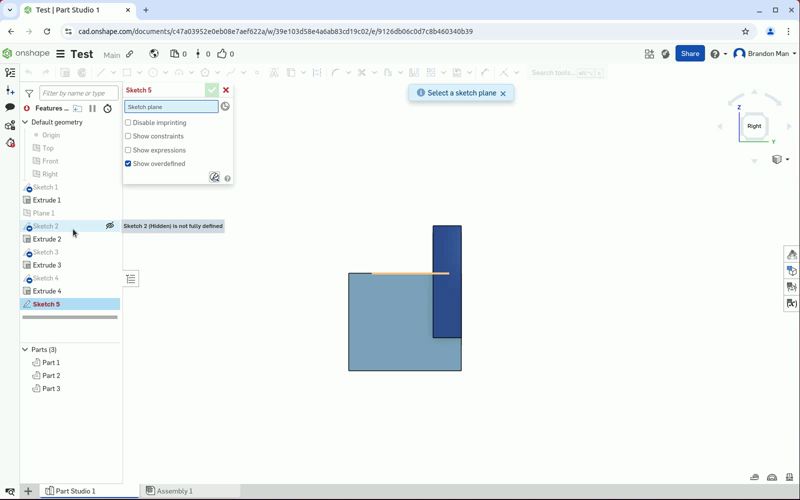
scroll(3)
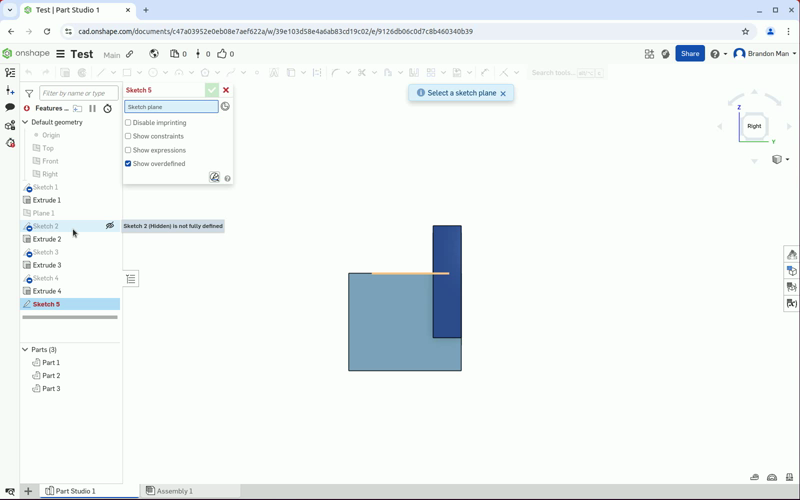
mouse_move(73, 176)
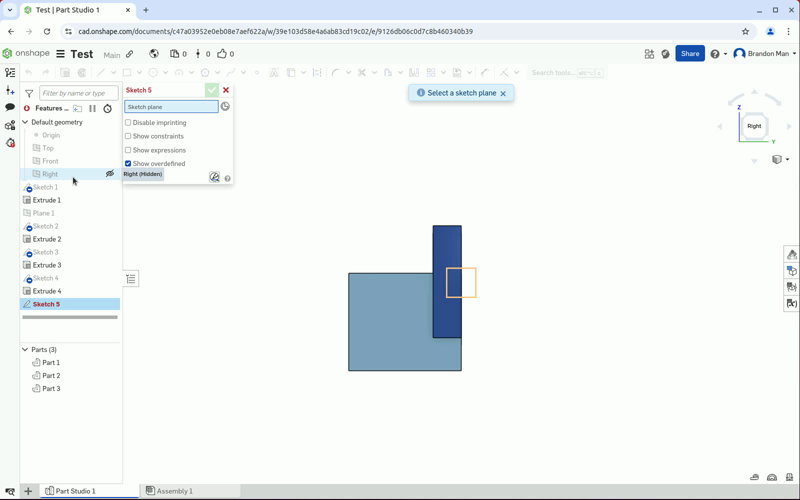
click(73, 176)
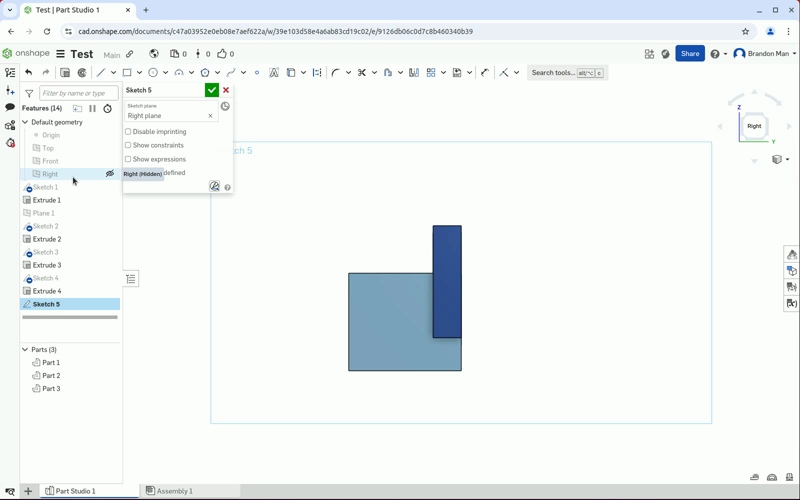
mouse_move(73, 352)
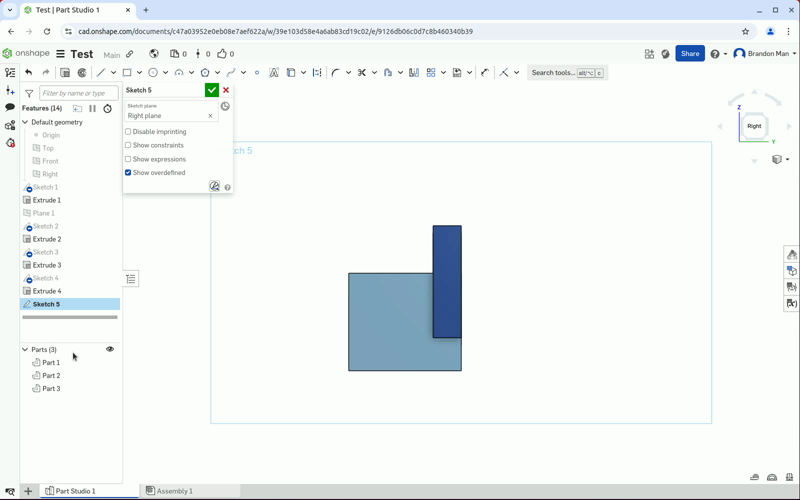
key(y)
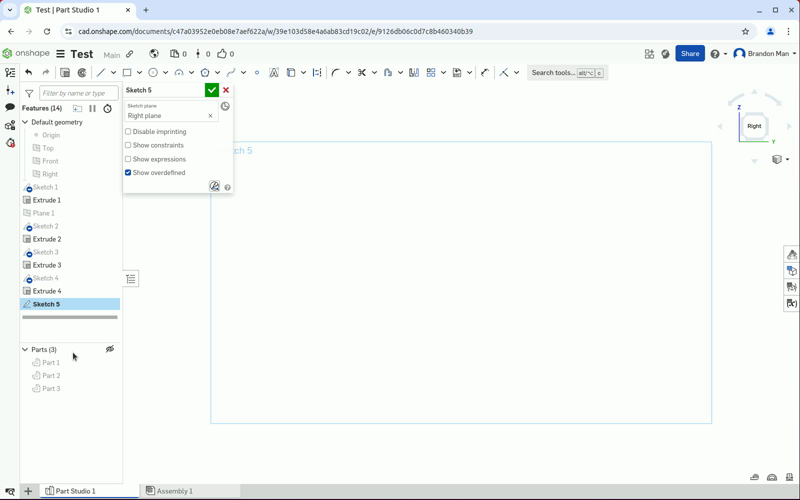
key(c)
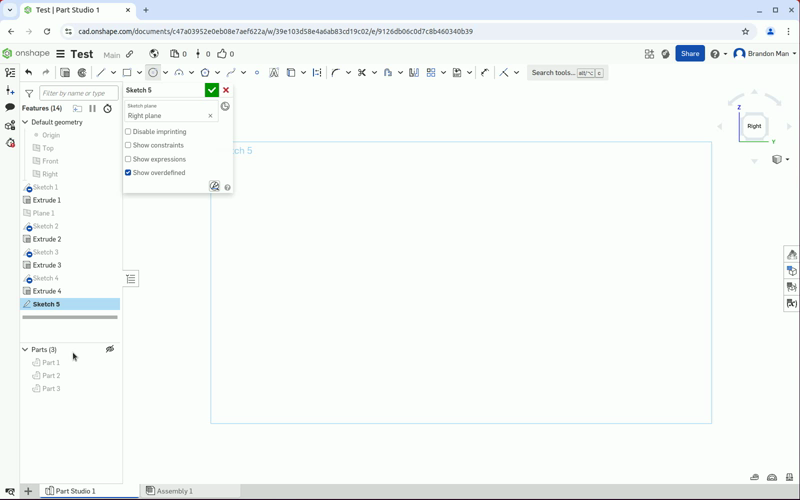
key_down(shift)
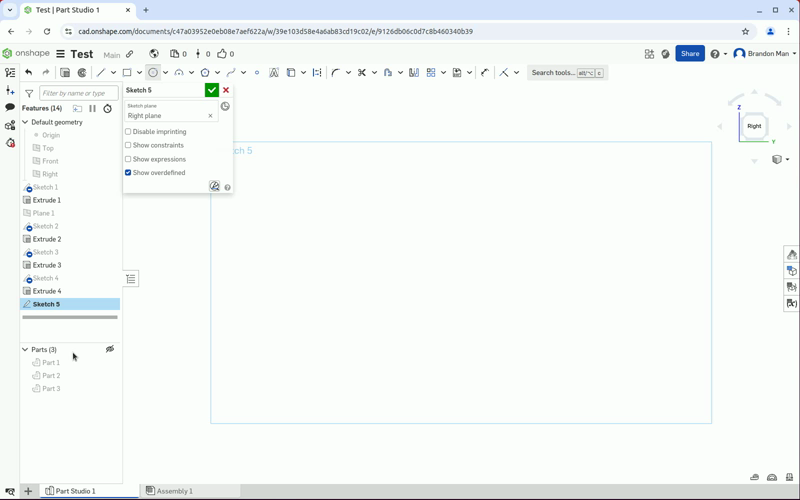
mouse_move(452, 244)
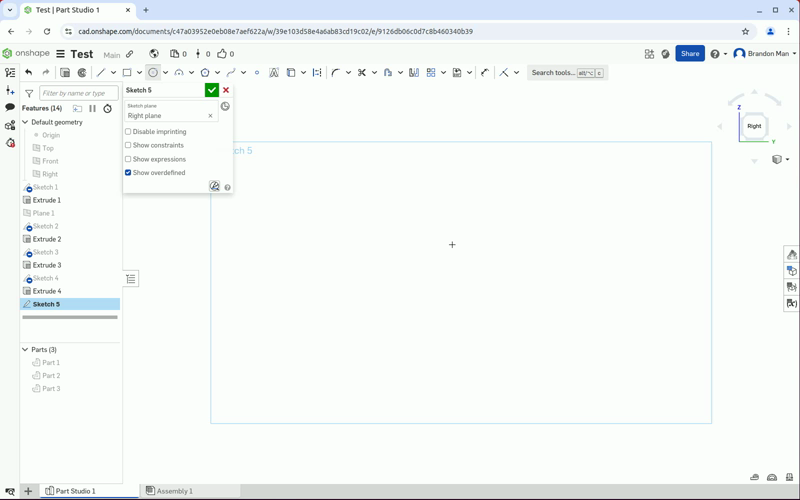
click(452, 244)
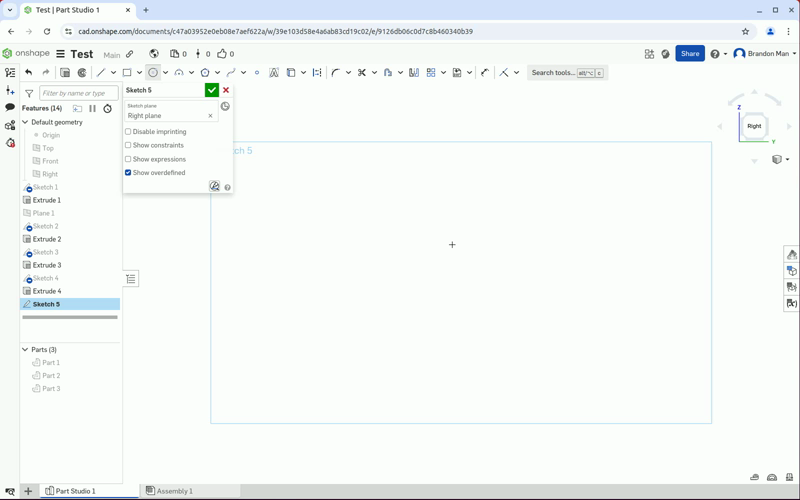
key_up(shift)
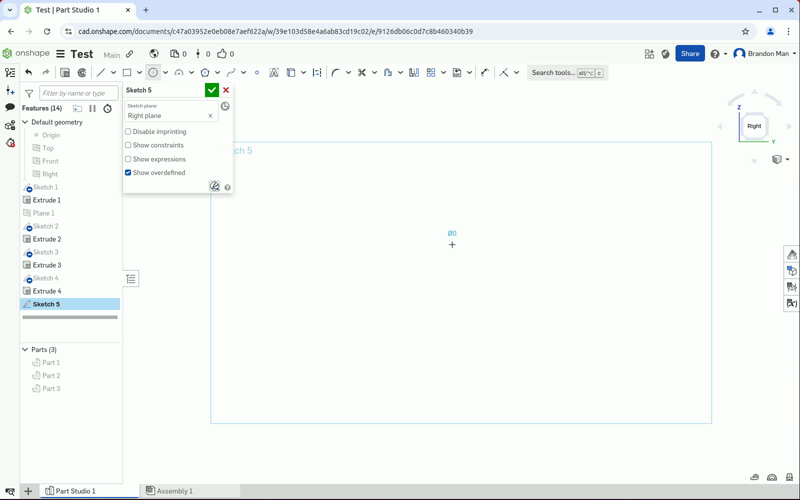
mouse_move(497, 244)
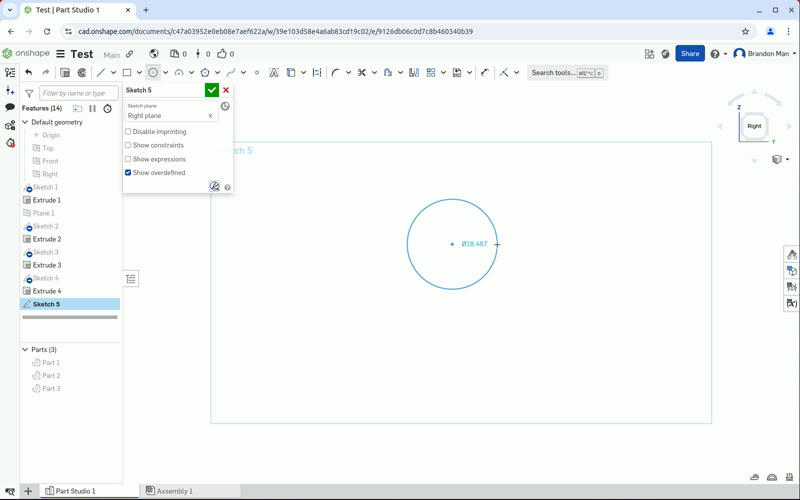
click(497, 244)
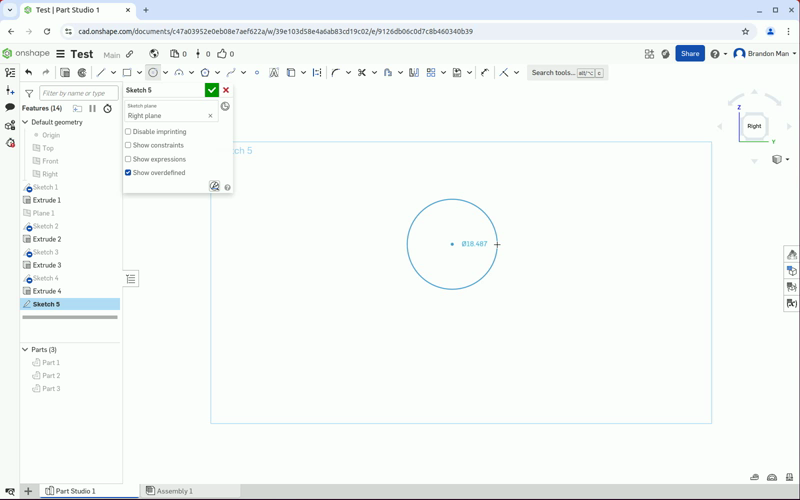
key(esc)
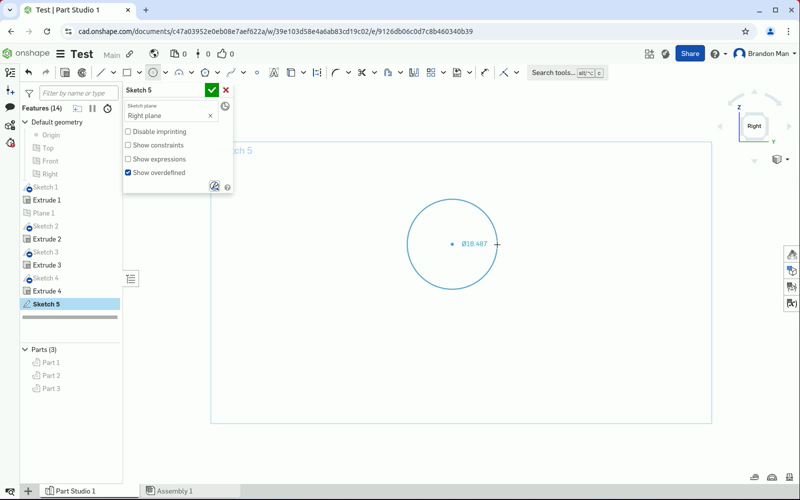
mouse_move(433, 270)
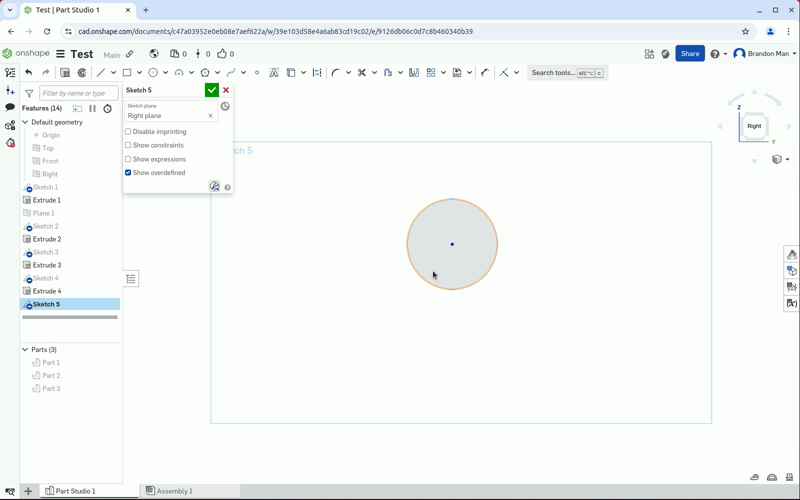
click(433, 270)
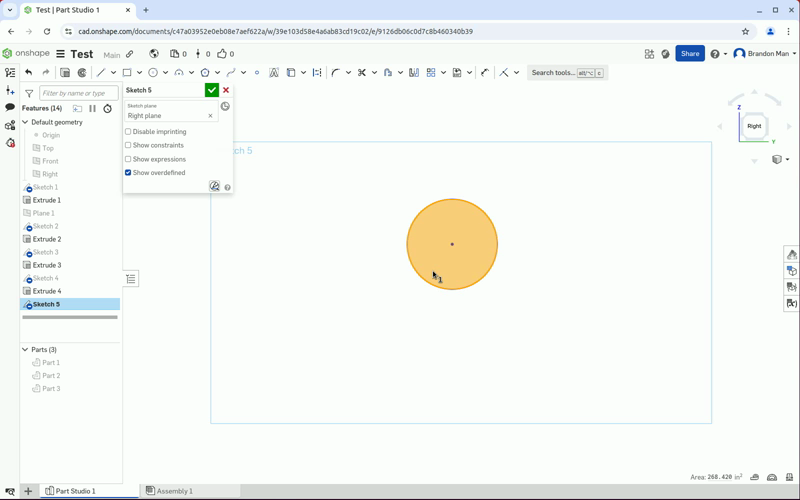
mouse_move(73, 352)
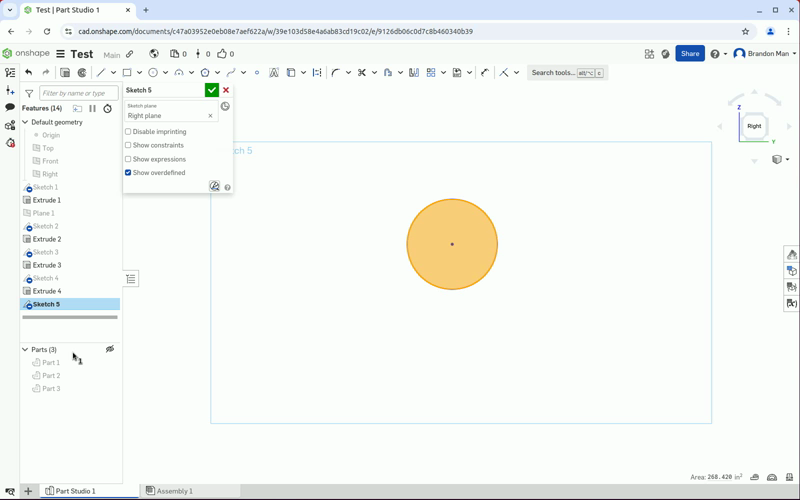
key(shift+y)
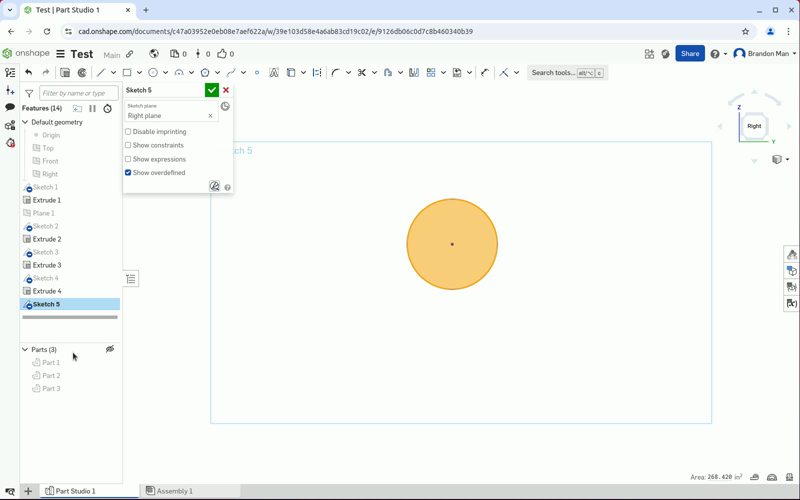
key(shift+e)
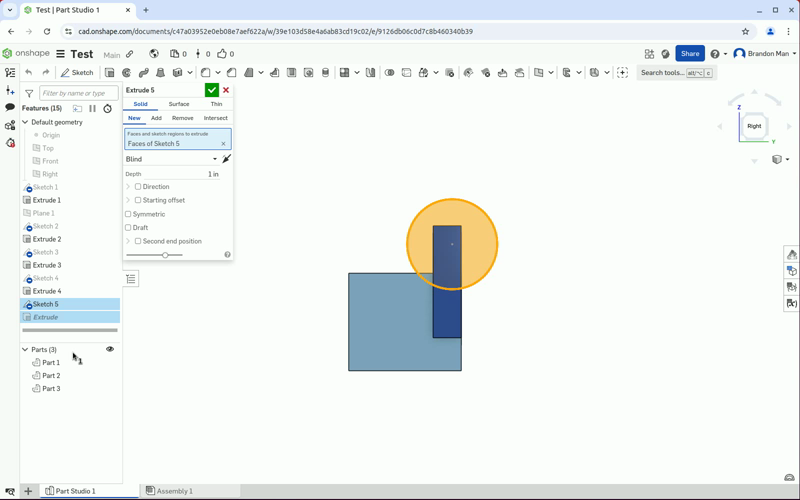
mouse_move(143, 106)
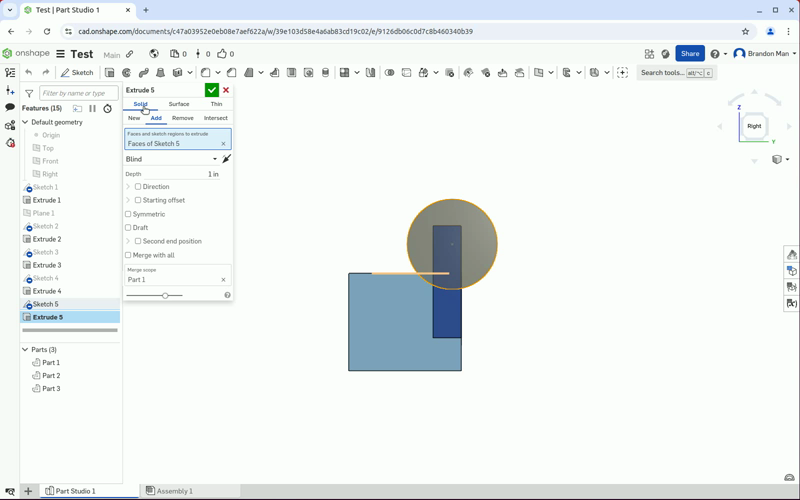
click(143, 106)
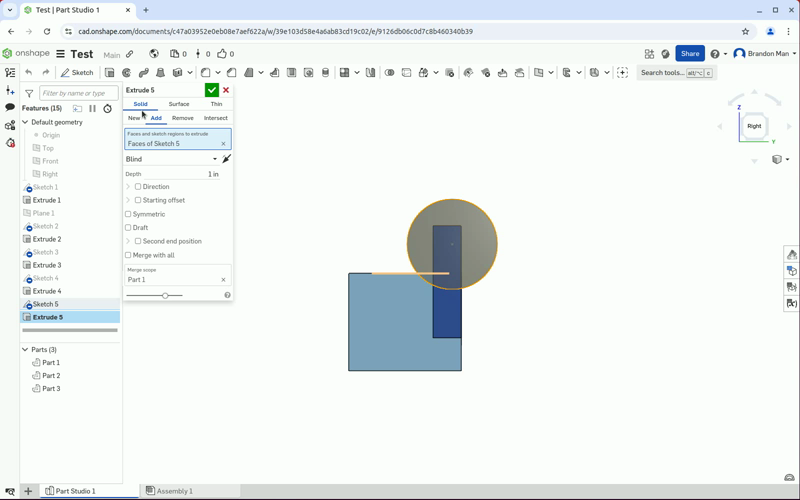
mouse_move(137, 120)
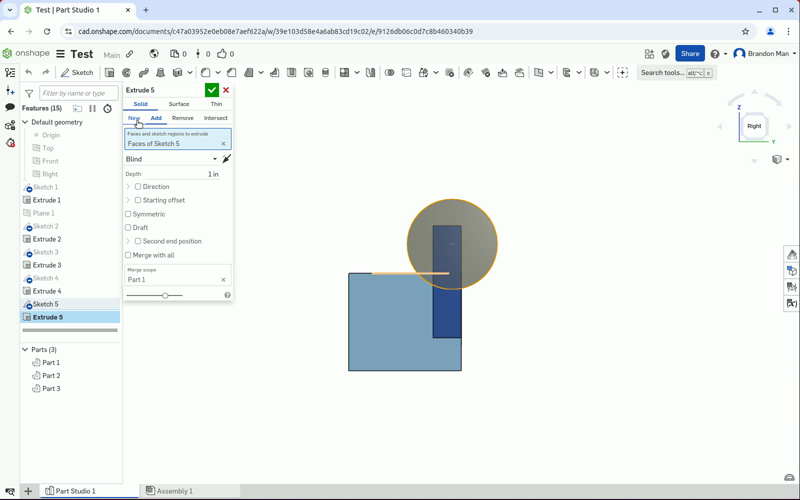
click(137, 120)
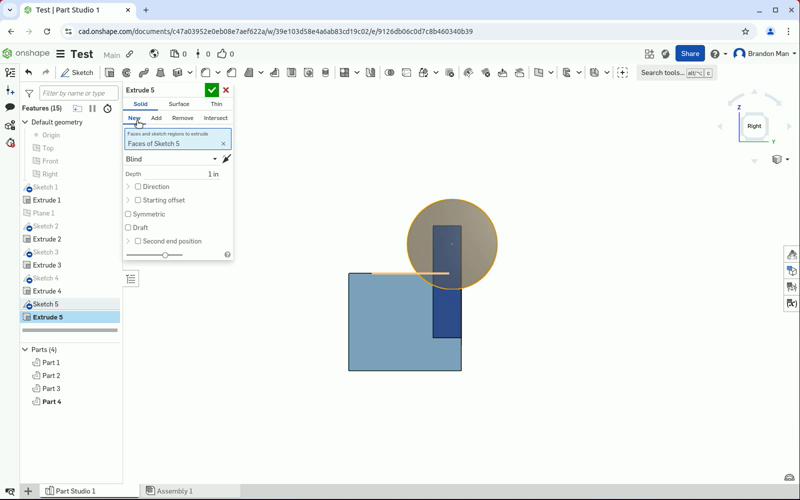
key(tab, 4)
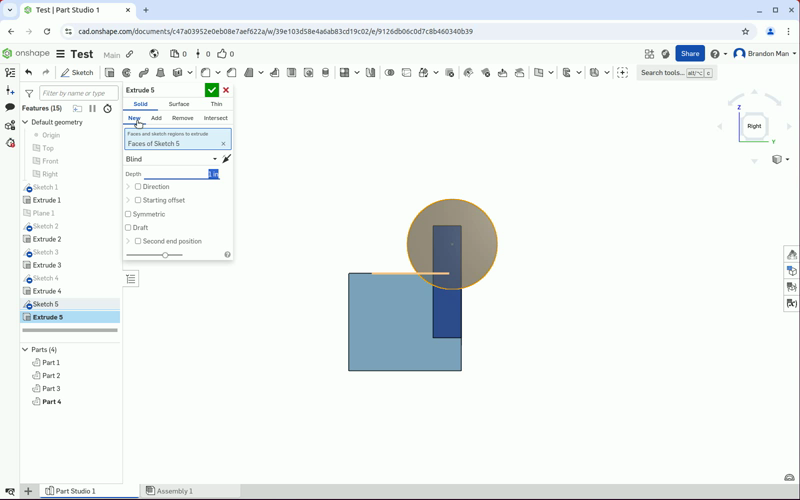
text(5.777)
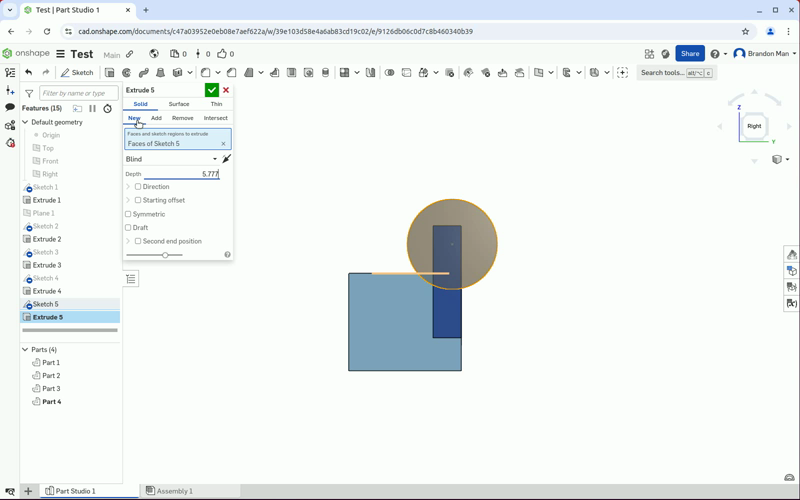
key(enter)
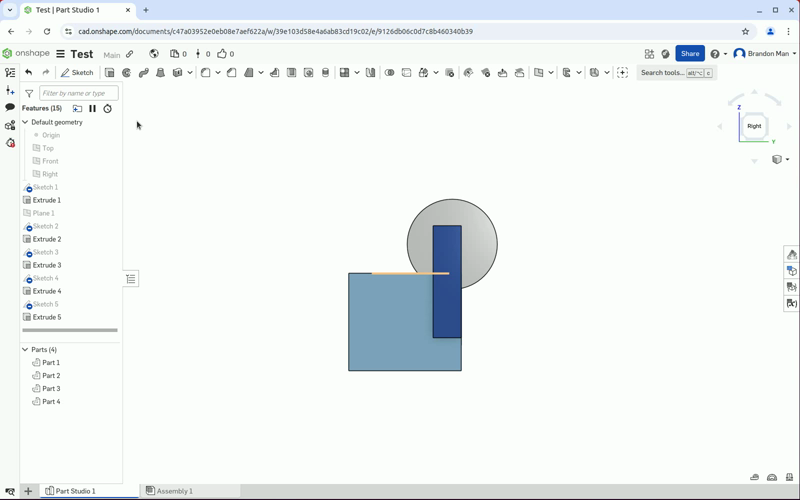
key(shift+h)
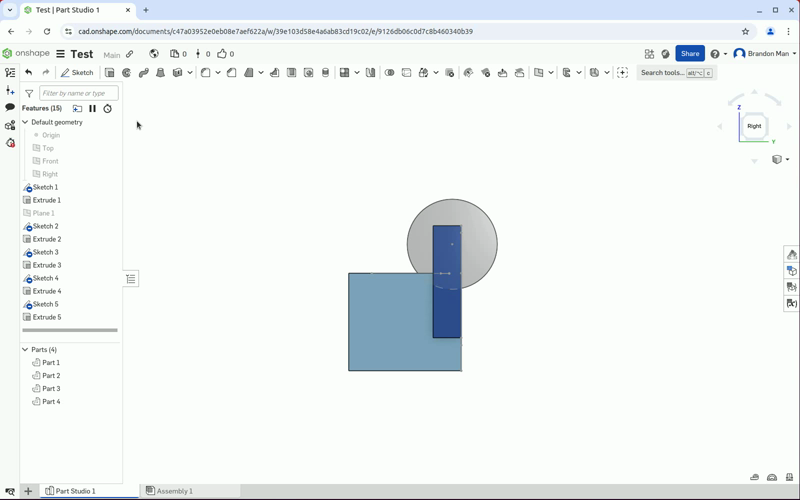
key(shift+h)
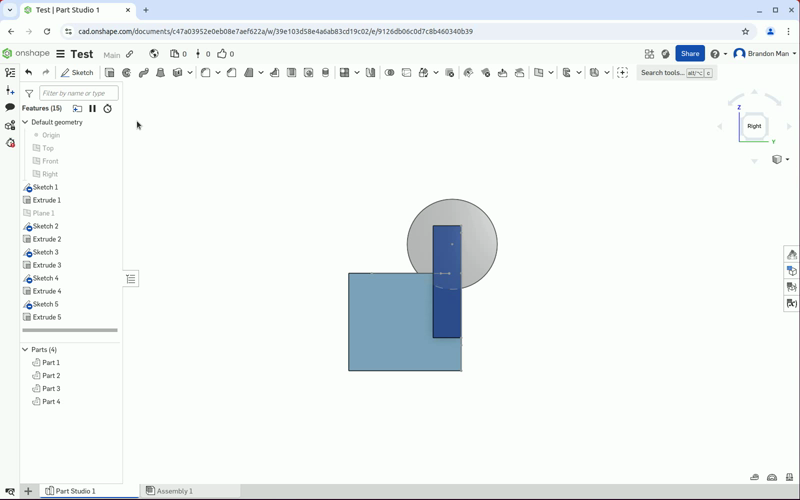
key(shift+7)
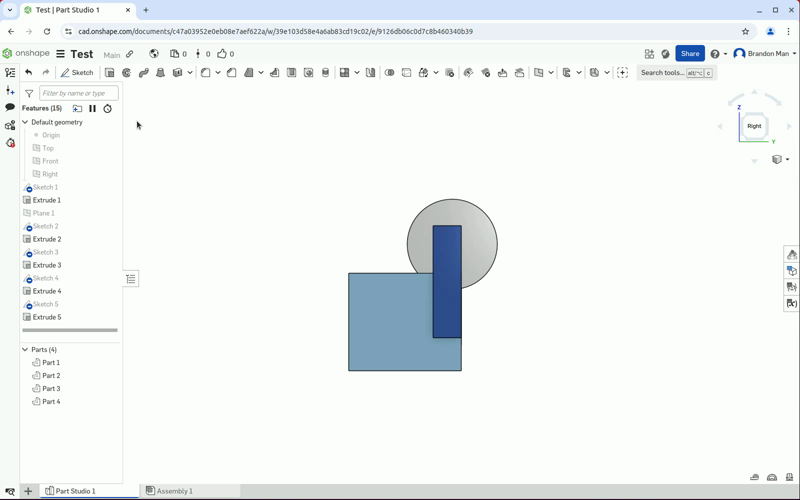
key(right, 2)
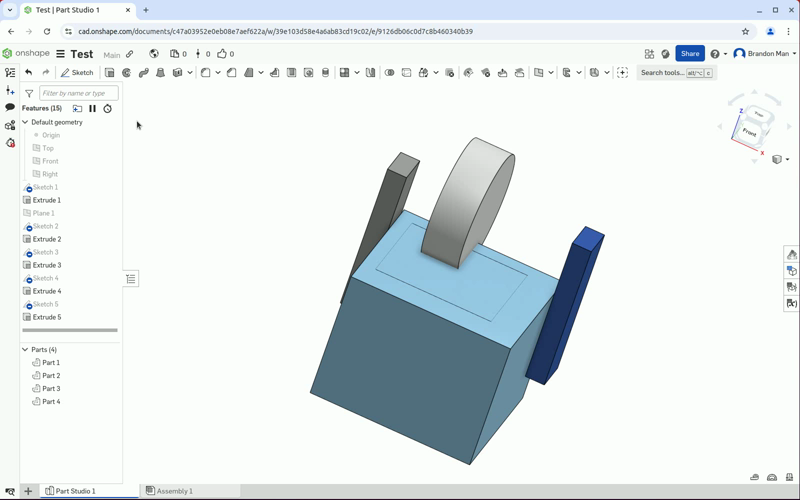
key(down, 2)
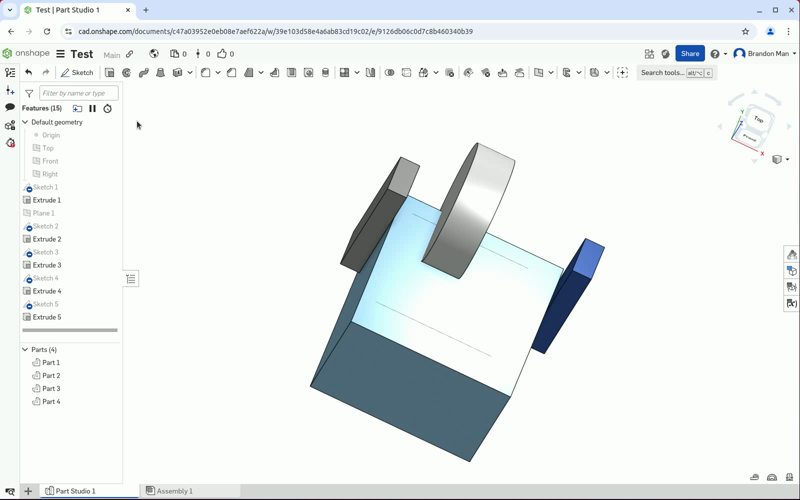
key(up, 2)
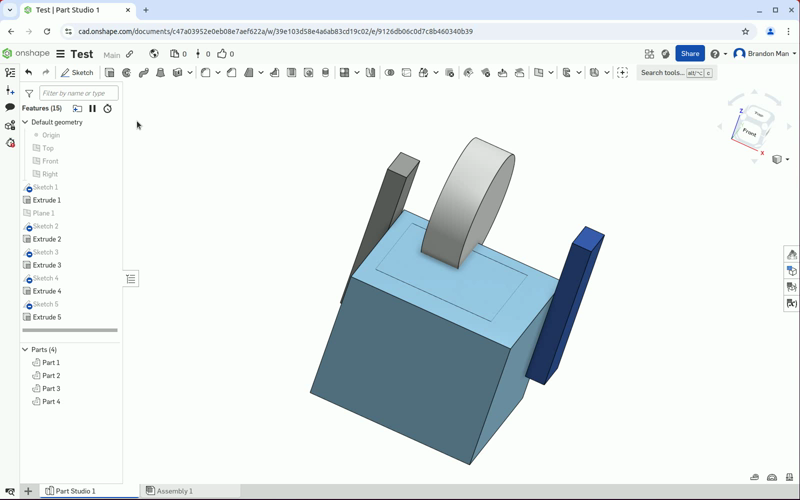
key(left, 2)
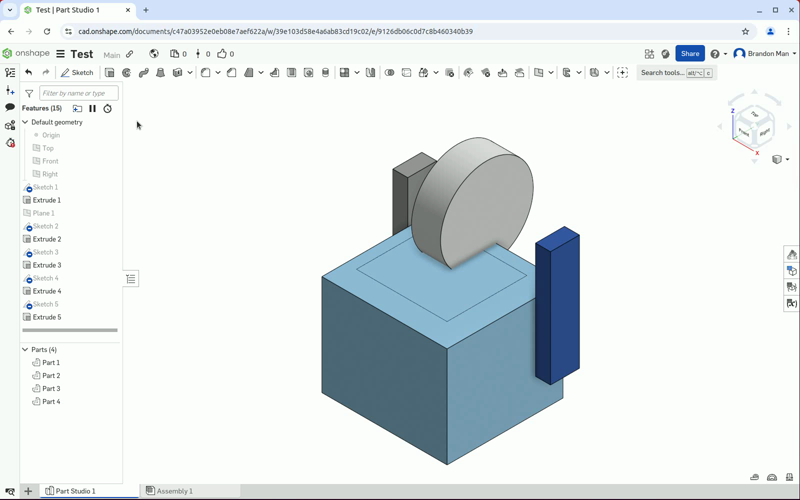
mouse_move(73, 189)
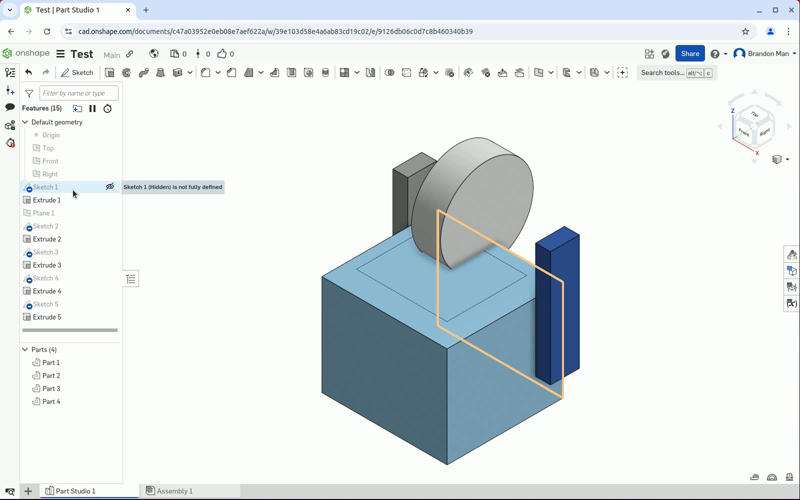
click(73, 189)